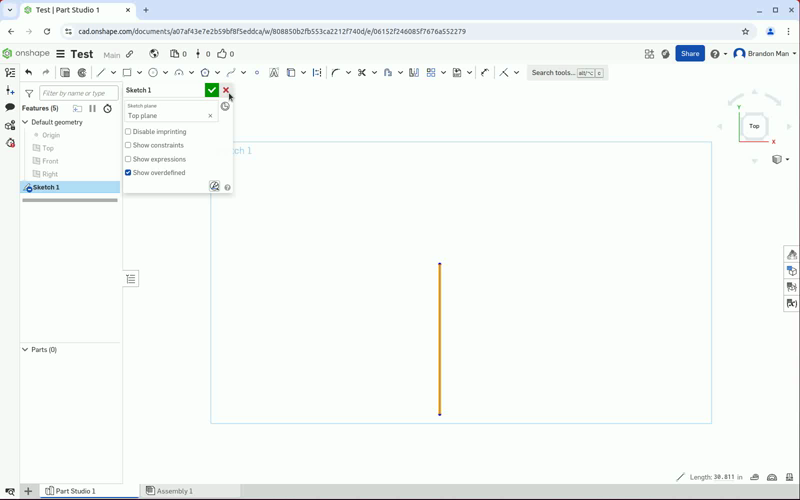
key(shift+h)
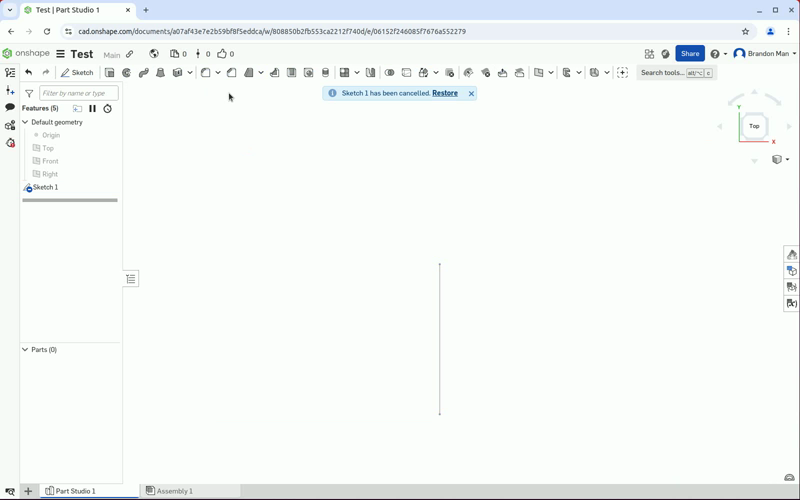
key(shift+s)
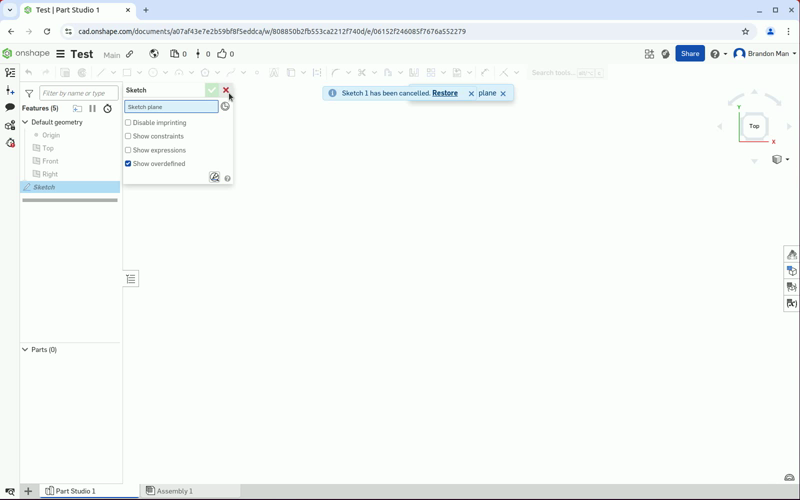
mouse_move(73, 150)
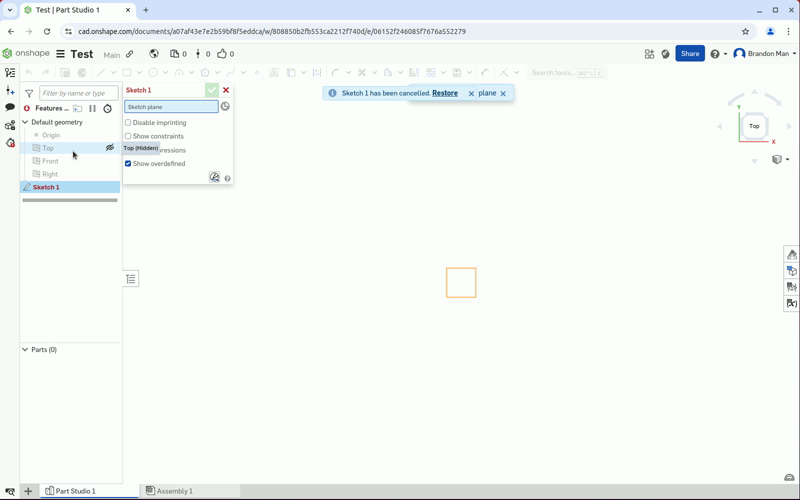
click(73, 150)
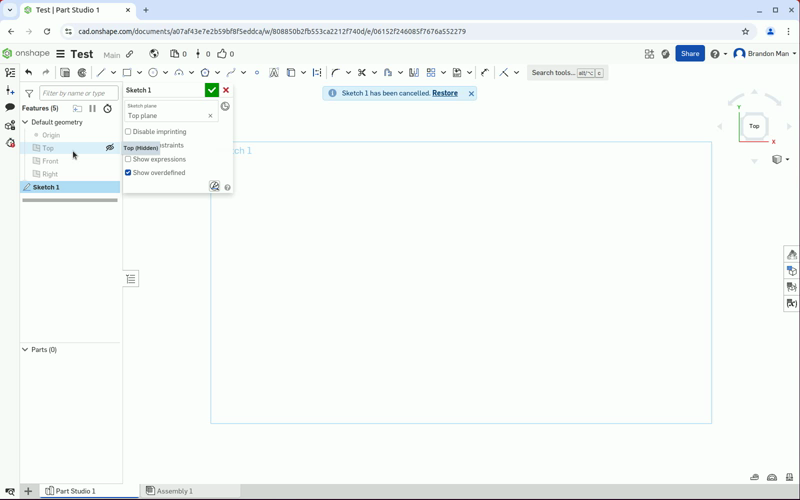
mouse_move(73, 352)
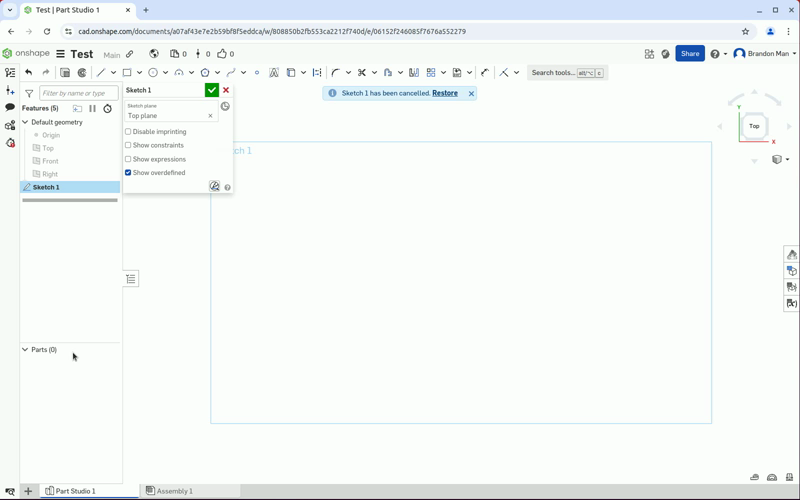
key(y)
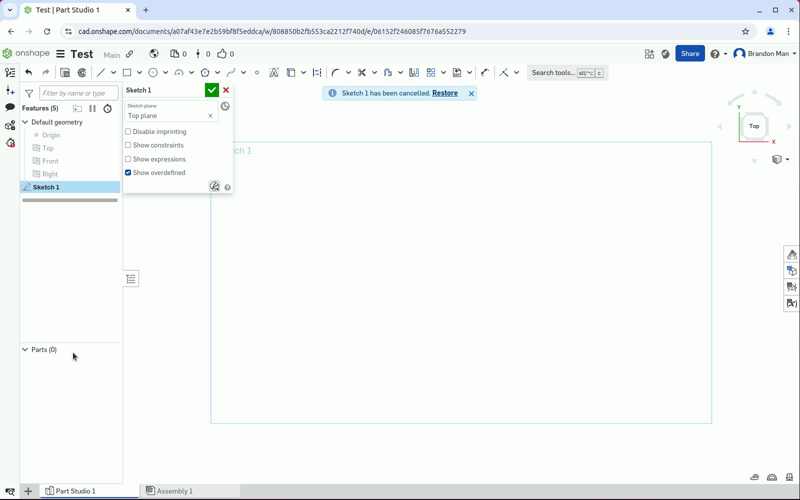
key(l)
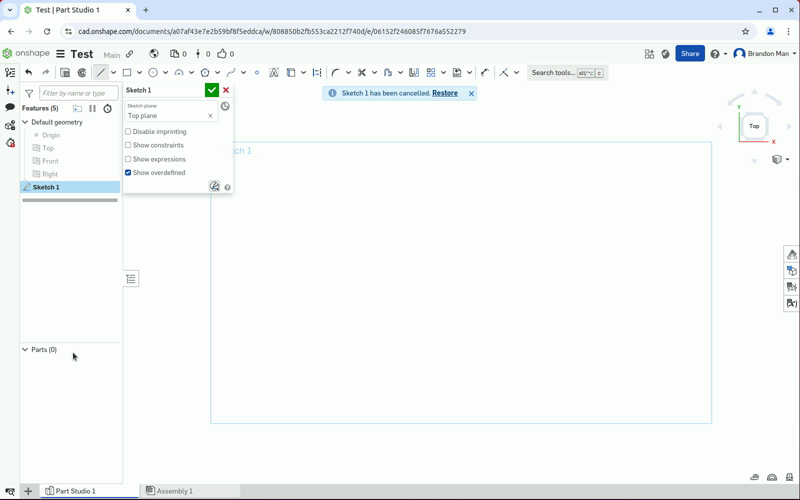
key_down(shift)
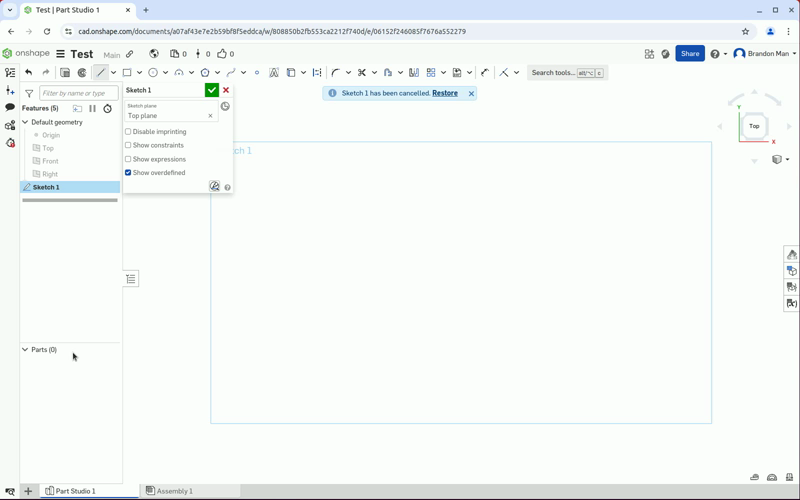
mouse_move(348, 322)
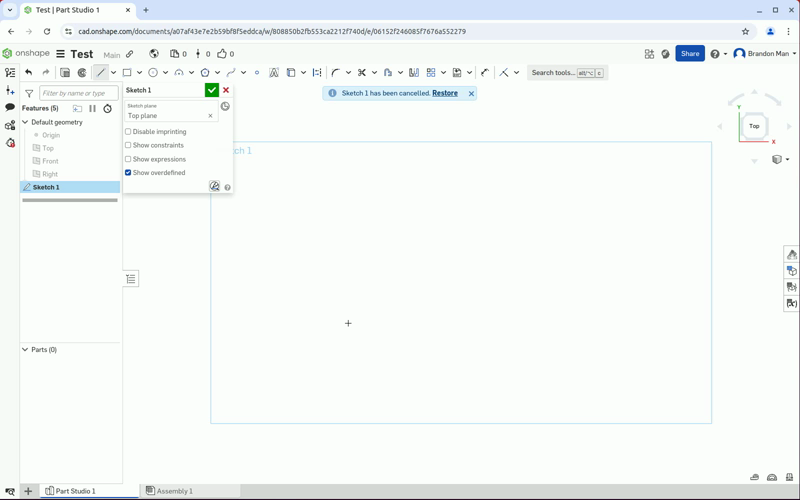
click(348, 322)
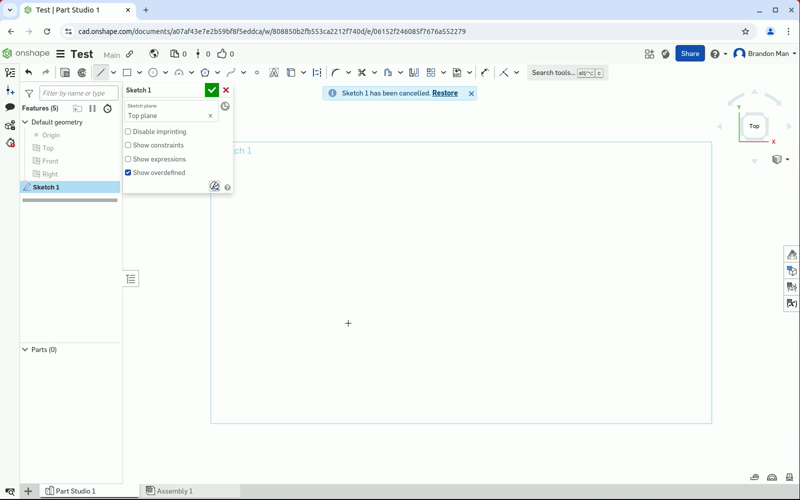
key_up(shift)
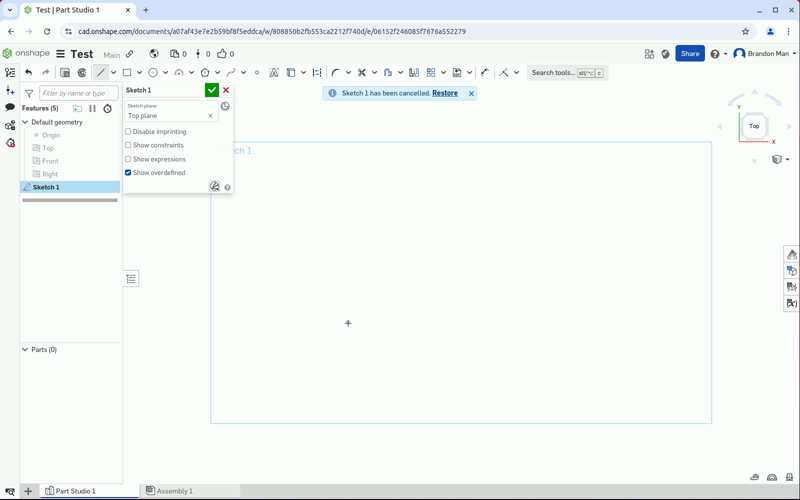
key_down(shift)
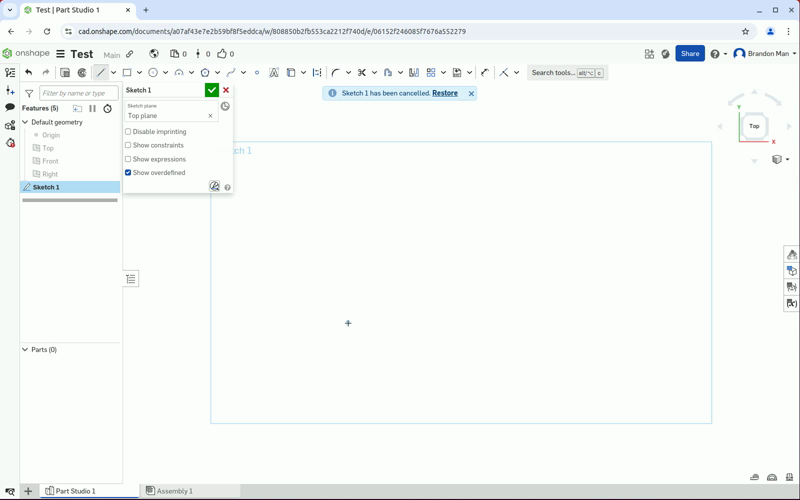
mouse_move(572, 322)
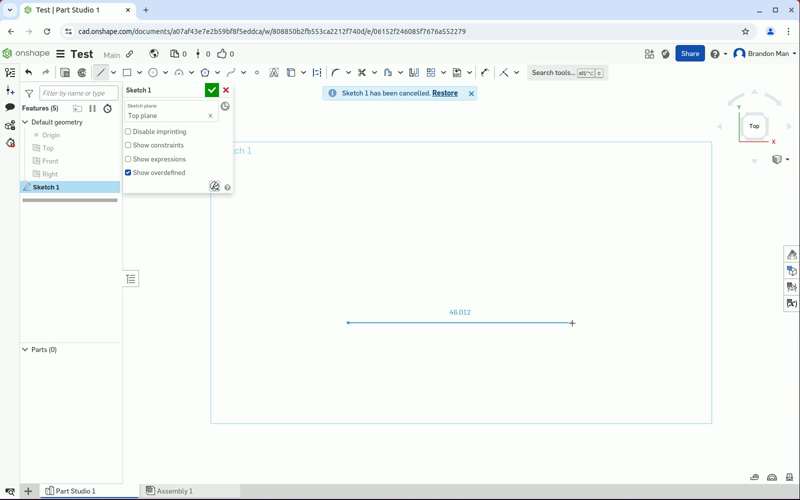
click(572, 322)
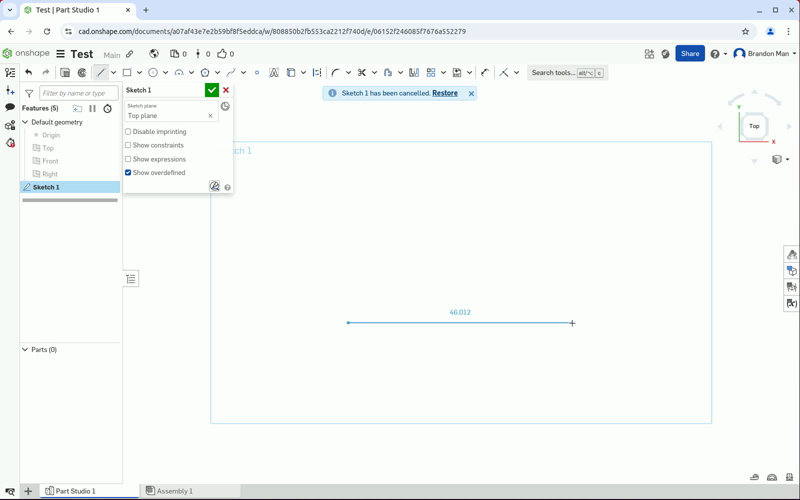
key_up(shift)
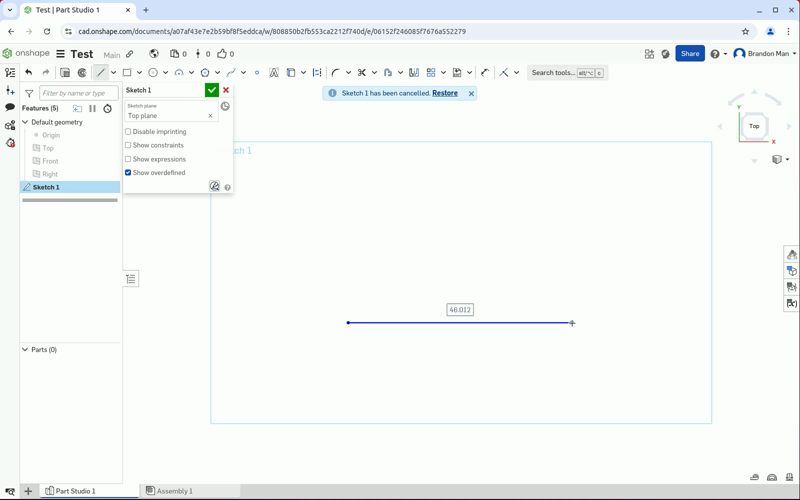
key_down(shift)
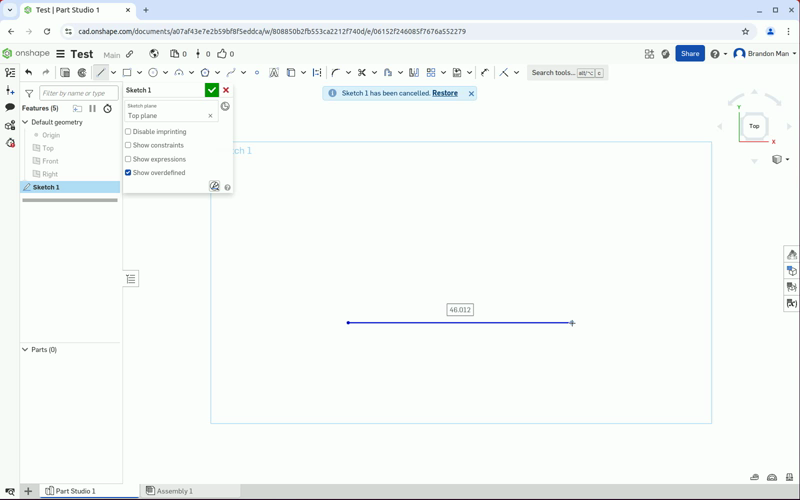
mouse_move(572, 242)
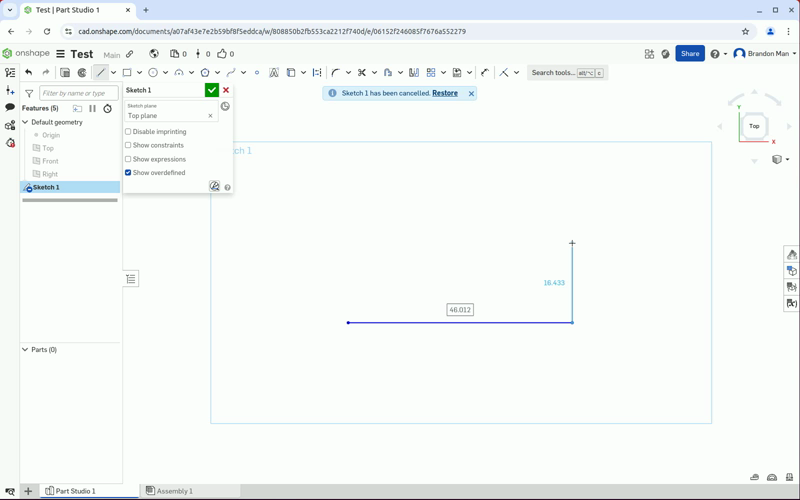
click(572, 242)
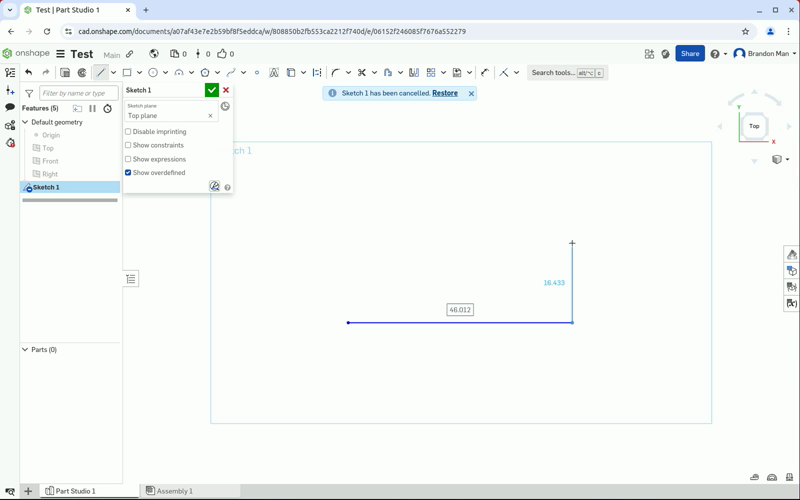
key_up(shift)
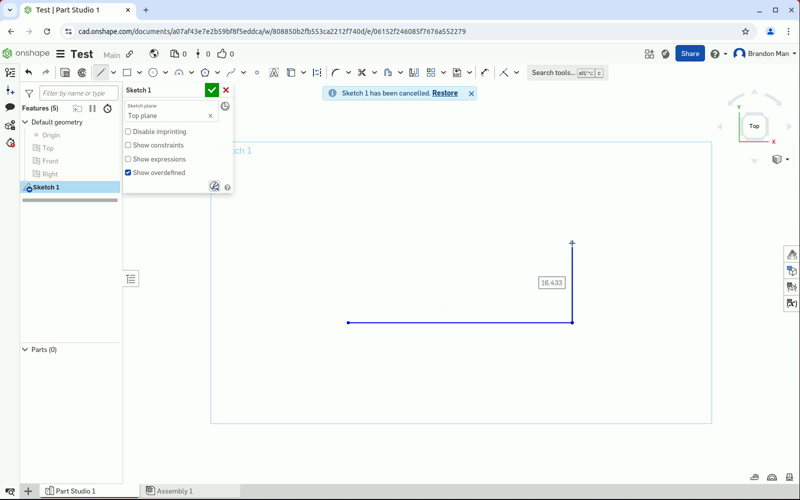
key_down(shift)
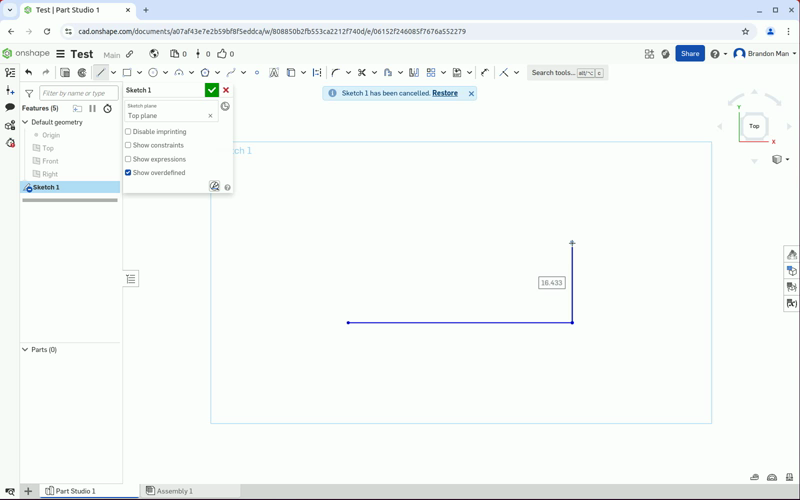
mouse_move(348, 242)
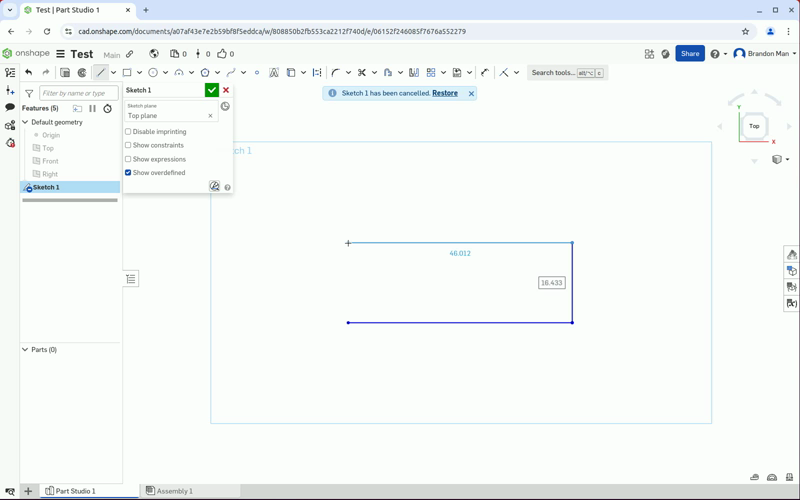
click(348, 242)
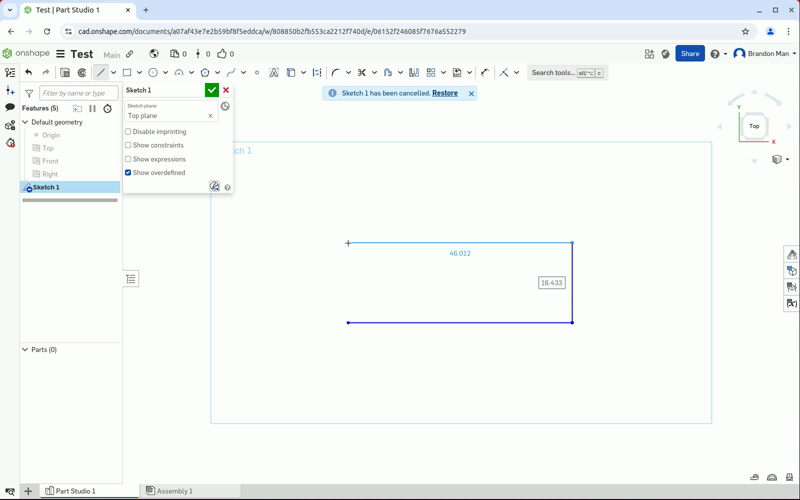
key_up(shift)
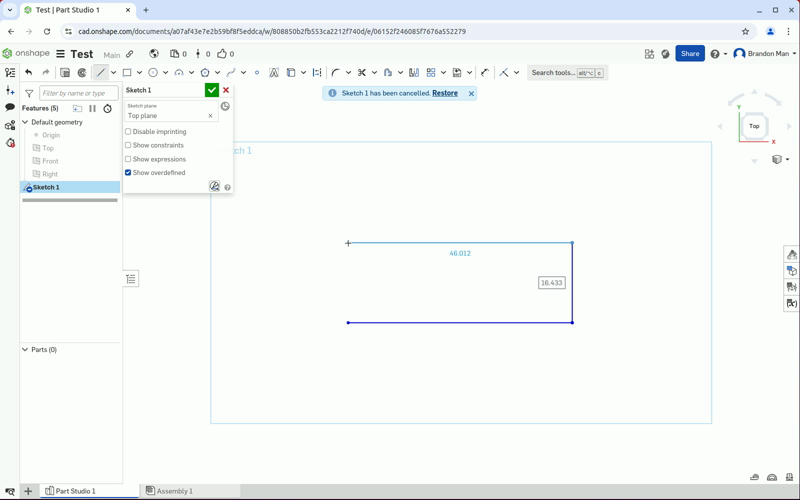
key_down(shift)
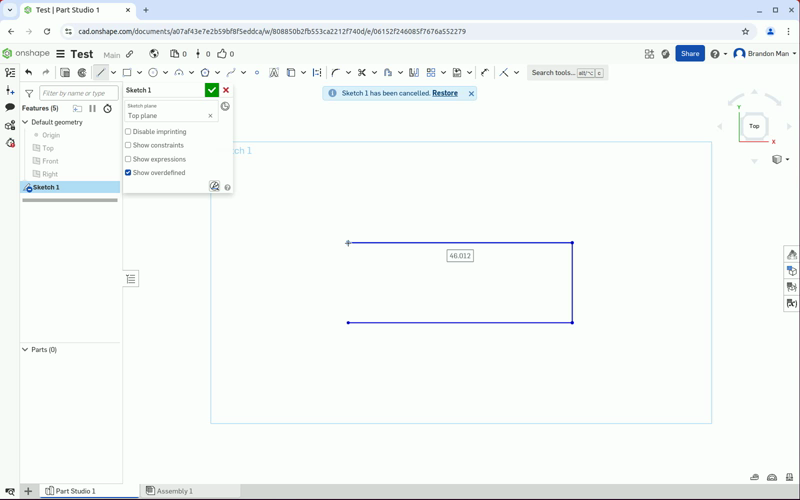
mouse_move(348, 322)
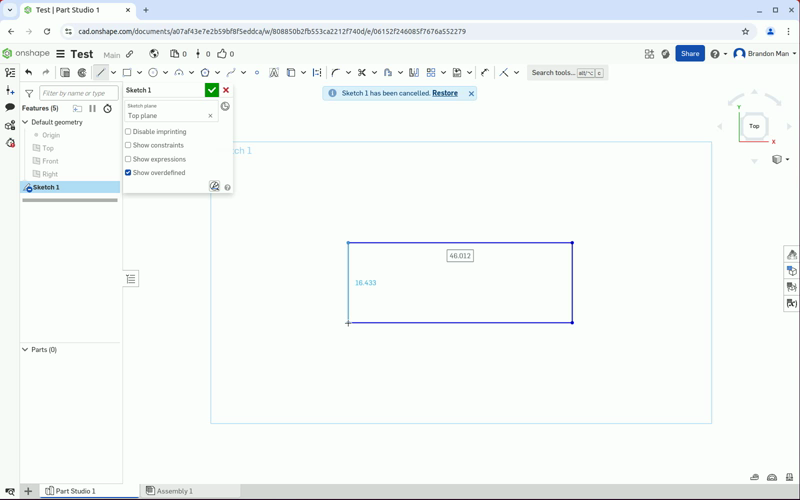
key_up(shift)
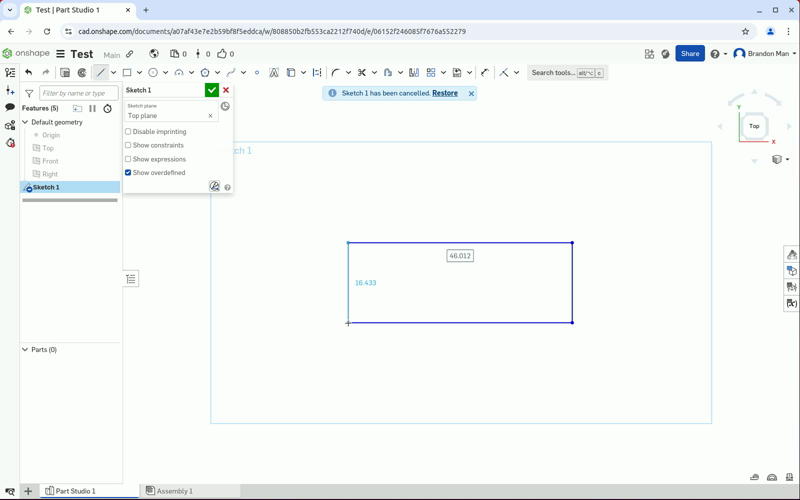
click(348, 322)
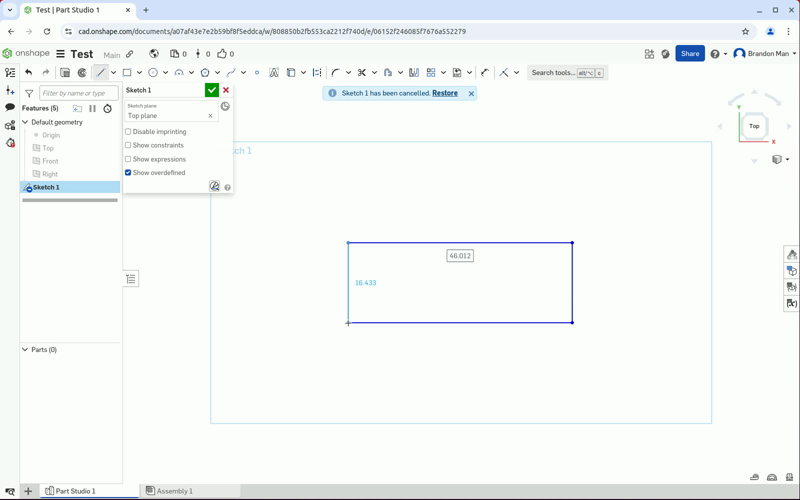
key(esc)
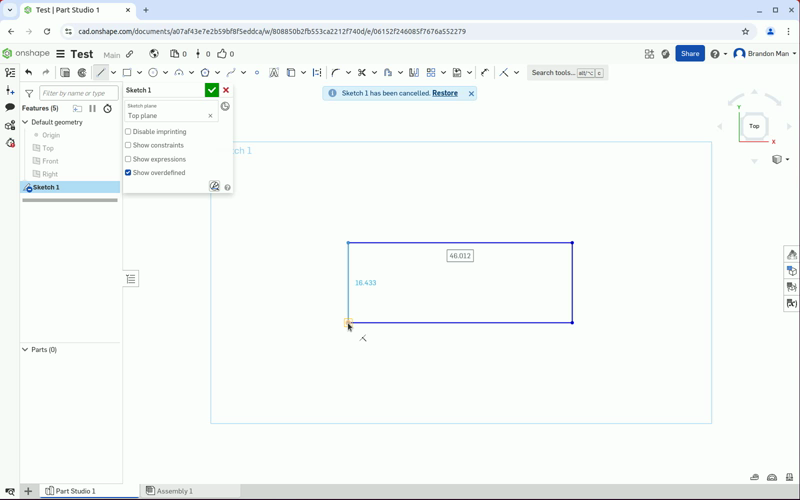
mouse_move(489, 269)
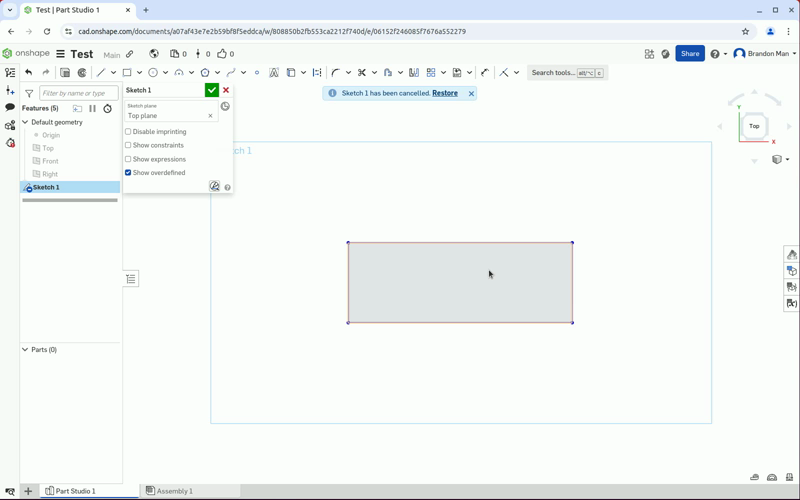
click(489, 269)
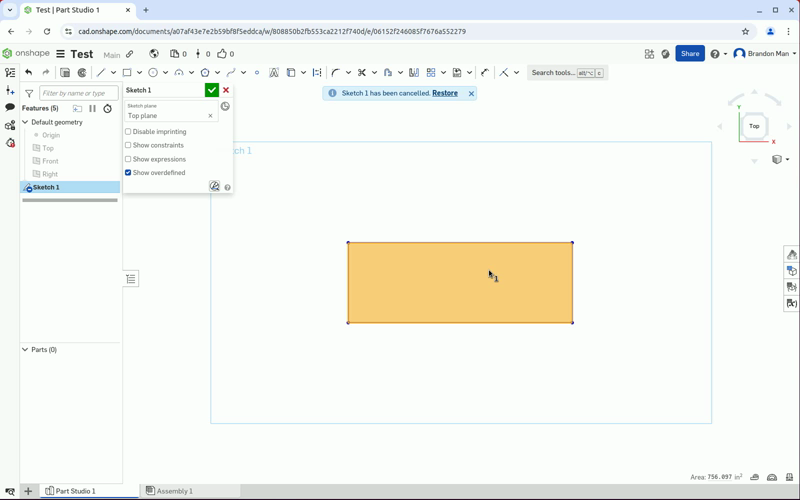
mouse_move(73, 352)
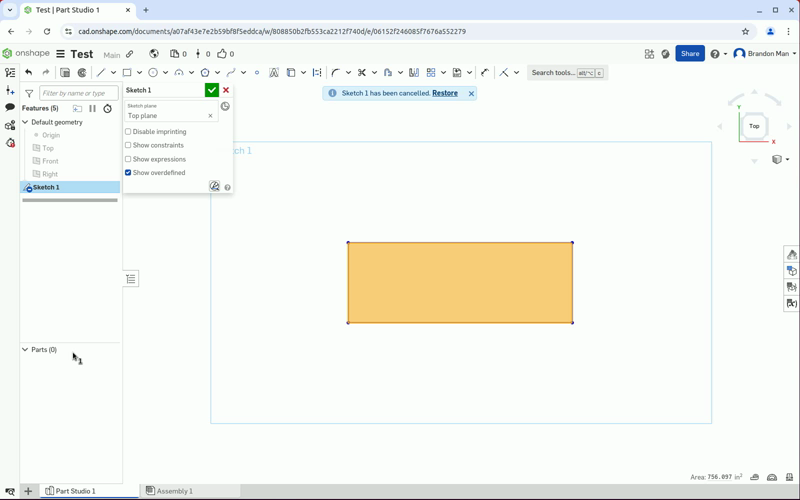
key(shift+y)
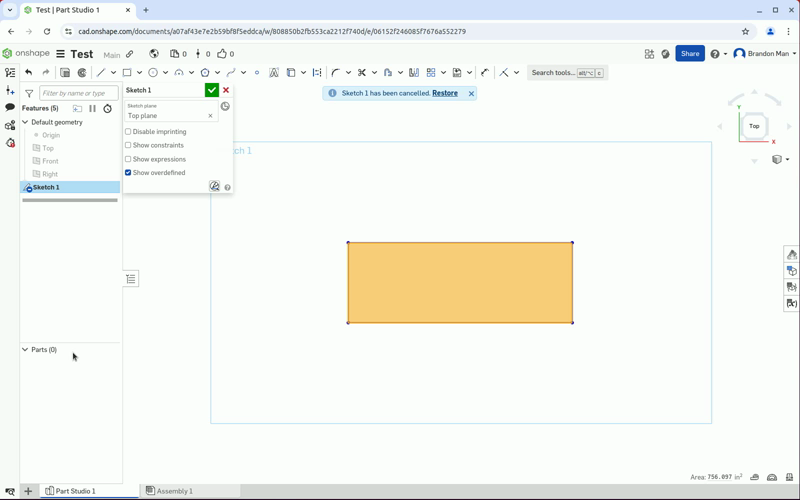
key(shift+e)
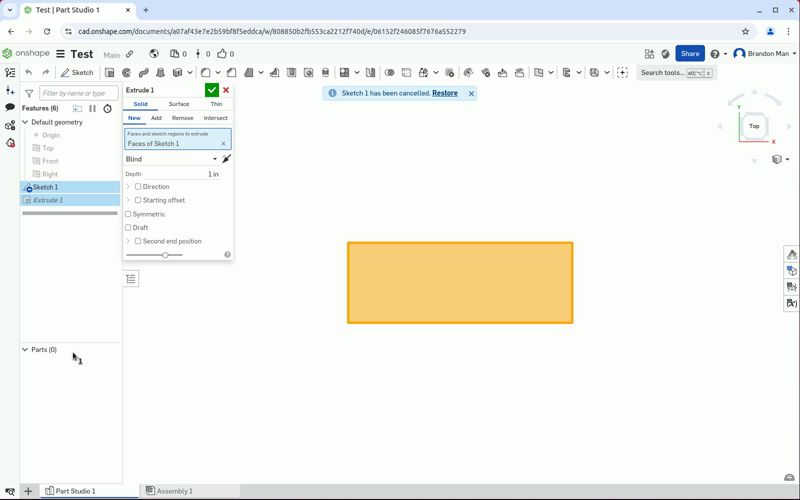
mouse_move(143, 106)
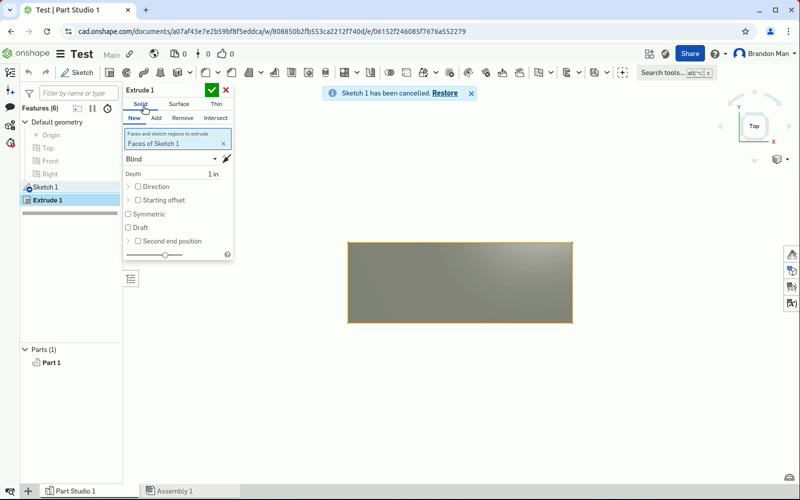
click(143, 106)
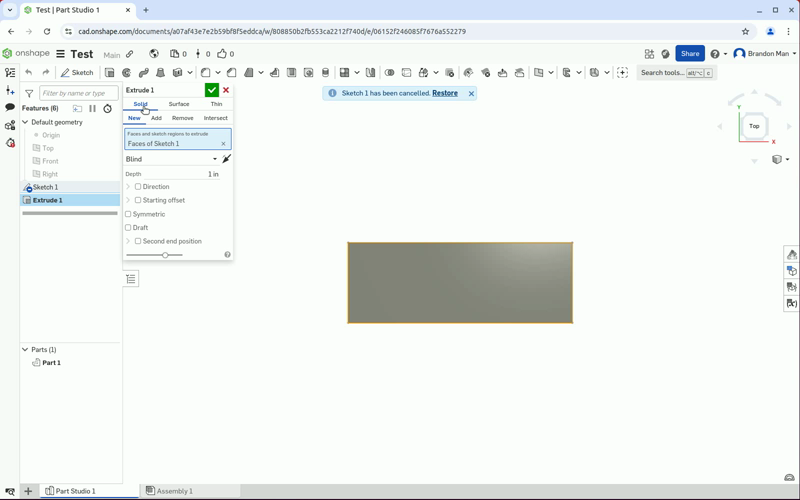
mouse_move(137, 120)
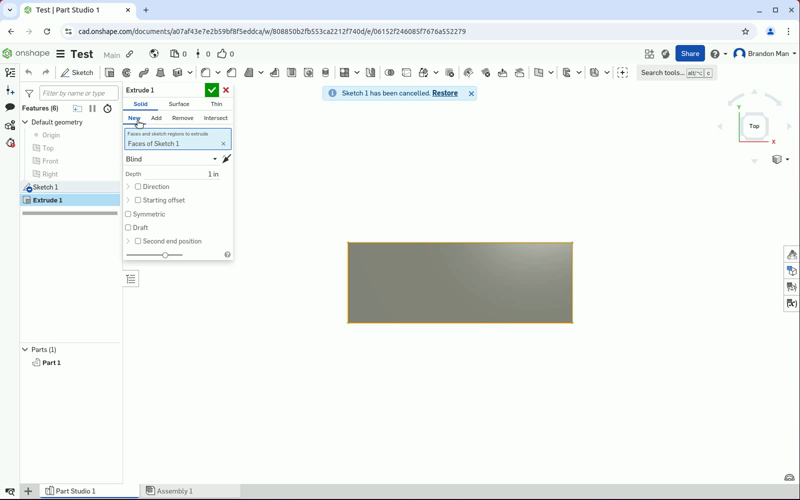
click(137, 120)
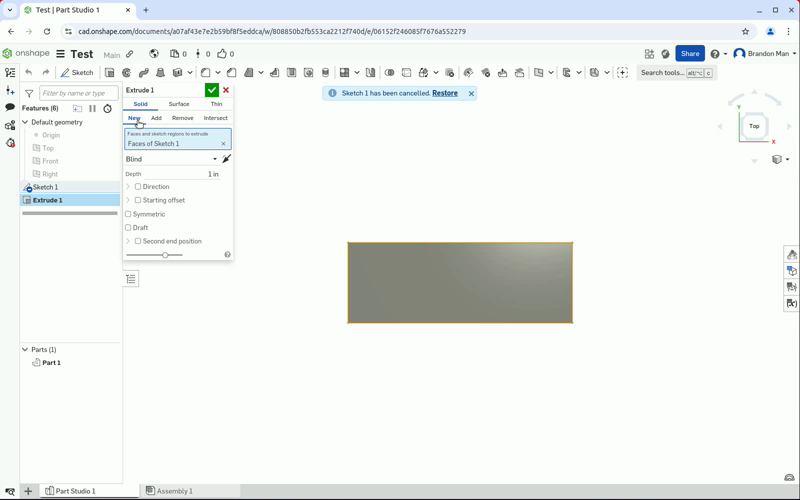
key(tab, 4)
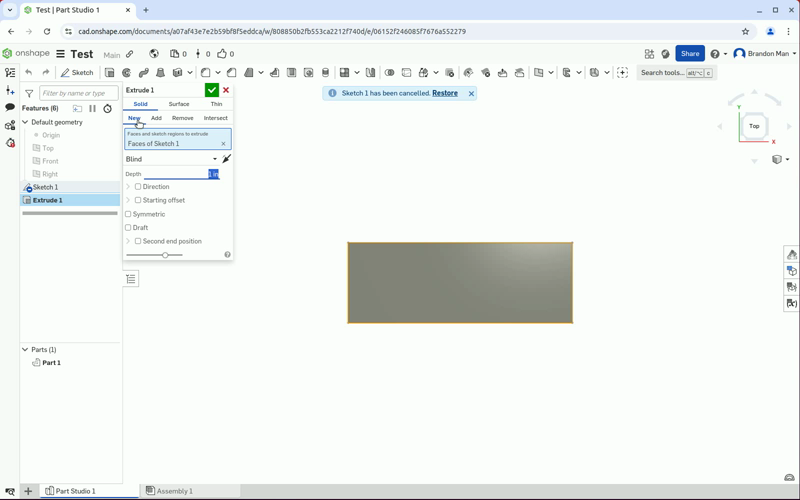
text(0.481)
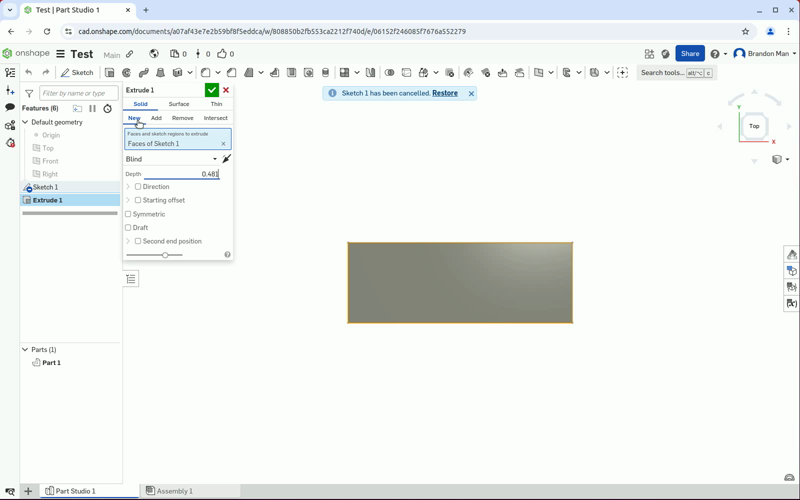
key(enter)
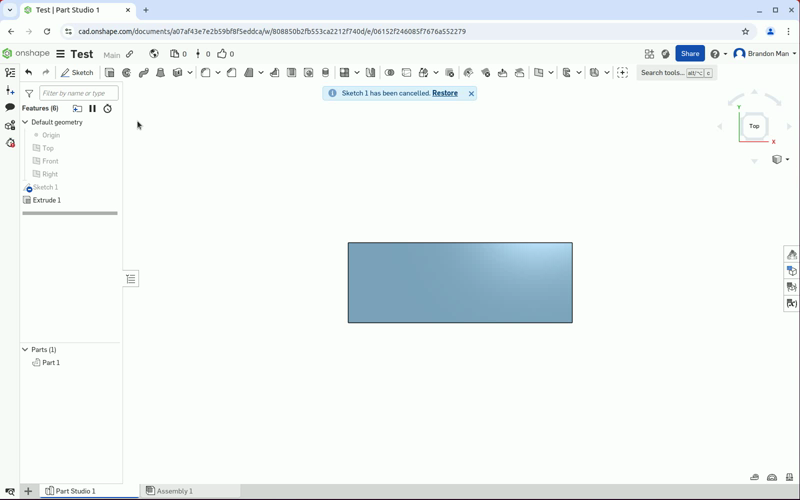
key(shift+h)
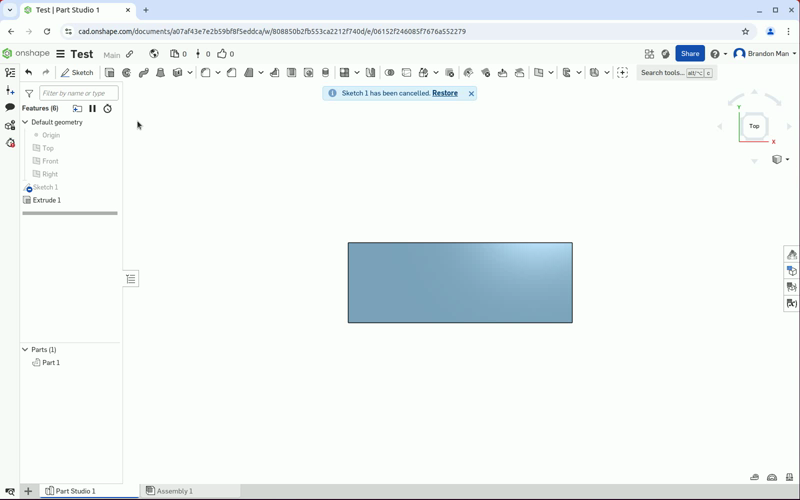
key(shift+h)
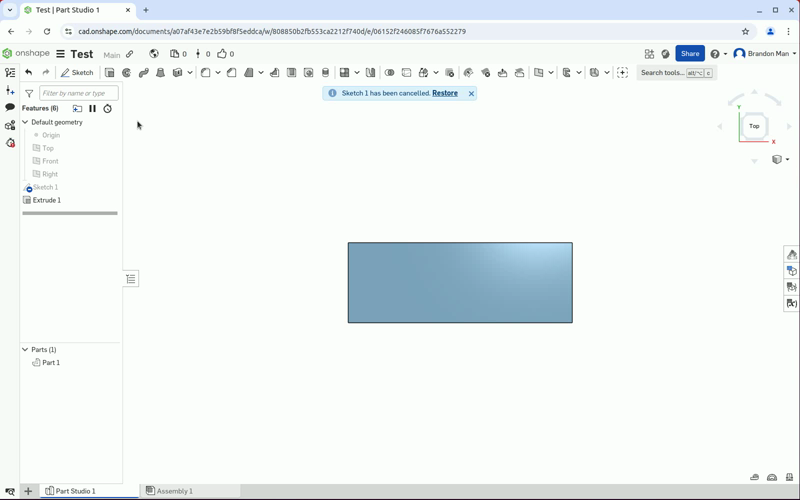
mouse_move(73, 189)
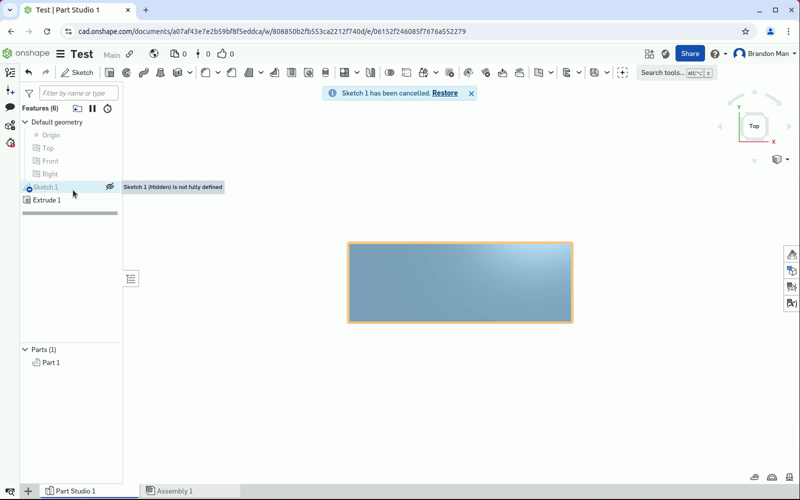
click(73, 189)
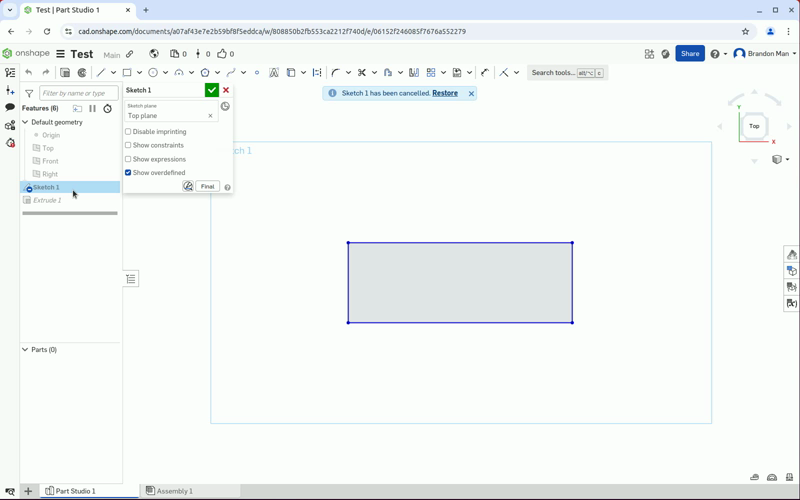
mouse_move(229, 92)
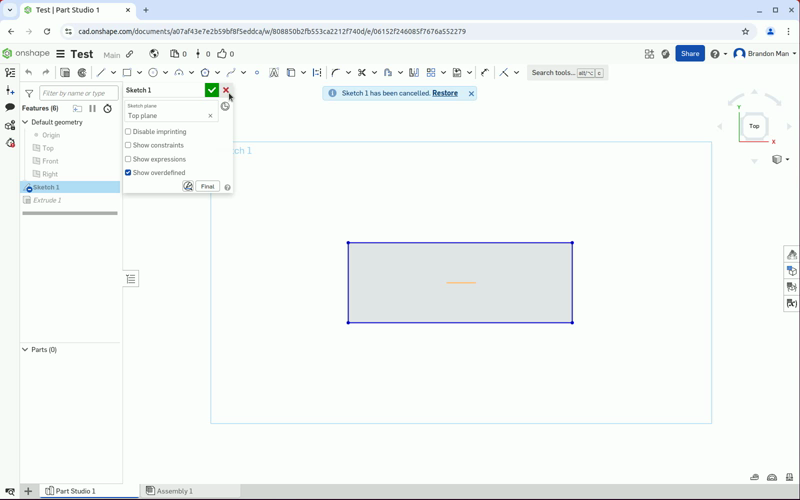
click(229, 92)
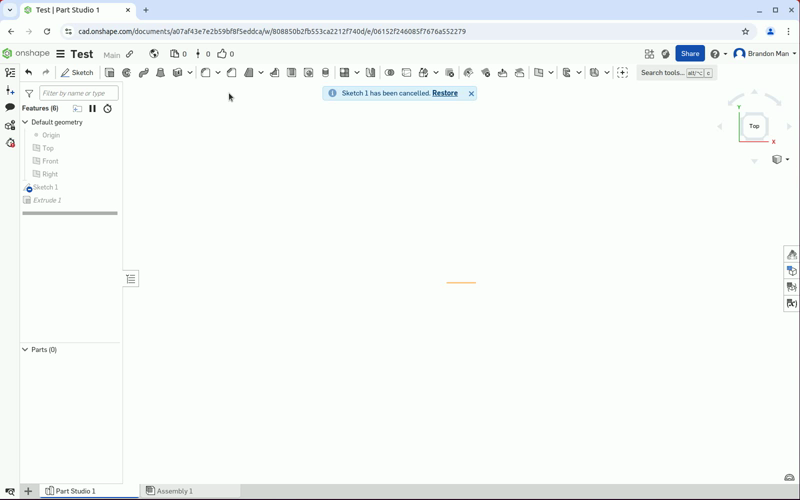
mouse_move(541, 75)
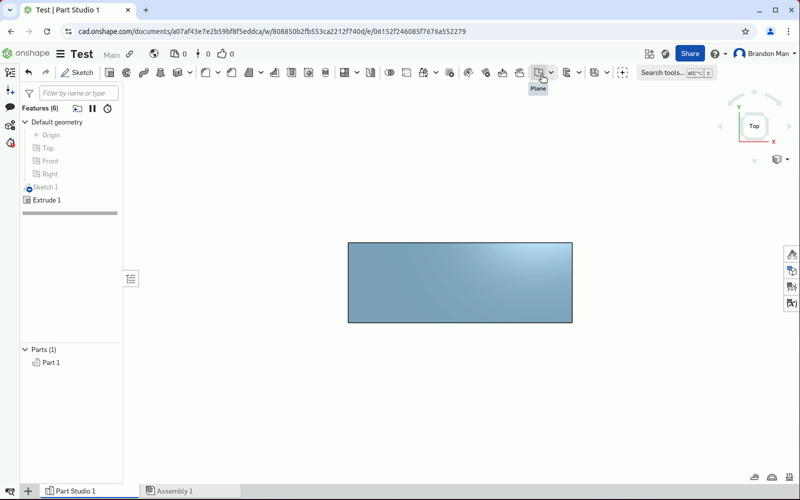
click(541, 75)
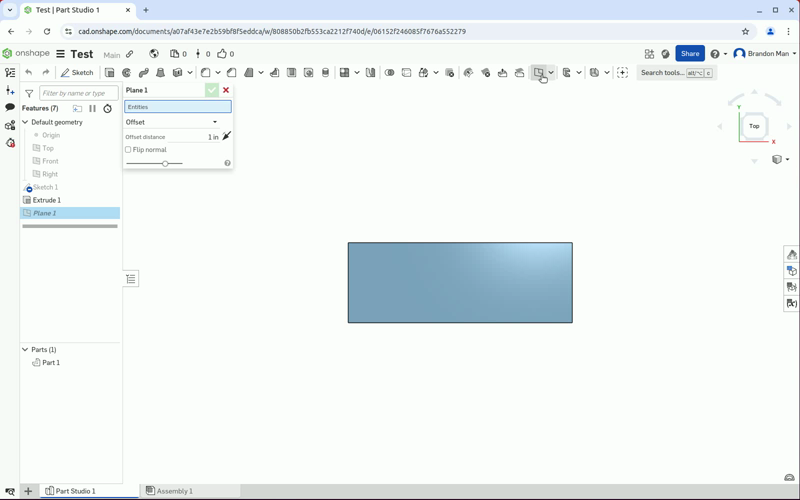
mouse_move(73, 150)
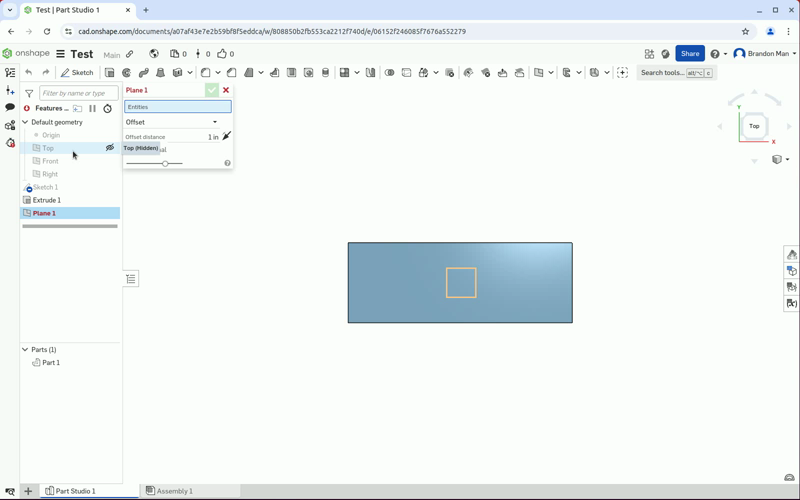
click(73, 150)
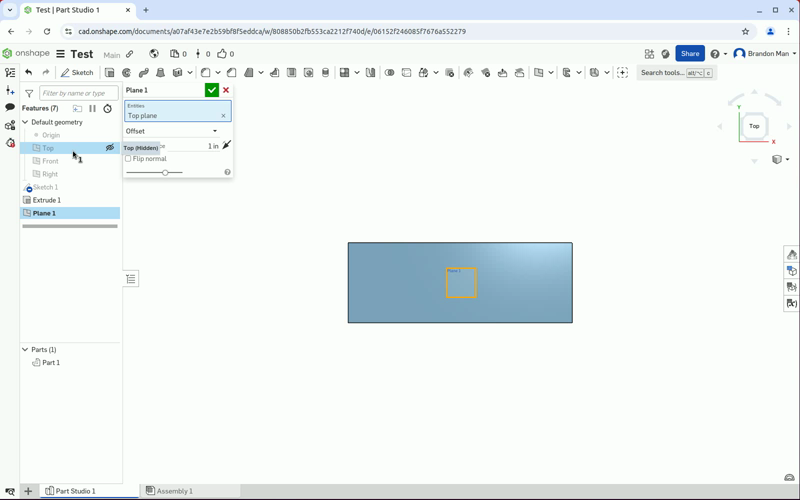
key(tab, 2)
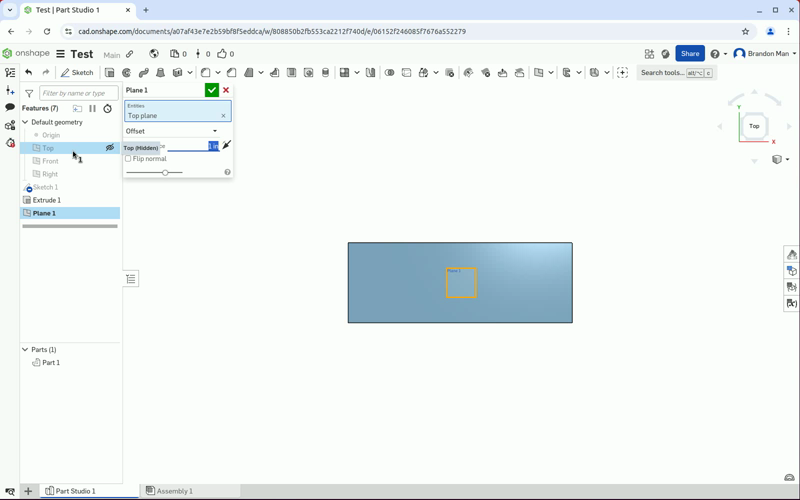
text(0.493)
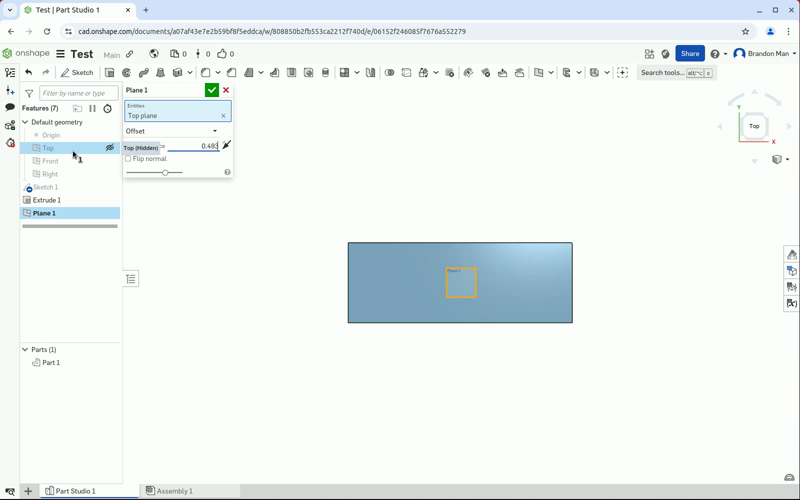
key(enter, 2)
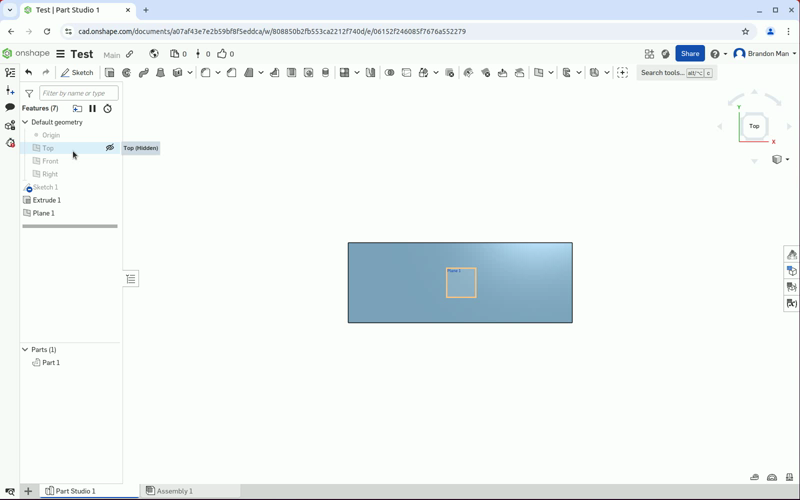
key(shift+s)
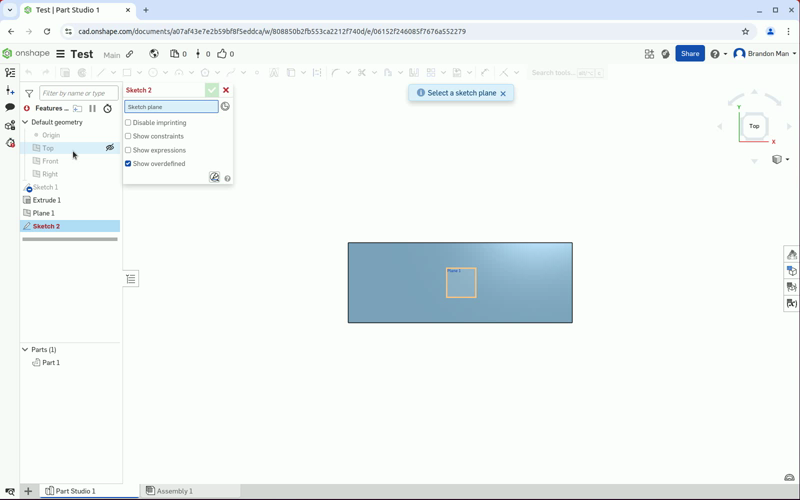
mouse_move(73, 215)
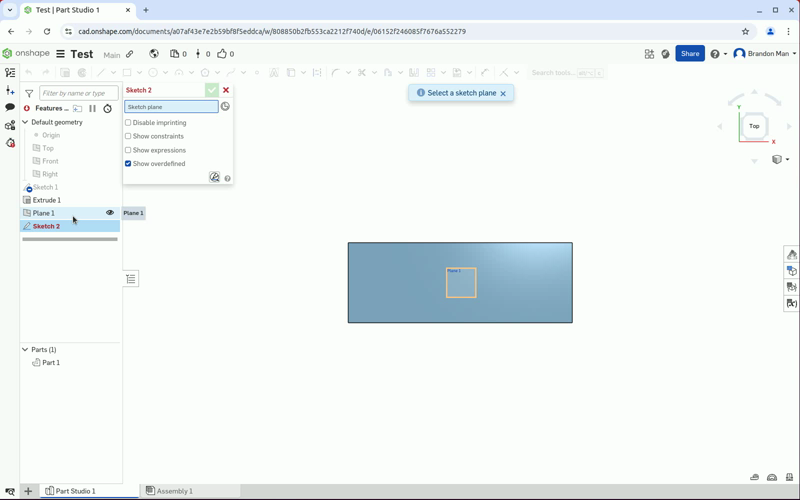
click(73, 215)
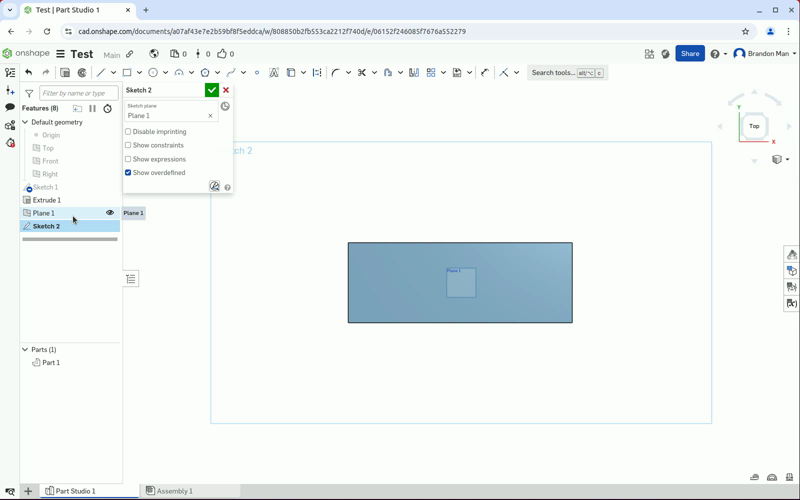
mouse_move(73, 352)
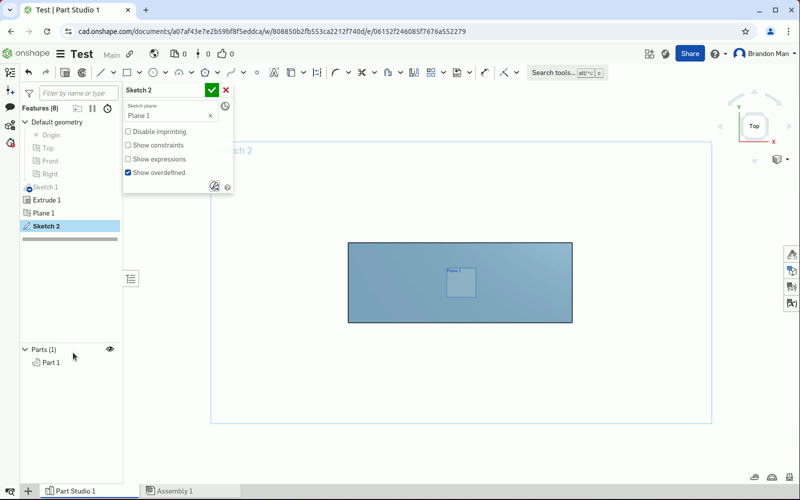
key(y)
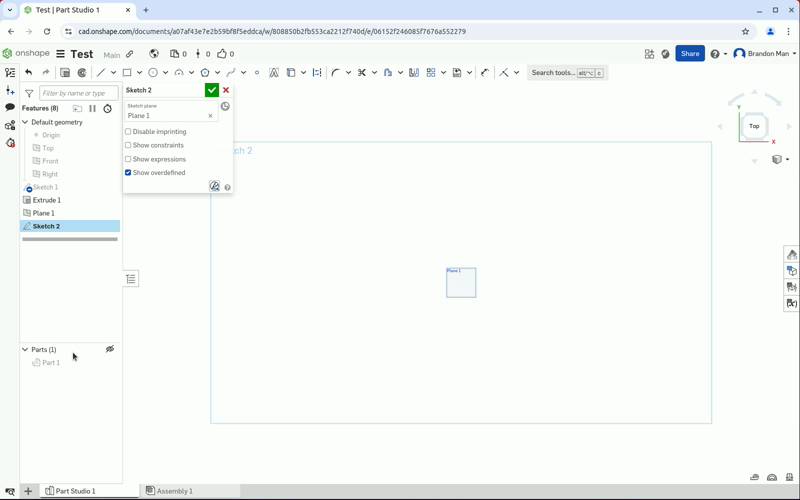
key(l)
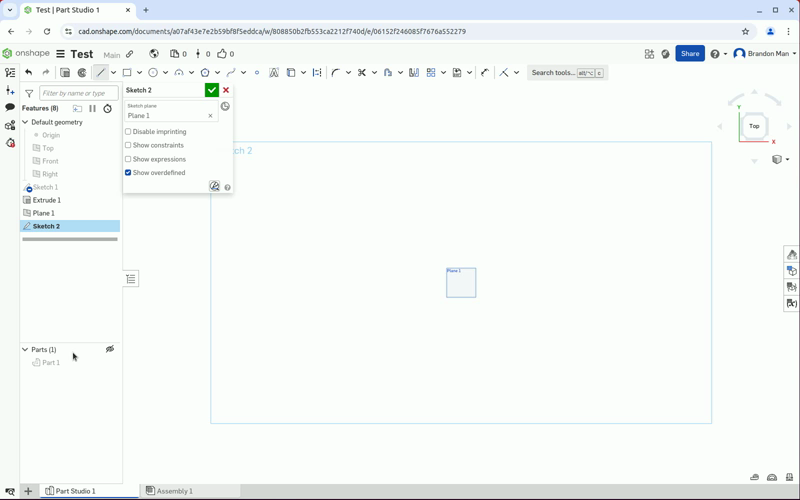
key_down(shift)
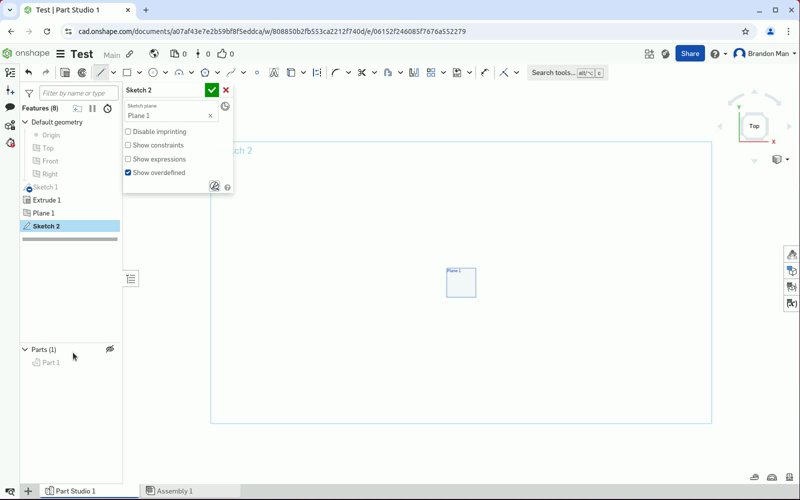
mouse_move(348, 322)
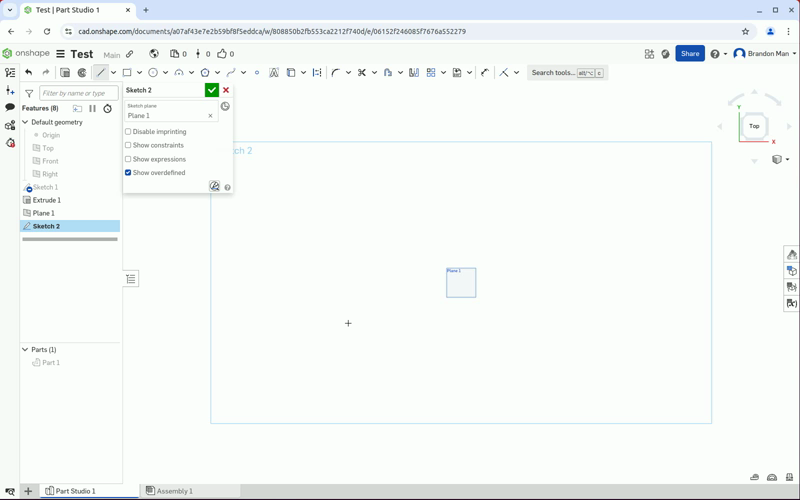
click(348, 322)
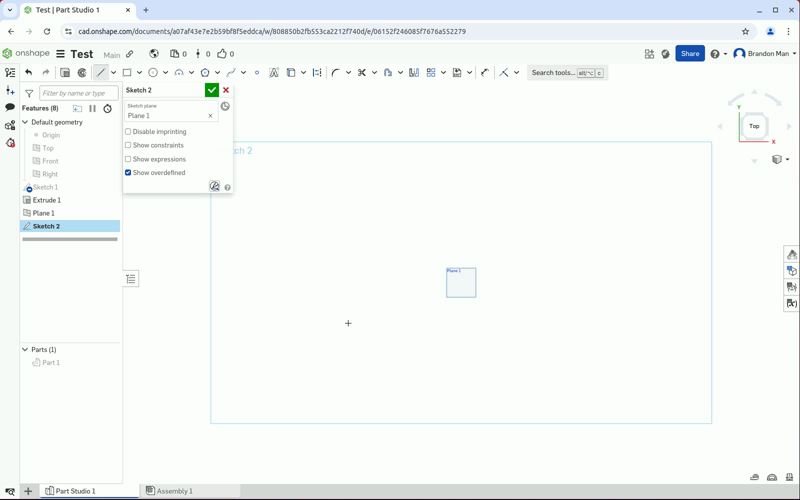
key_up(shift)
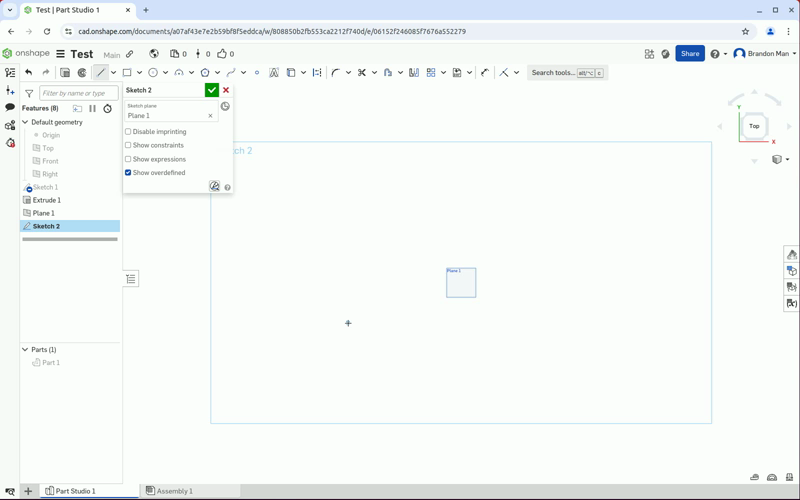
key_down(shift)
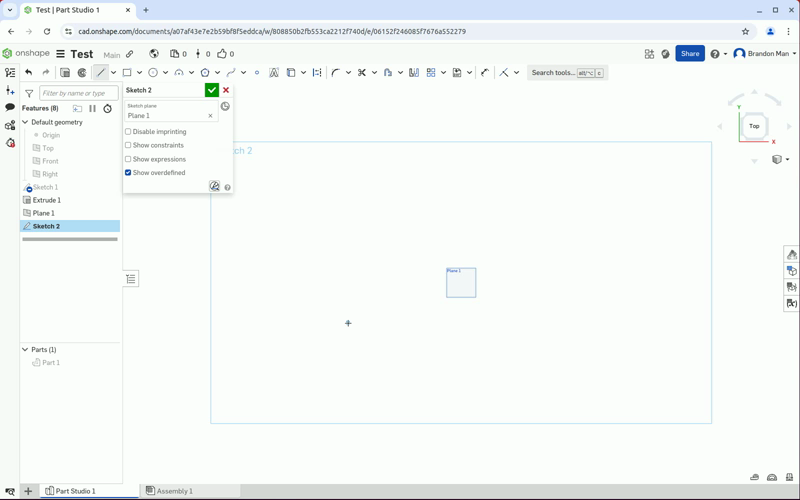
mouse_move(572, 322)
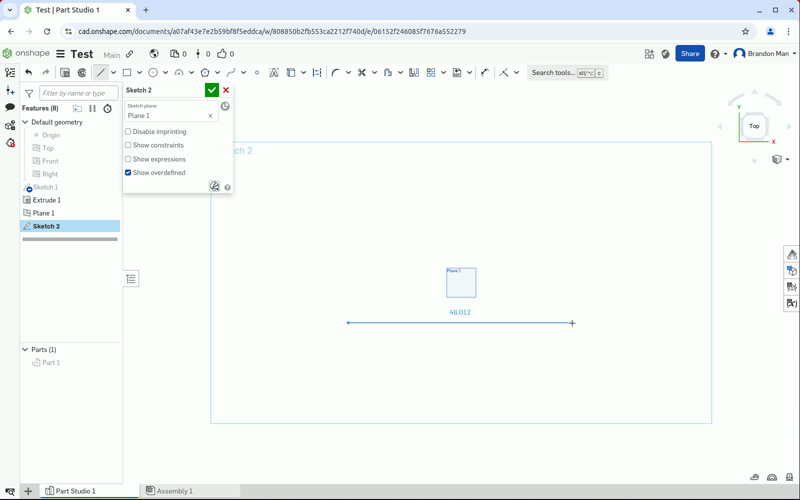
click(572, 322)
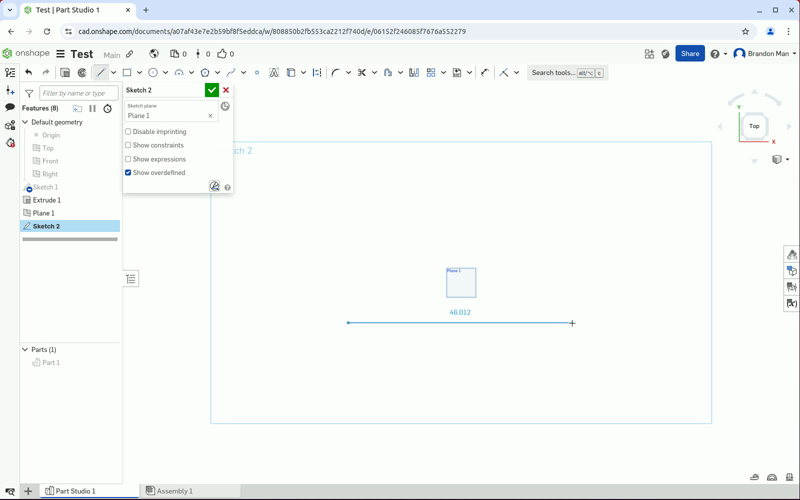
key_up(shift)
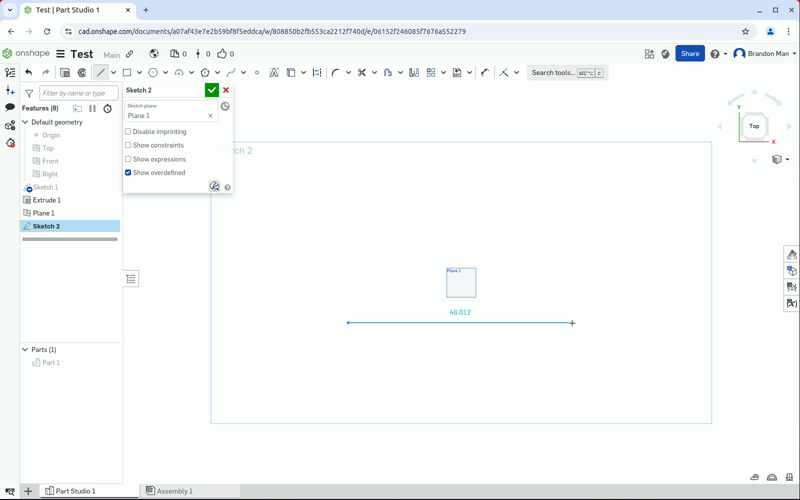
key_down(shift)
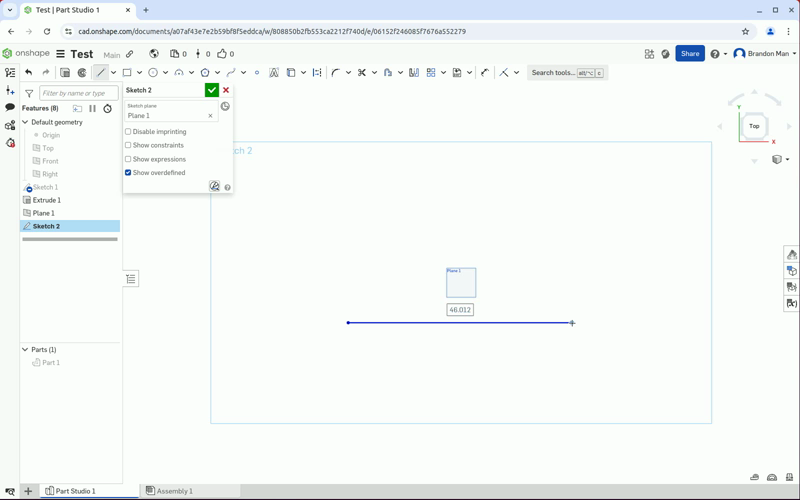
mouse_move(572, 242)
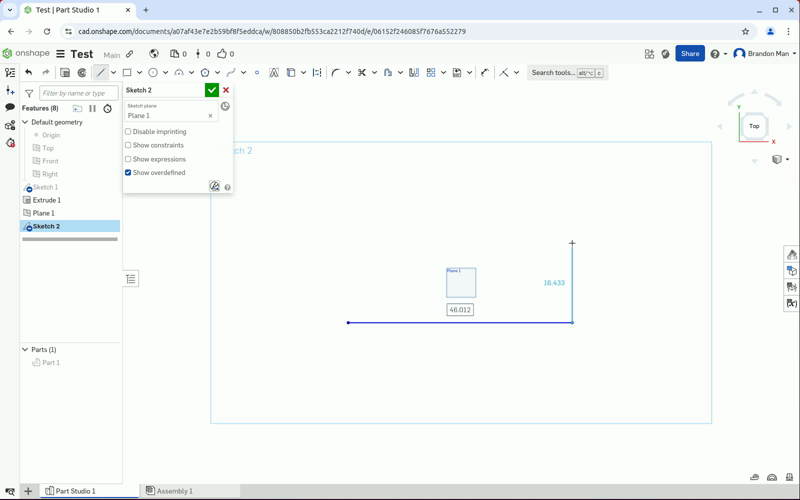
click(572, 242)
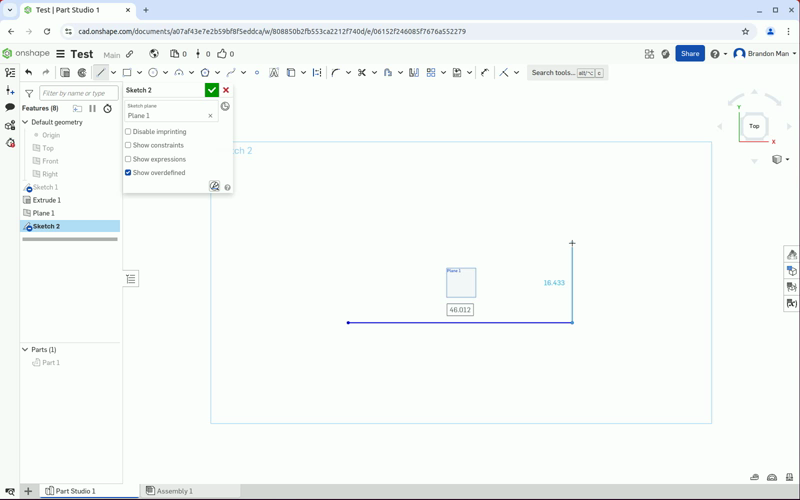
key_up(shift)
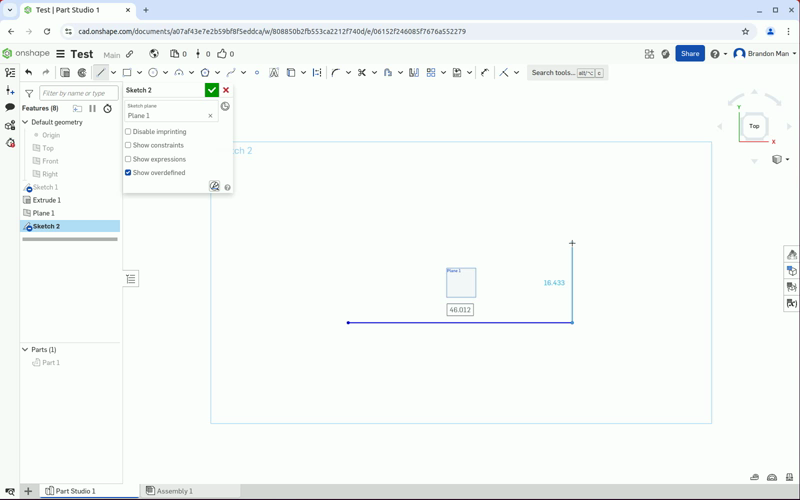
key_down(shift)
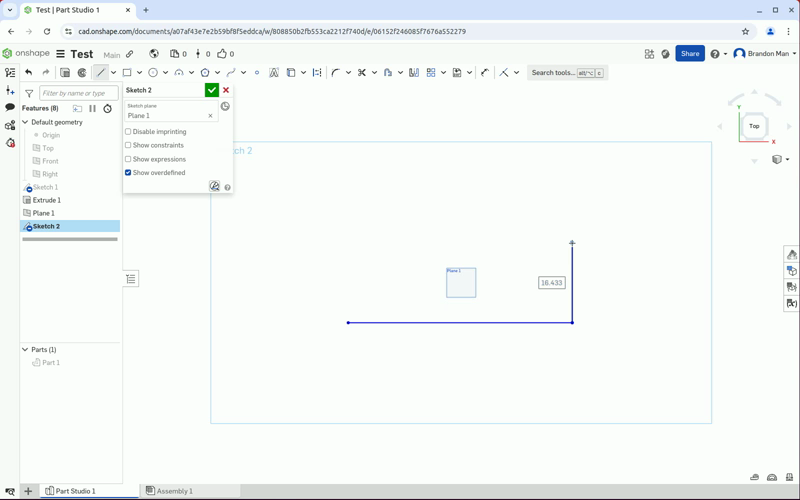
mouse_move(348, 242)
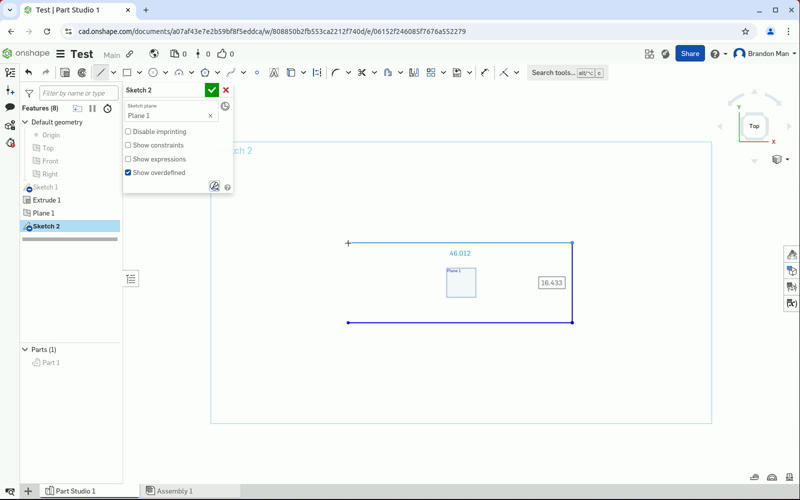
click(348, 242)
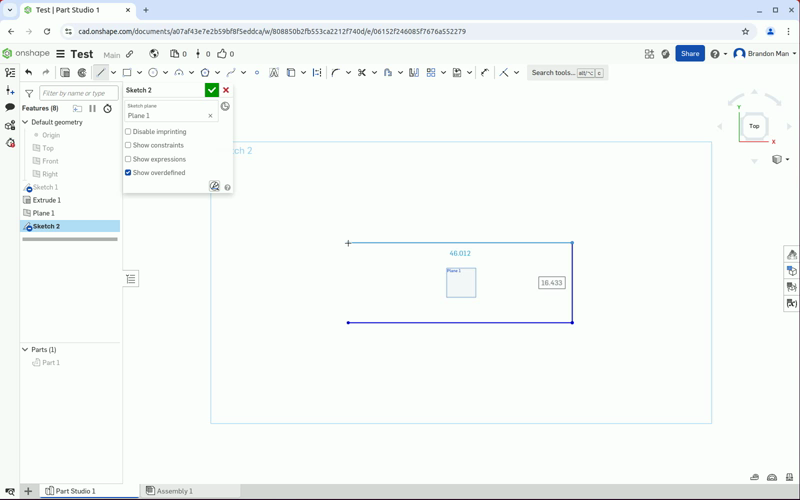
key_up(shift)
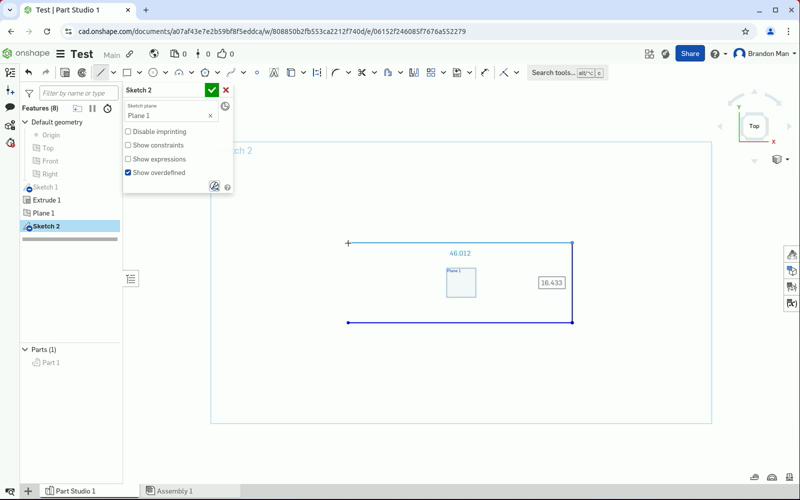
key_down(shift)
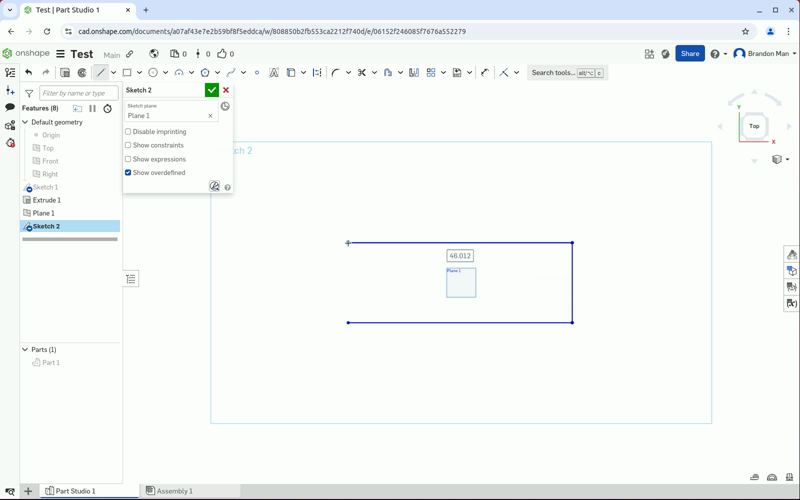
mouse_move(348, 322)
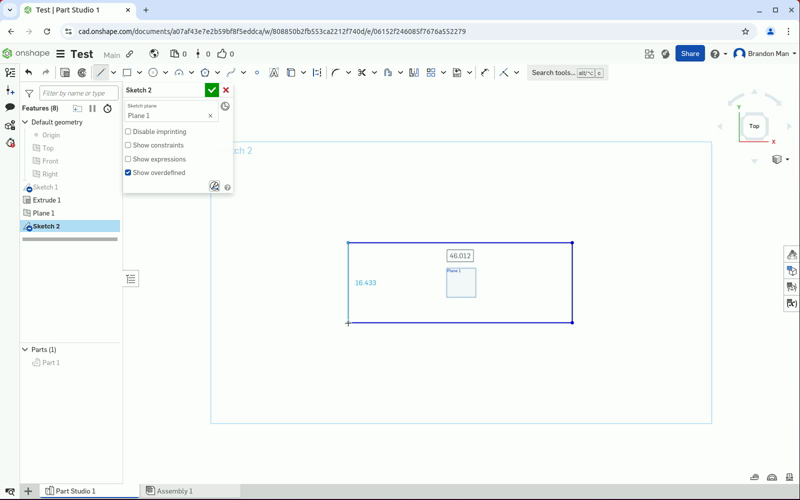
key_up(shift)
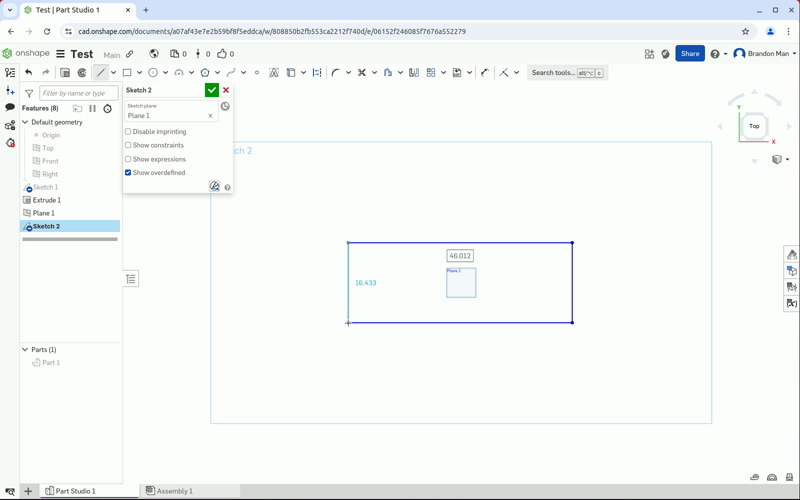
click(348, 322)
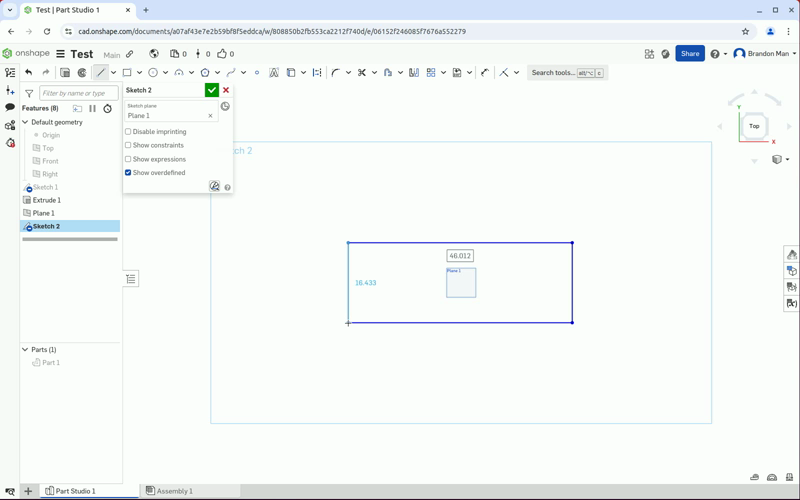
key(esc)
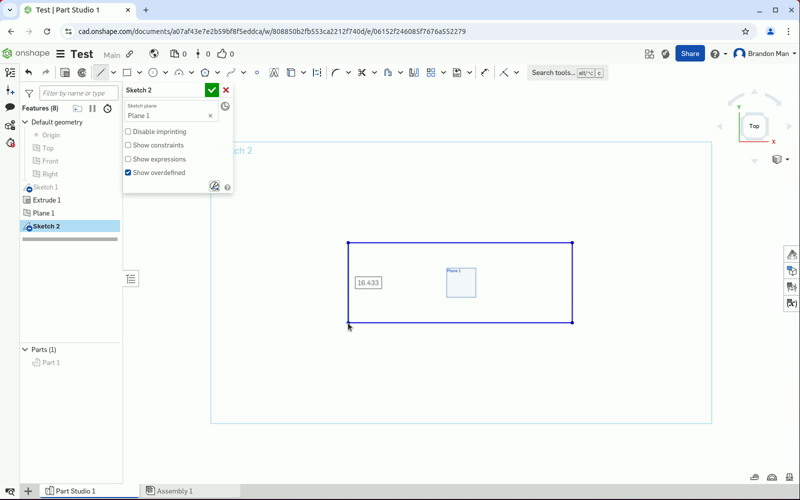
key(l)
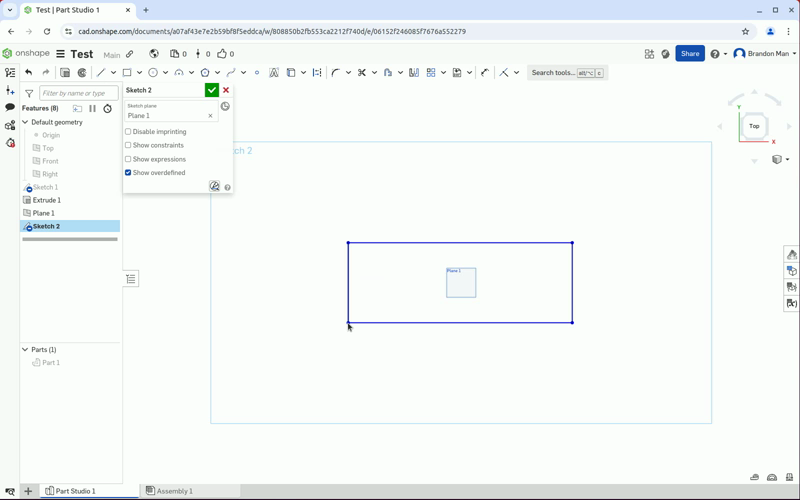
key_down(shift)
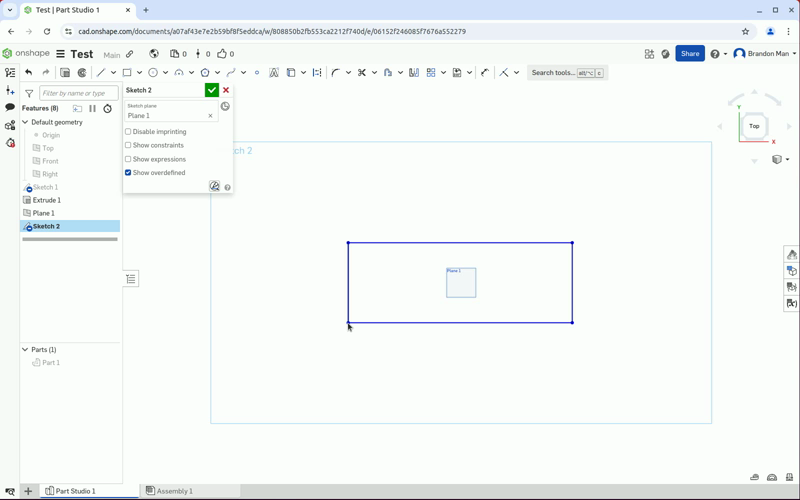
mouse_move(350, 320)
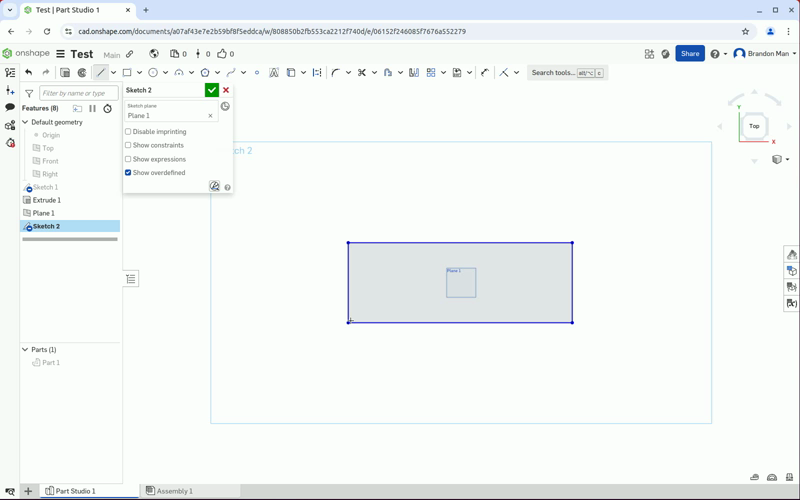
scroll(6)
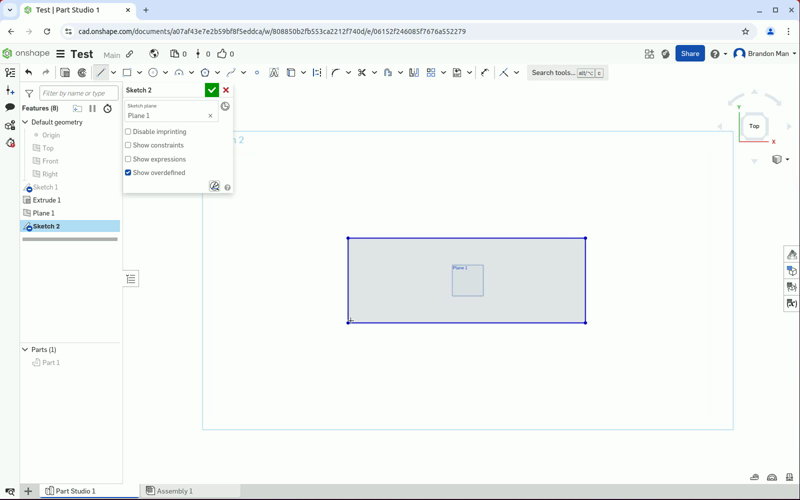
scroll(6)
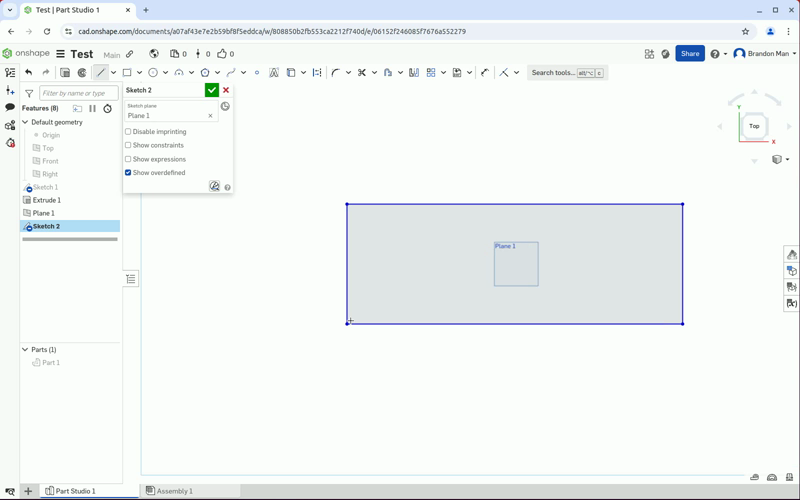
scroll(6)
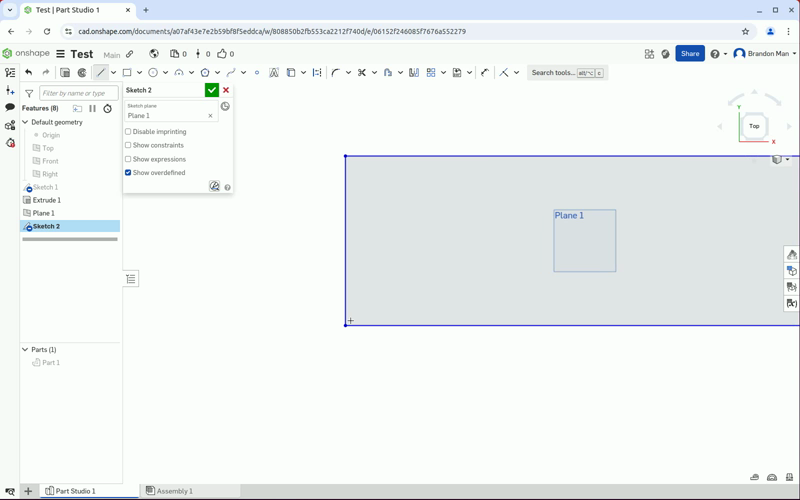
scroll(6)
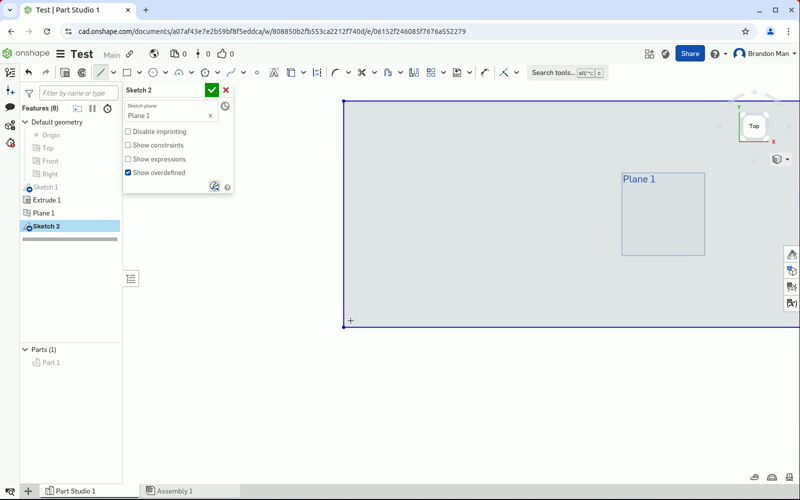
scroll(6)
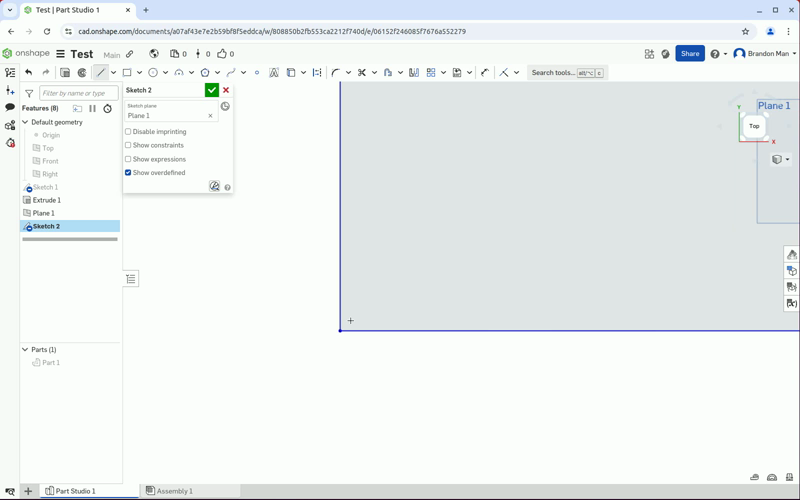
scroll(6)
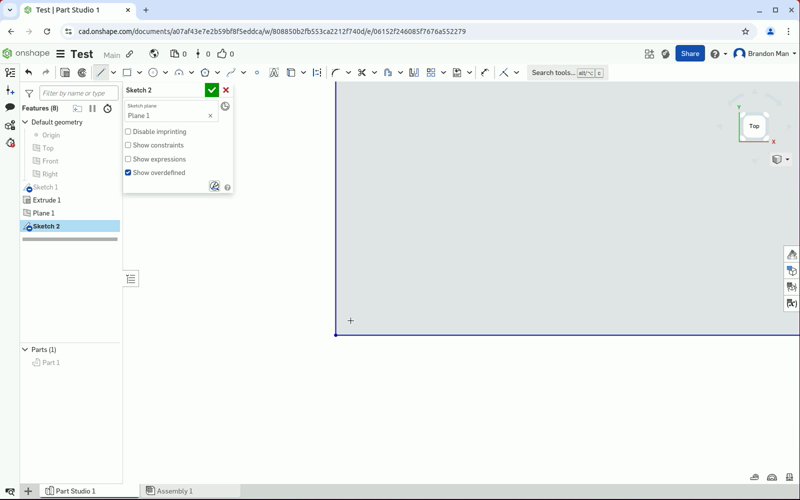
scroll(6)
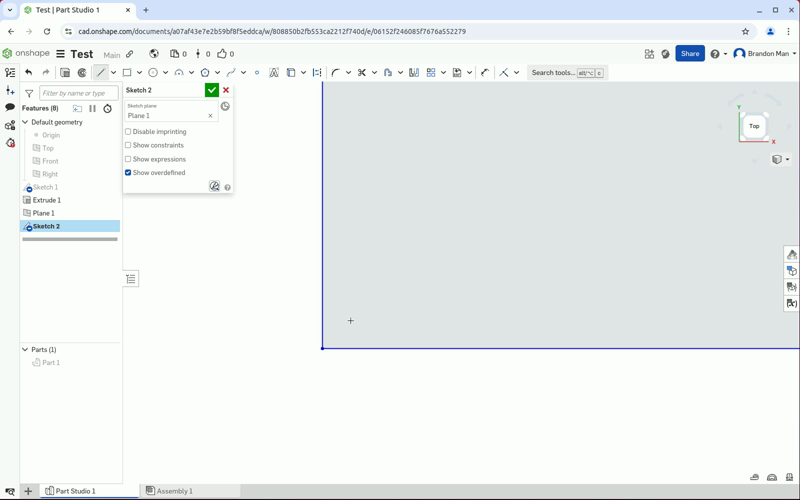
click(350, 320)
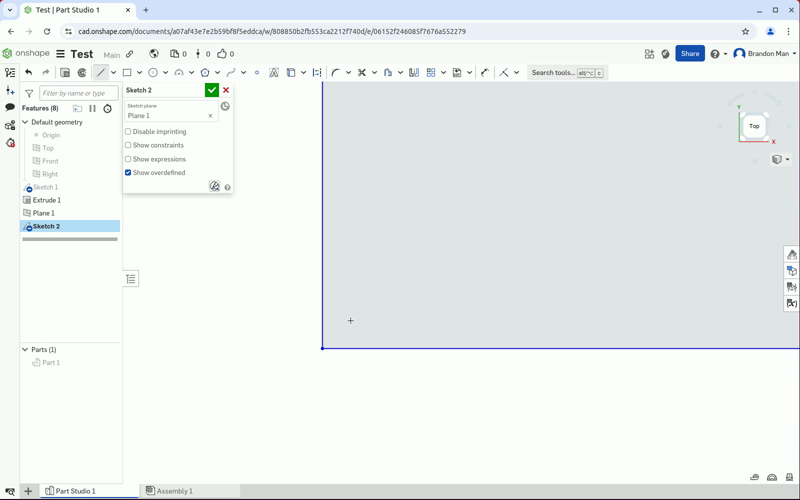
scroll(-6)
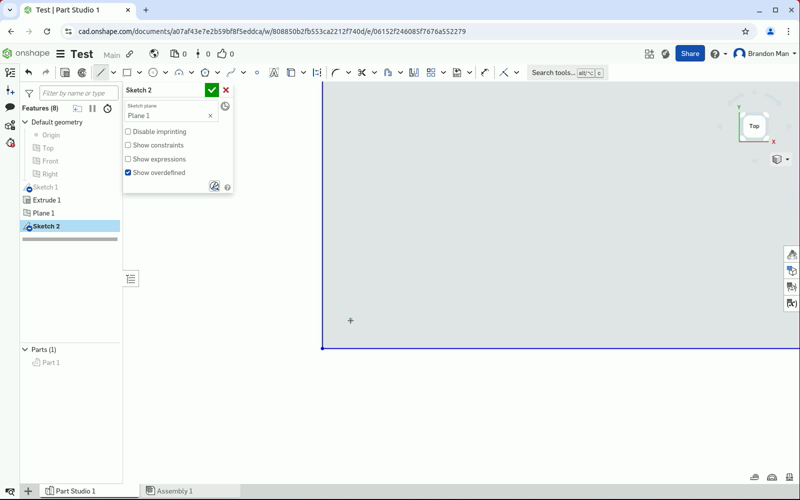
scroll(-6)
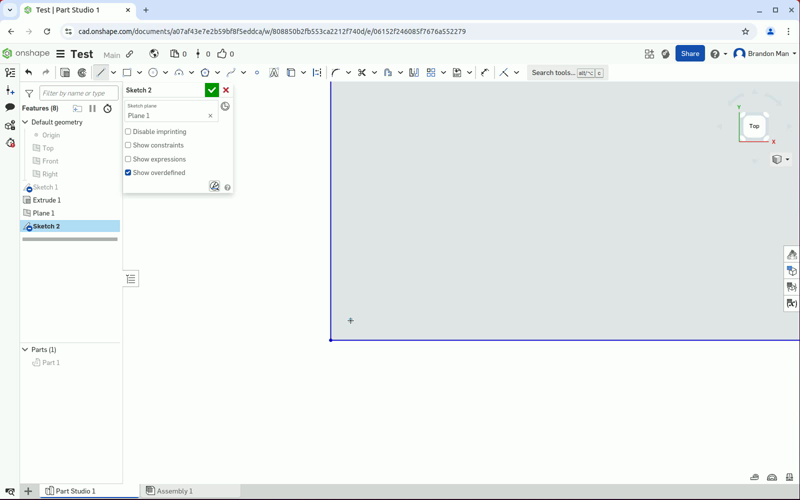
scroll(-6)
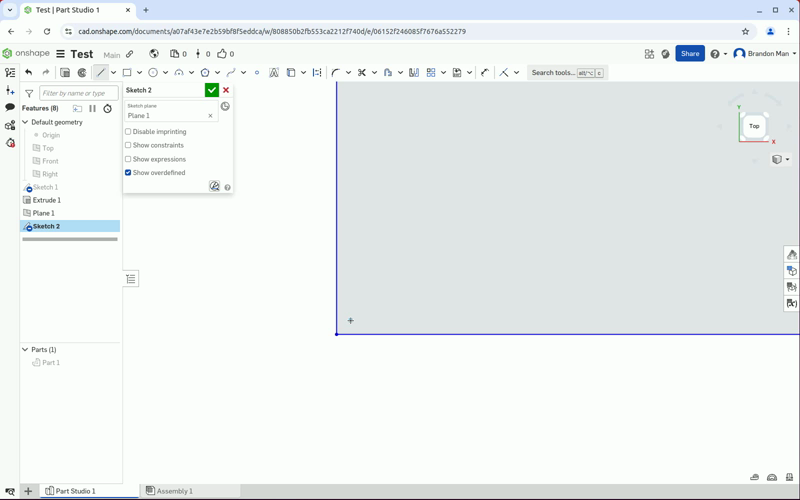
scroll(-6)
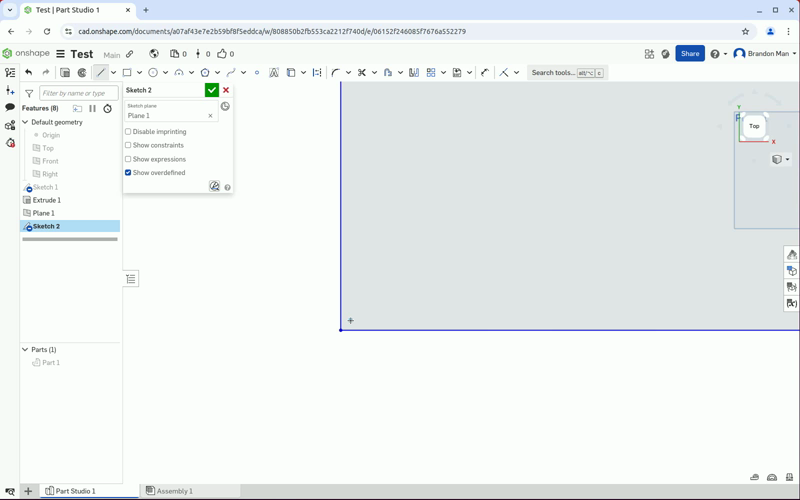
scroll(-6)
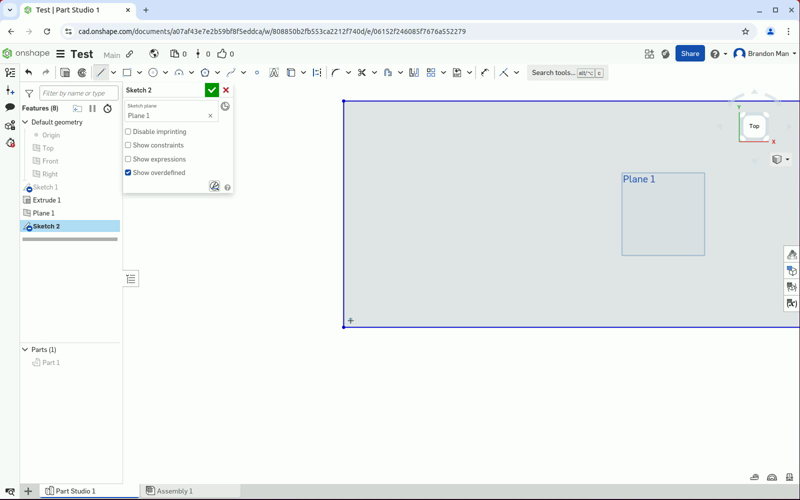
scroll(-6)
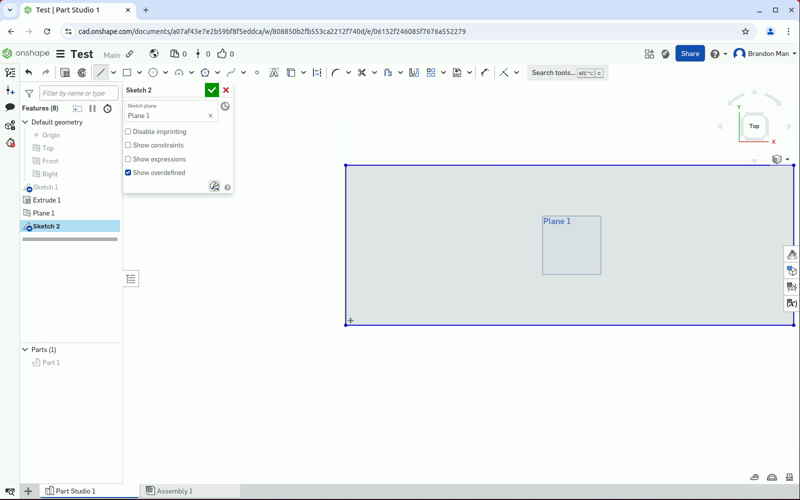
scroll(-6)
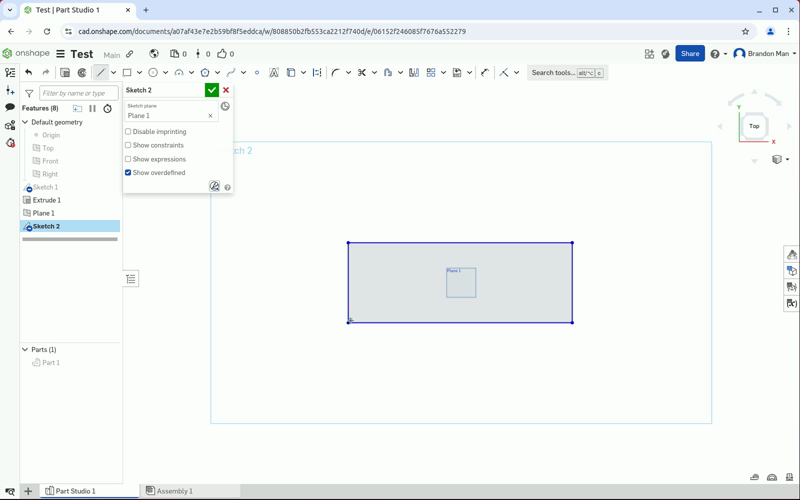
key_up(shift)
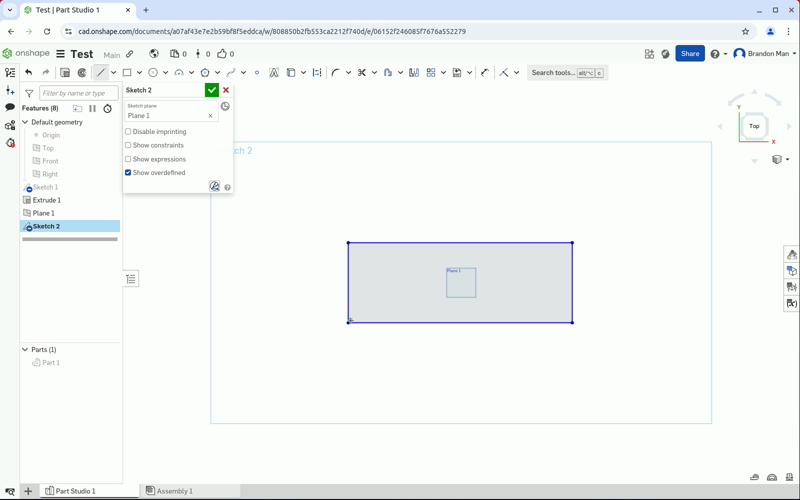
key_down(shift)
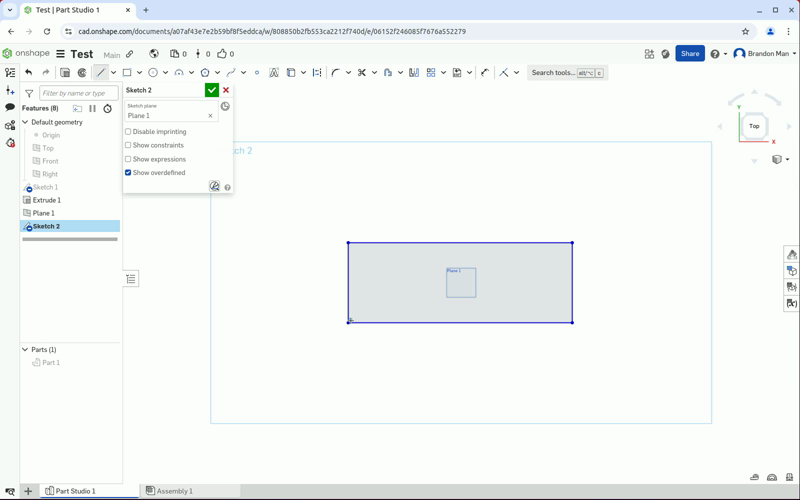
mouse_move(569, 320)
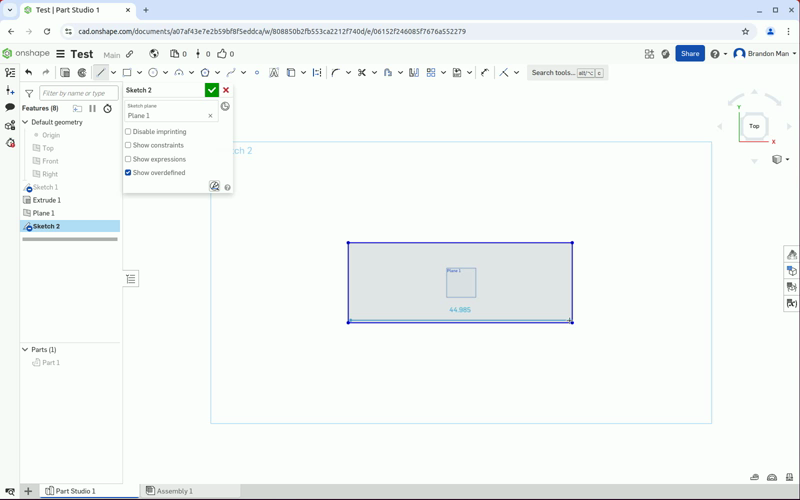
scroll(6)
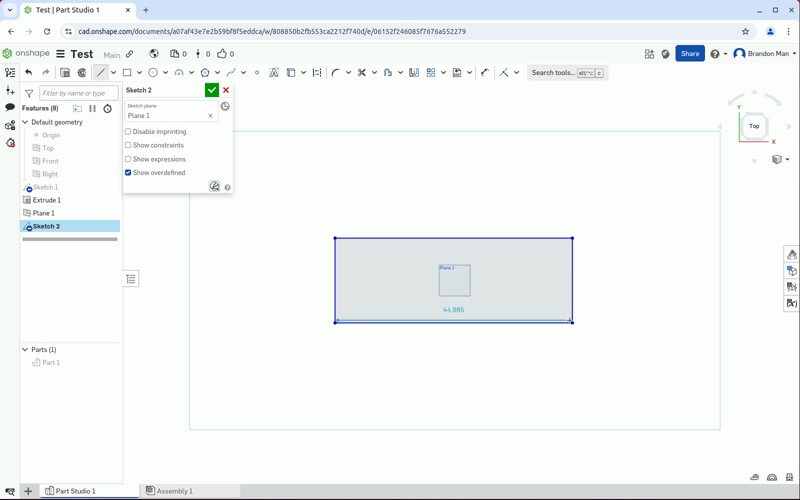
scroll(6)
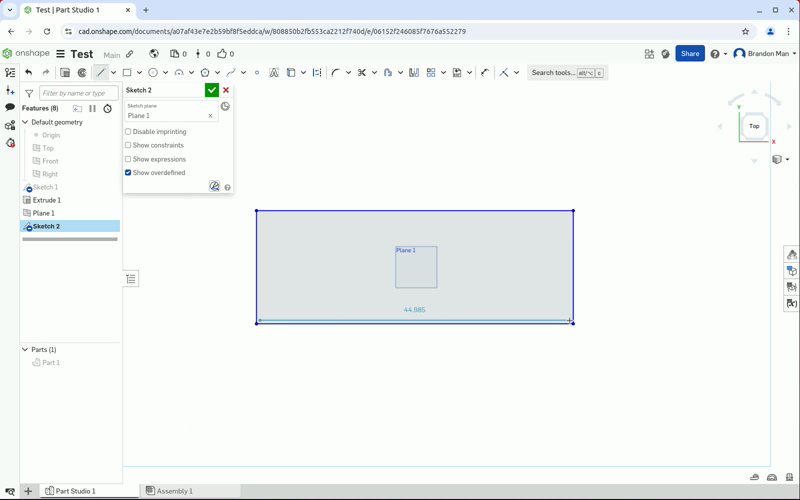
scroll(6)
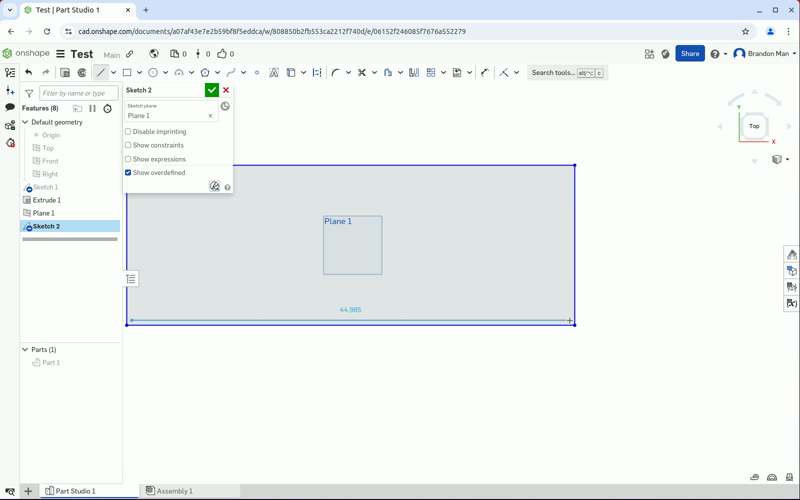
scroll(6)
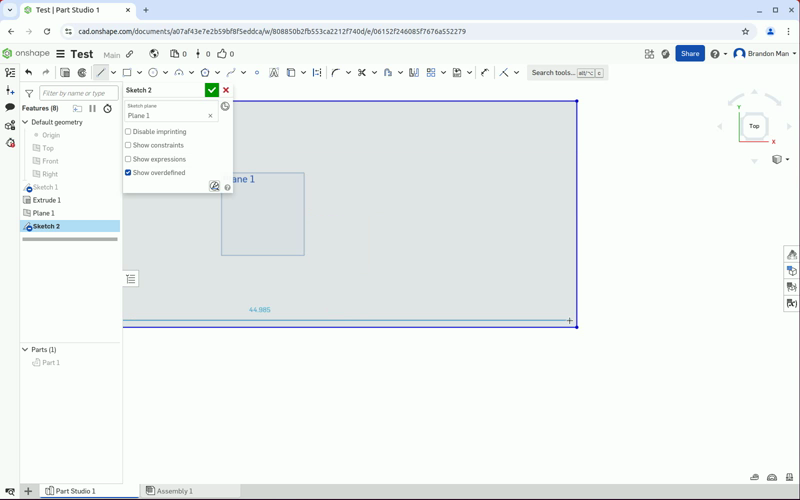
scroll(6)
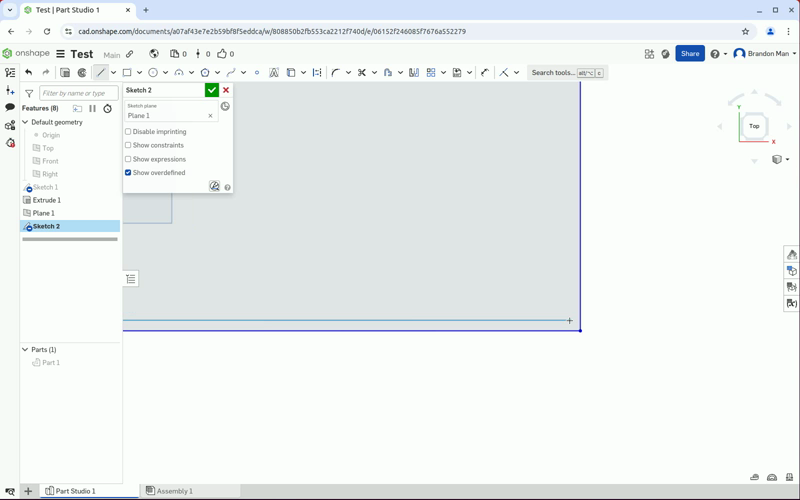
scroll(6)
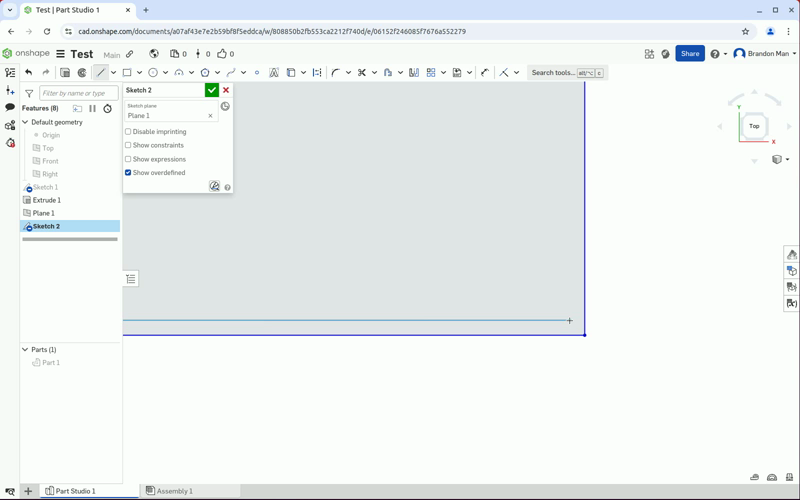
scroll(6)
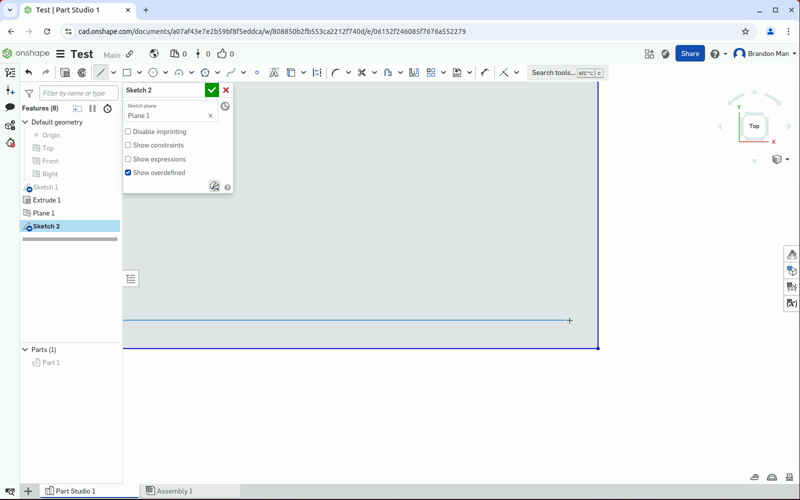
click(569, 320)
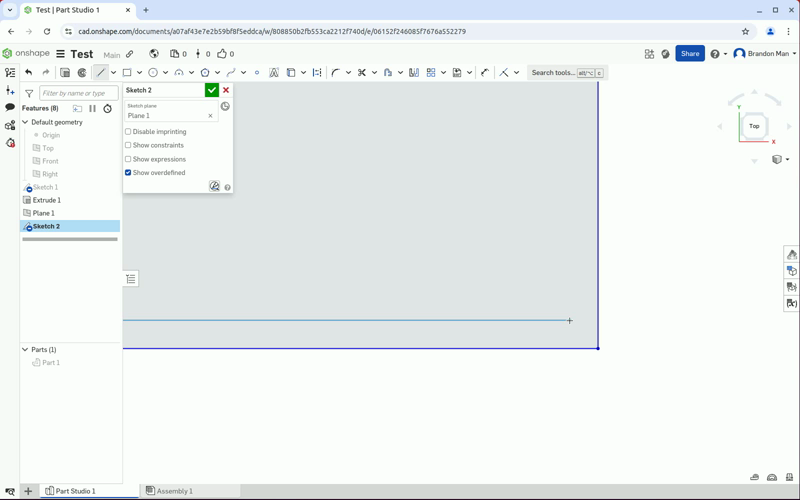
scroll(-6)
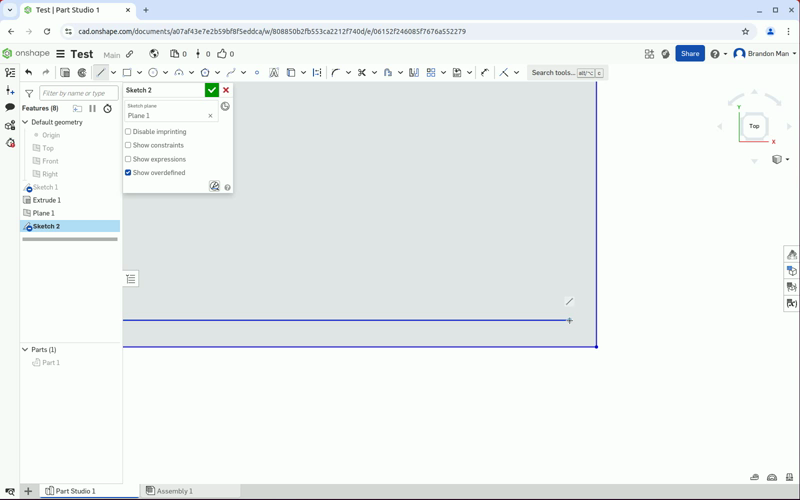
scroll(-6)
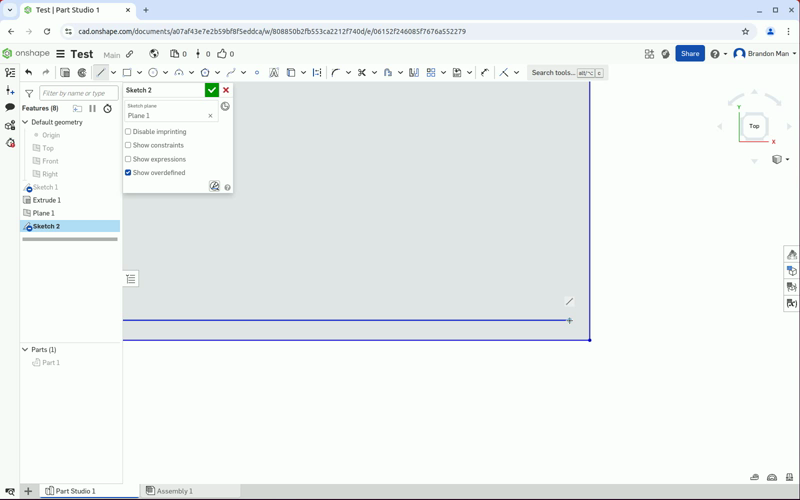
scroll(-6)
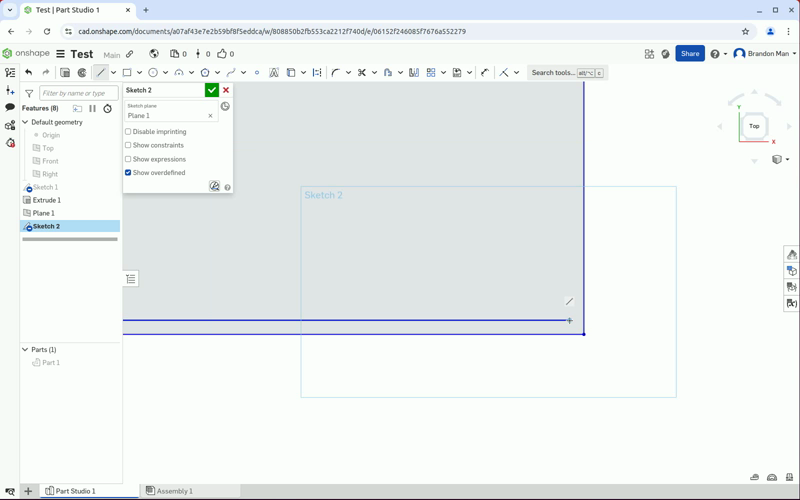
scroll(-6)
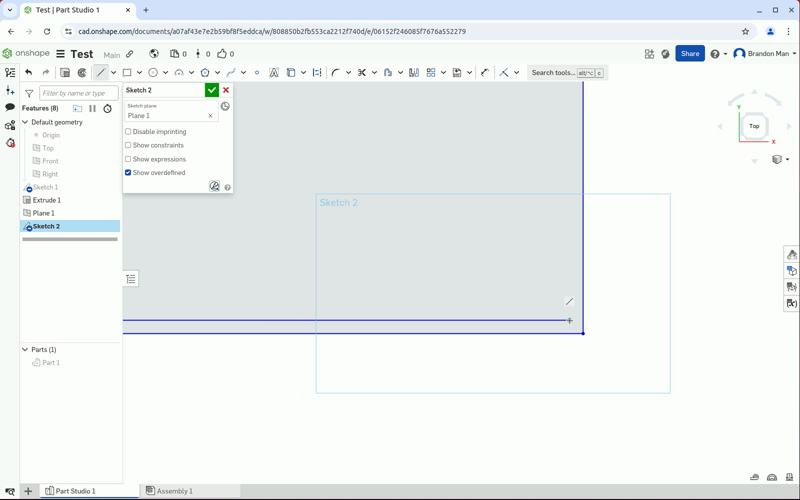
scroll(-6)
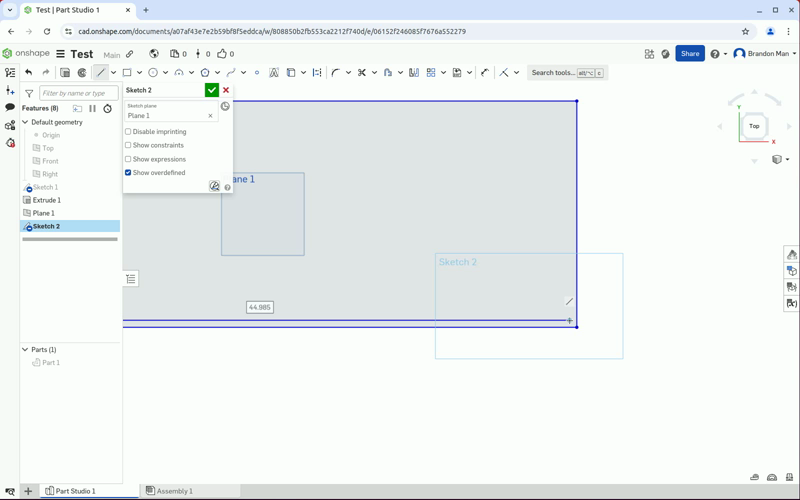
scroll(-6)
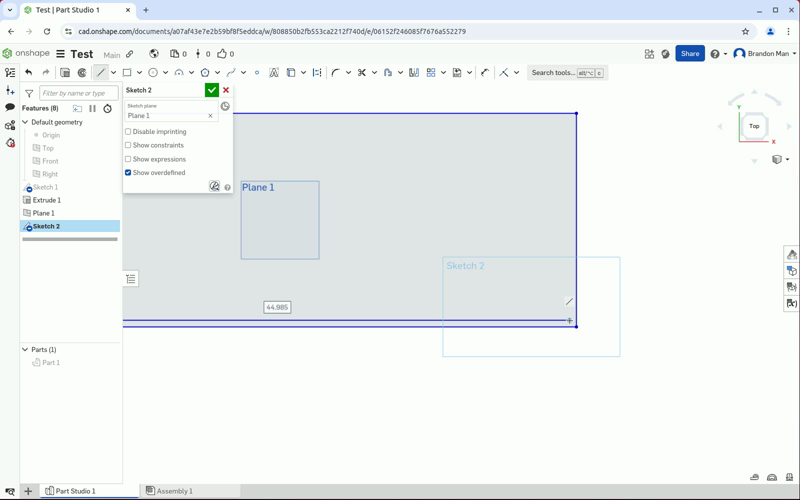
scroll(-6)
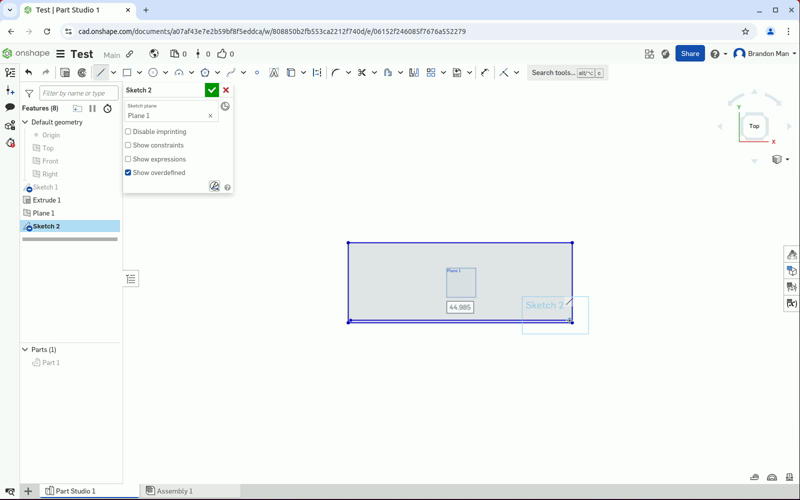
key_up(shift)
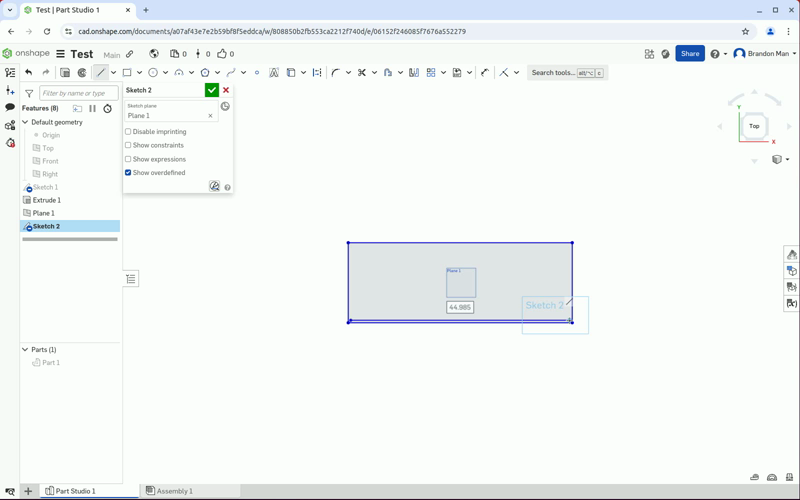
key_down(shift)
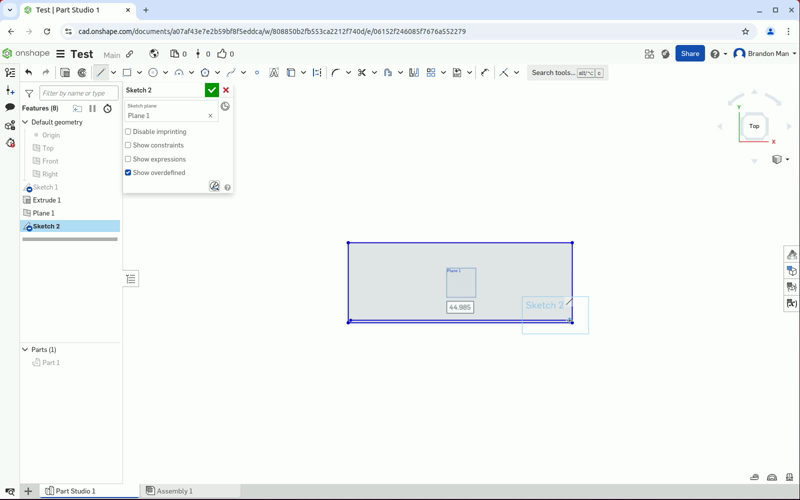
mouse_move(569, 245)
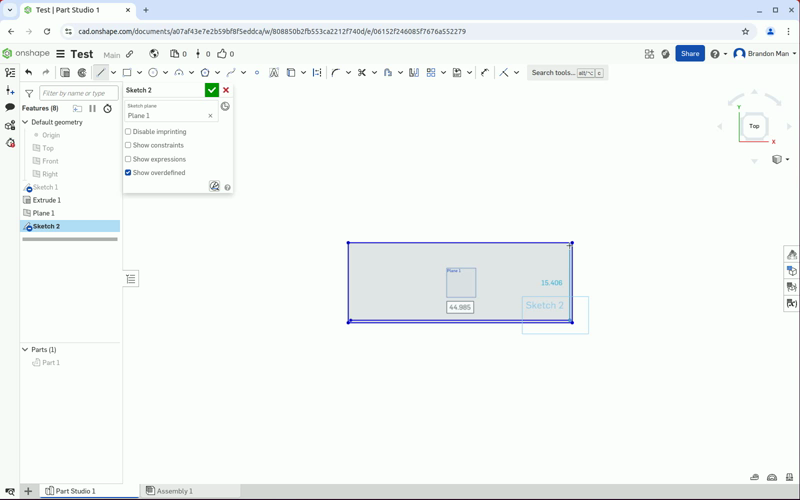
scroll(6)
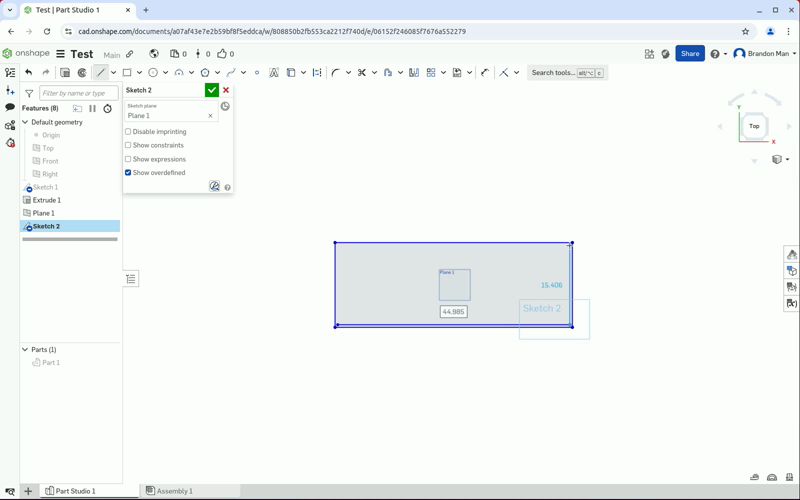
scroll(6)
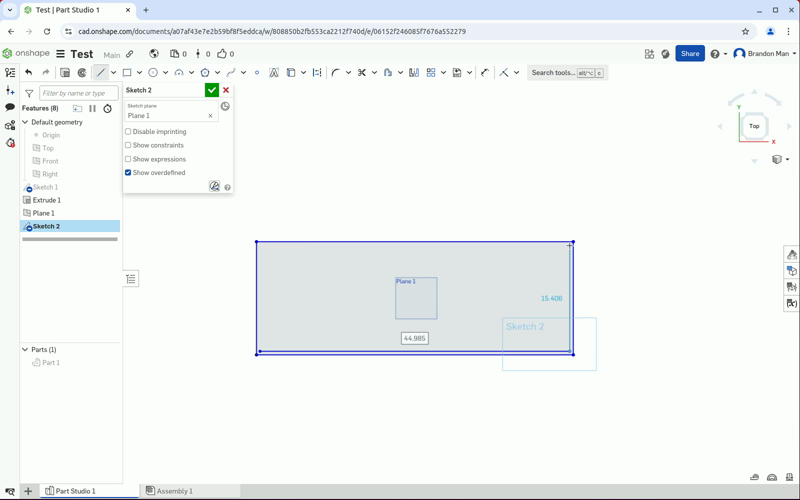
scroll(6)
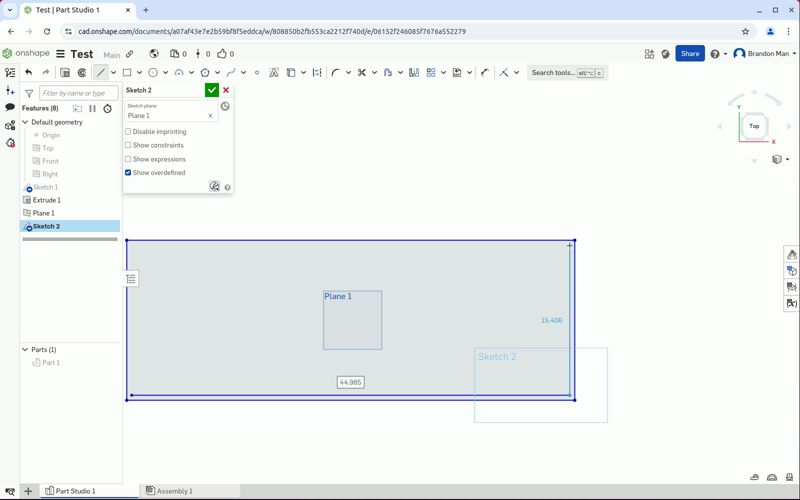
scroll(6)
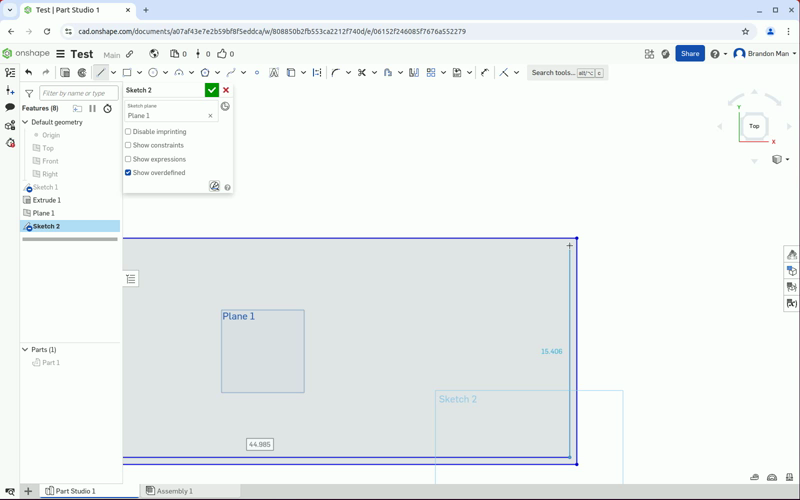
scroll(6)
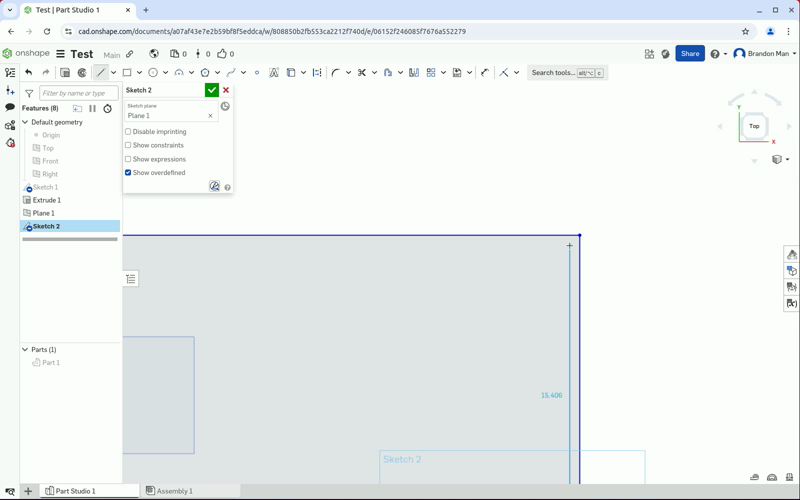
scroll(6)
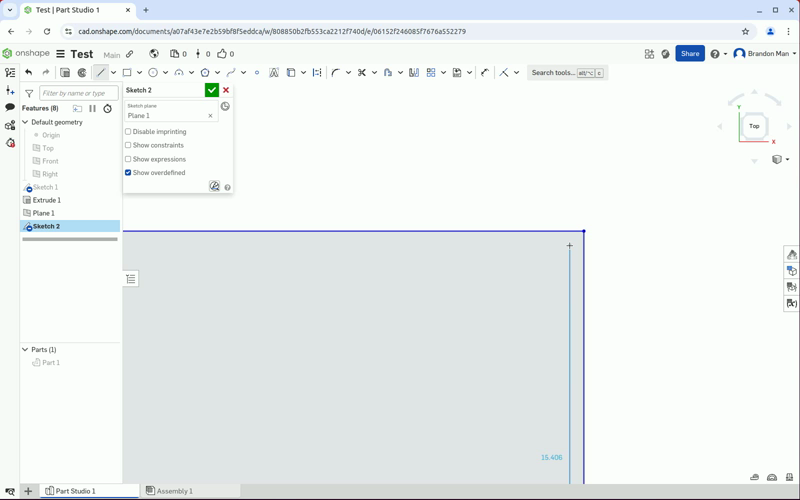
scroll(6)
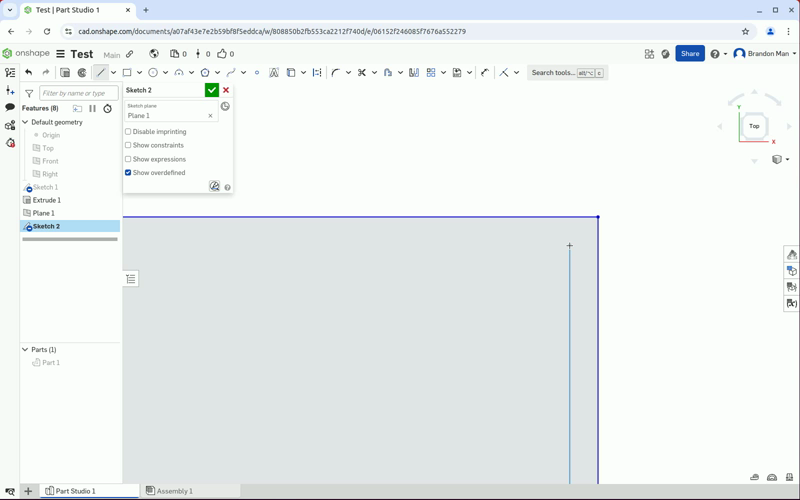
click(569, 245)
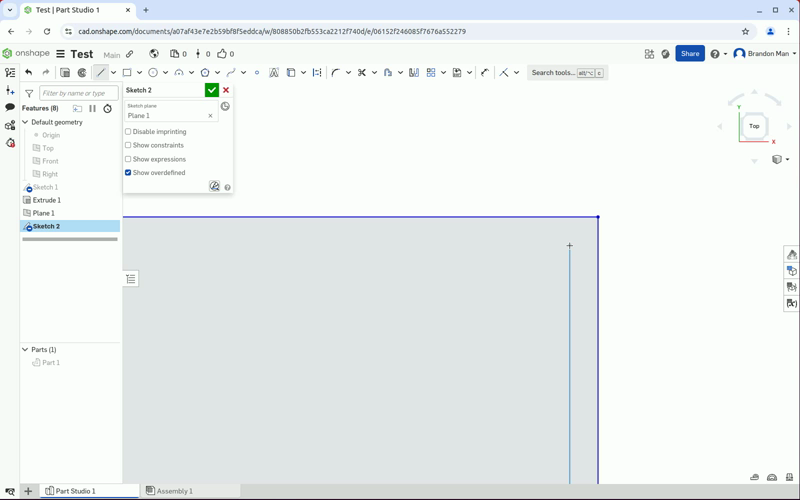
scroll(-6)
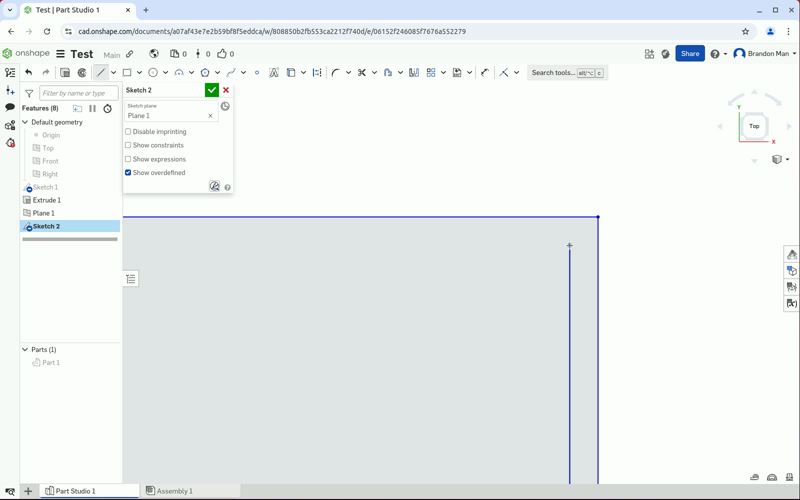
scroll(-6)
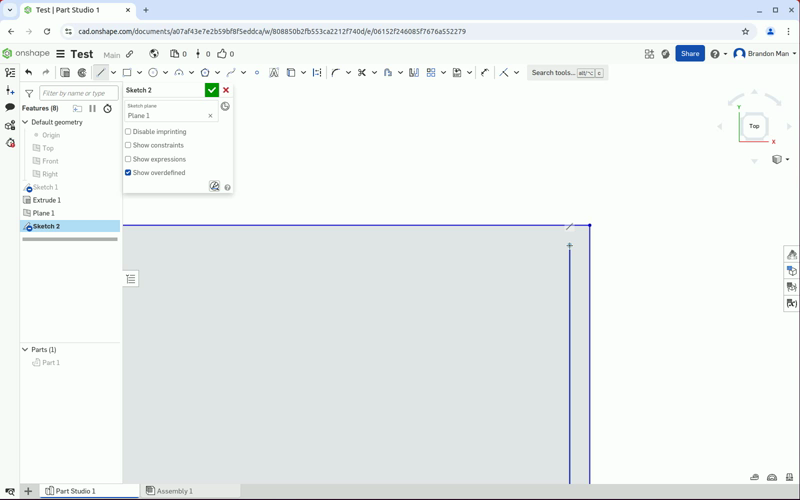
scroll(-6)
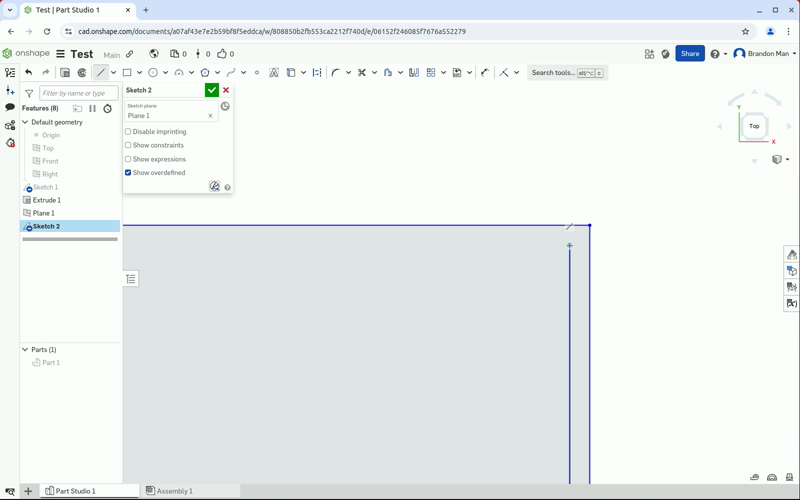
scroll(-6)
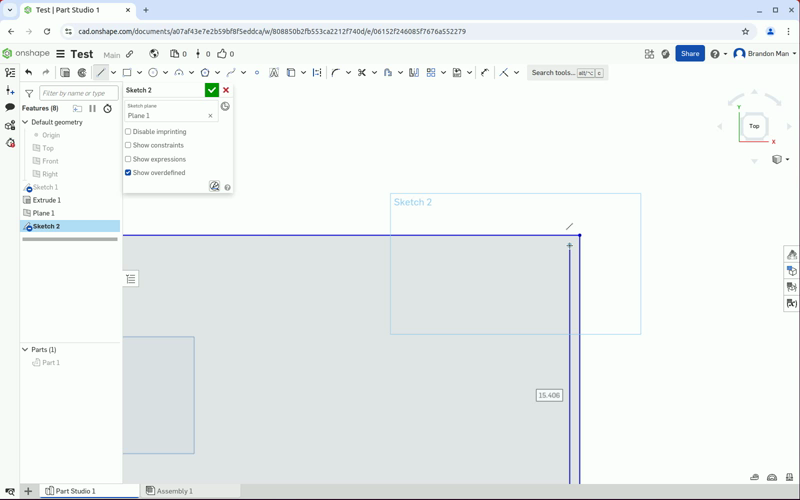
scroll(-6)
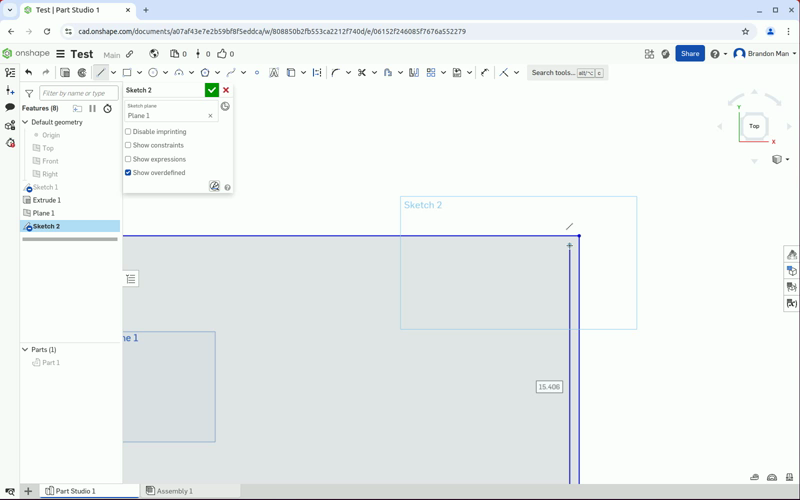
scroll(-6)
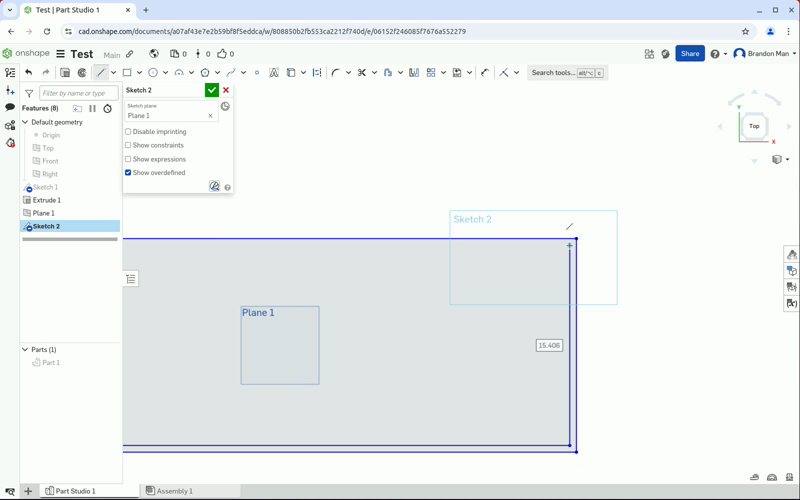
scroll(-6)
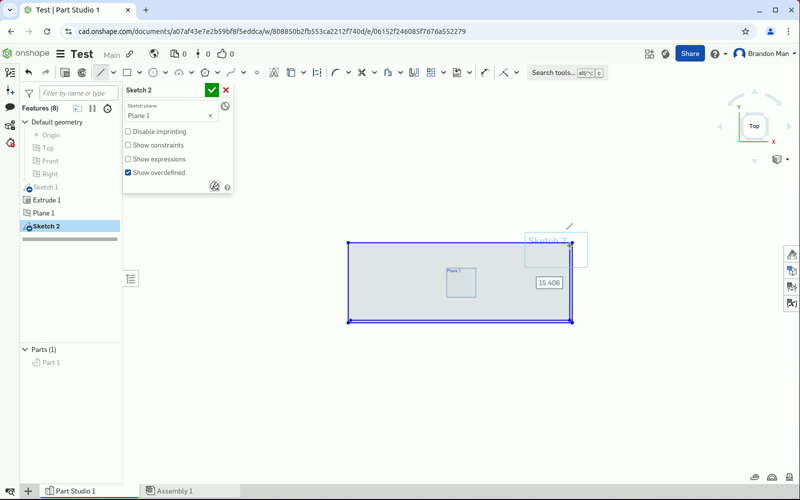
key_up(shift)
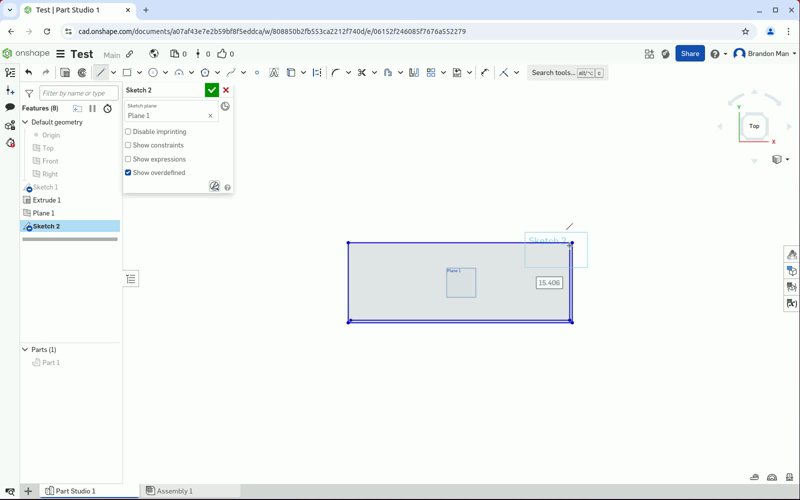
key_down(shift)
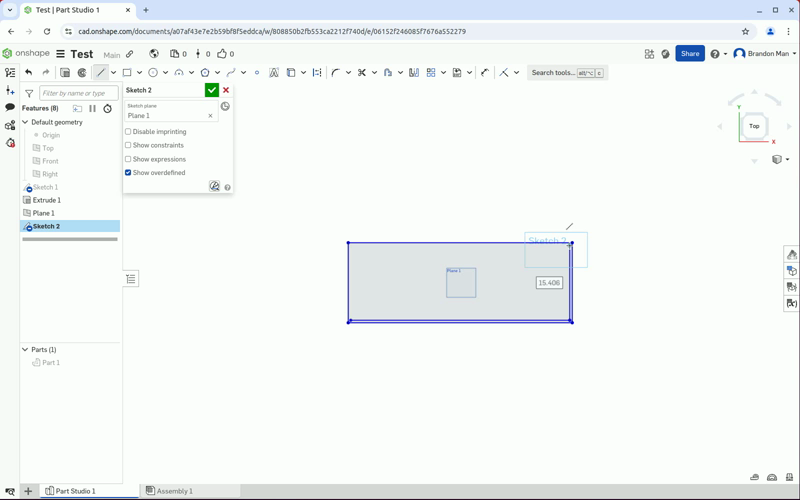
mouse_move(350, 245)
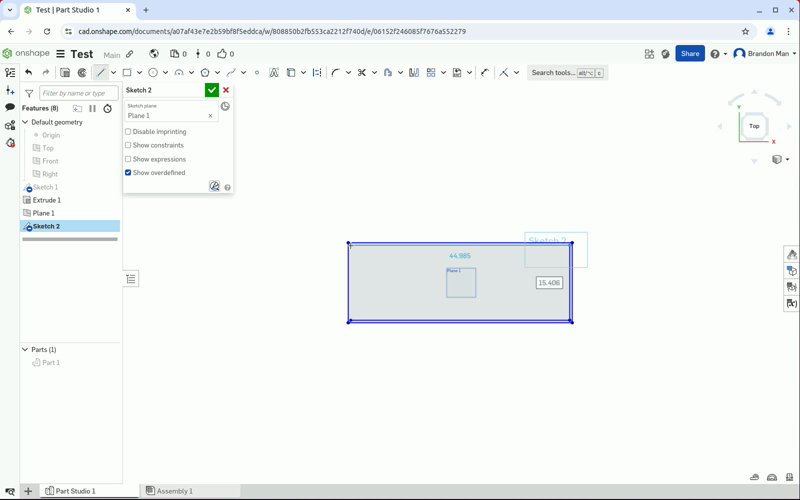
scroll(6)
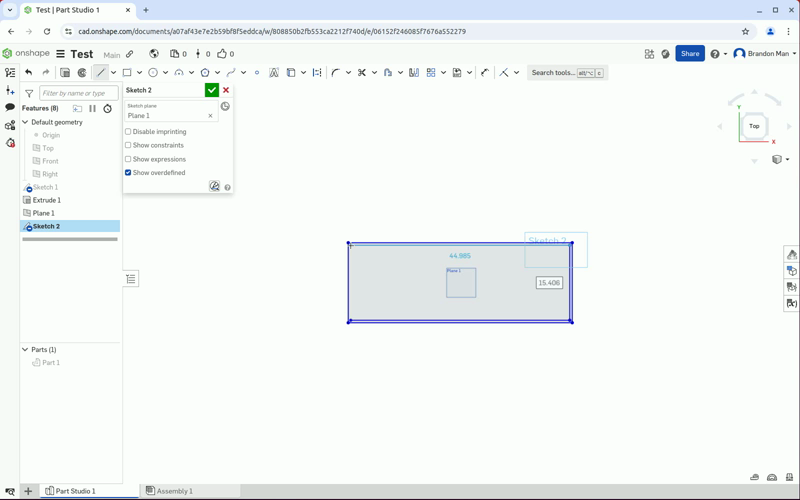
scroll(6)
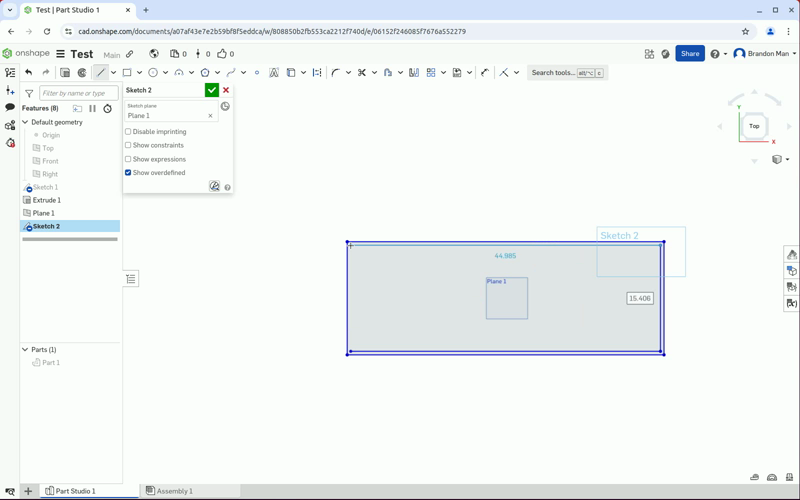
scroll(6)
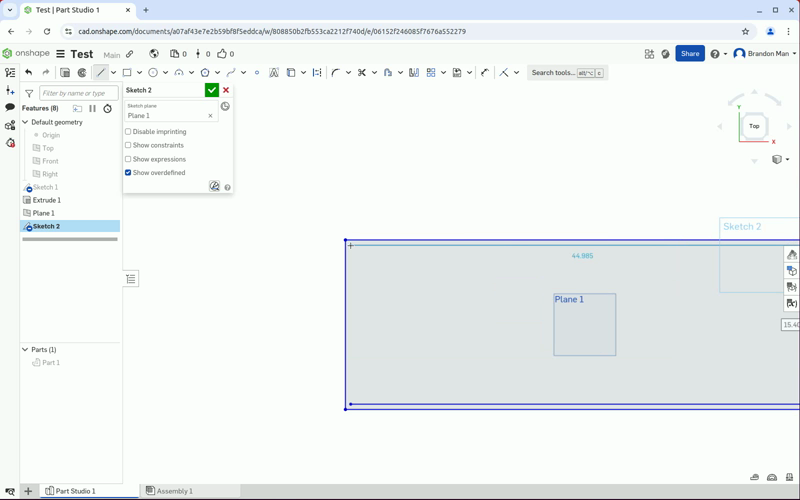
scroll(6)
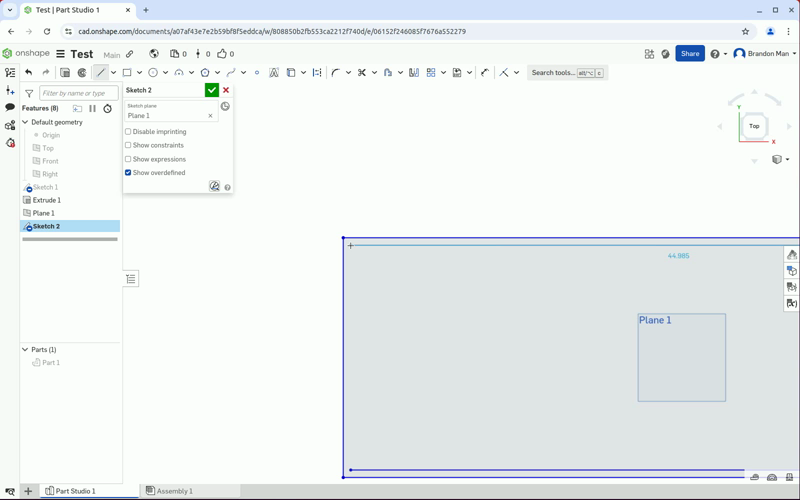
scroll(6)
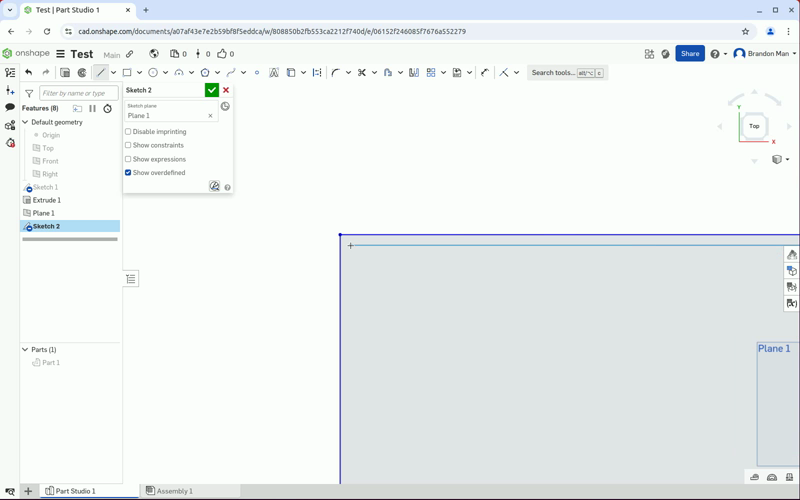
scroll(6)
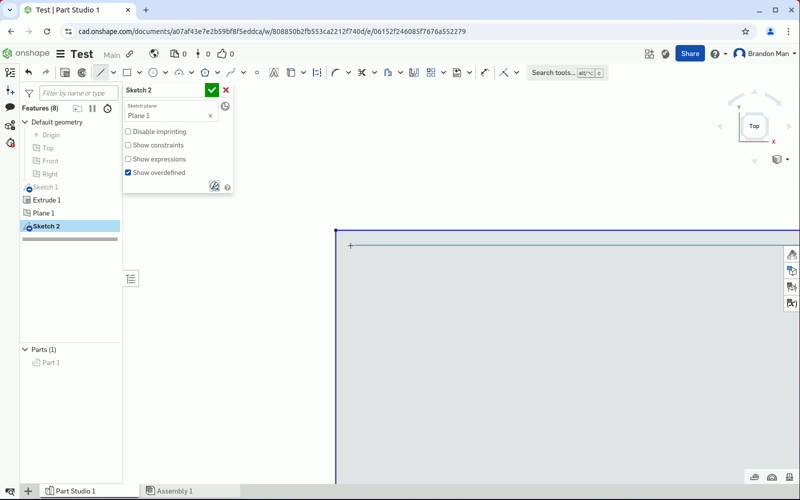
scroll(6)
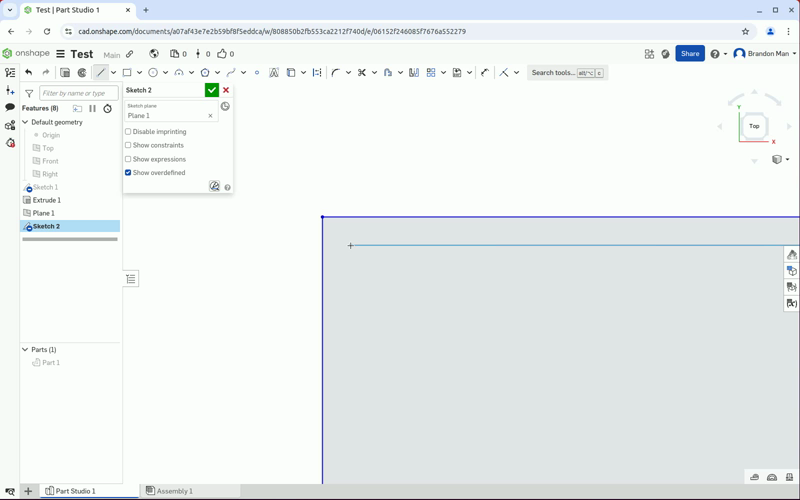
click(350, 245)
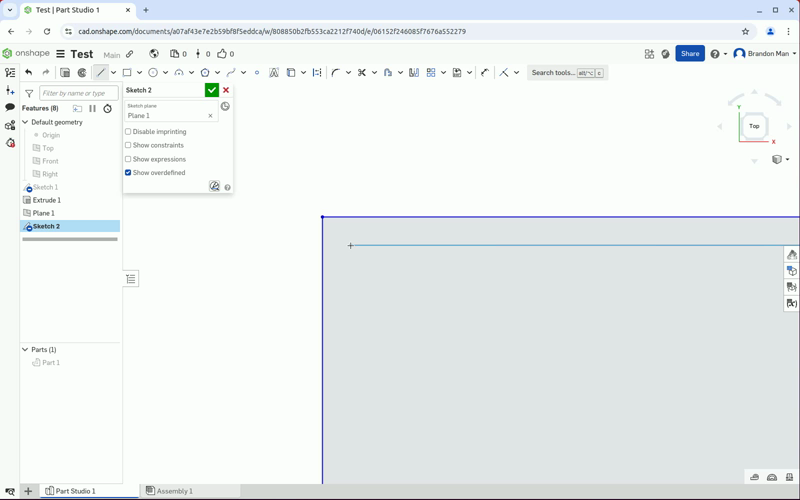
scroll(-6)
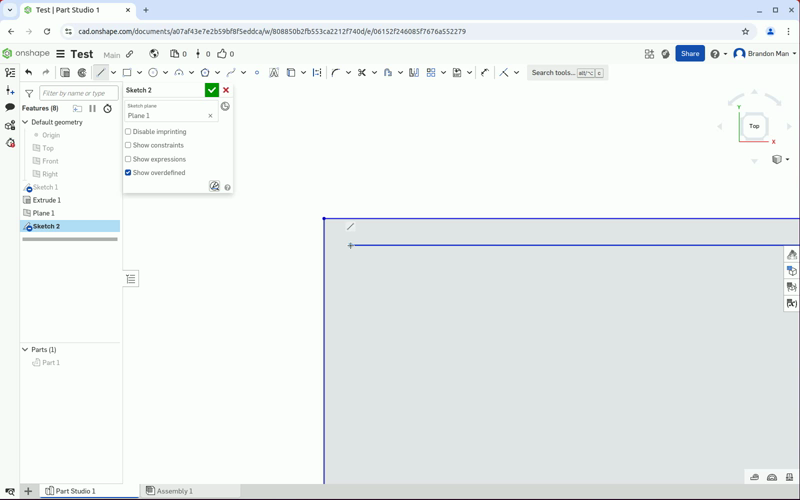
scroll(-6)
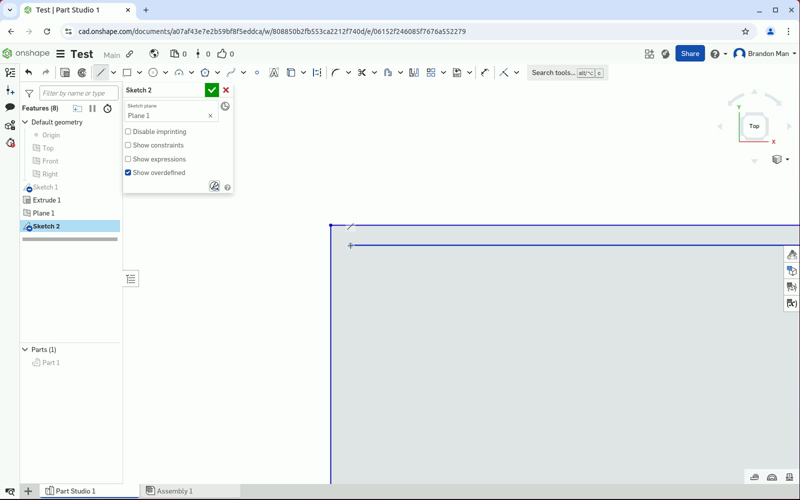
scroll(-6)
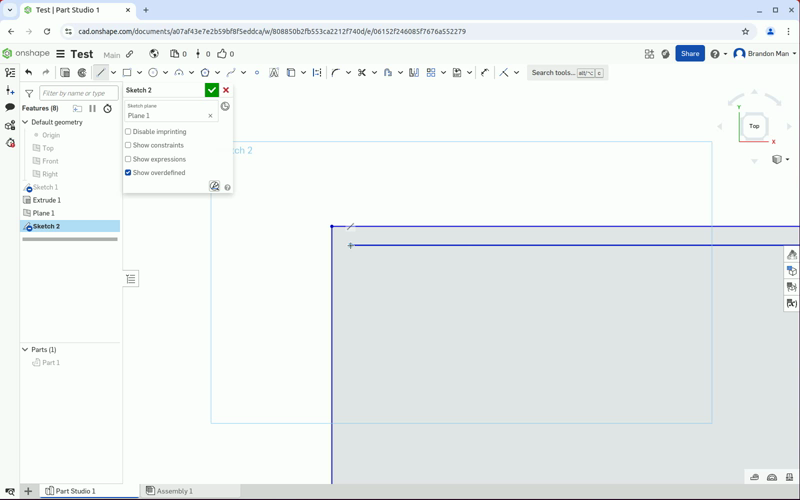
scroll(-6)
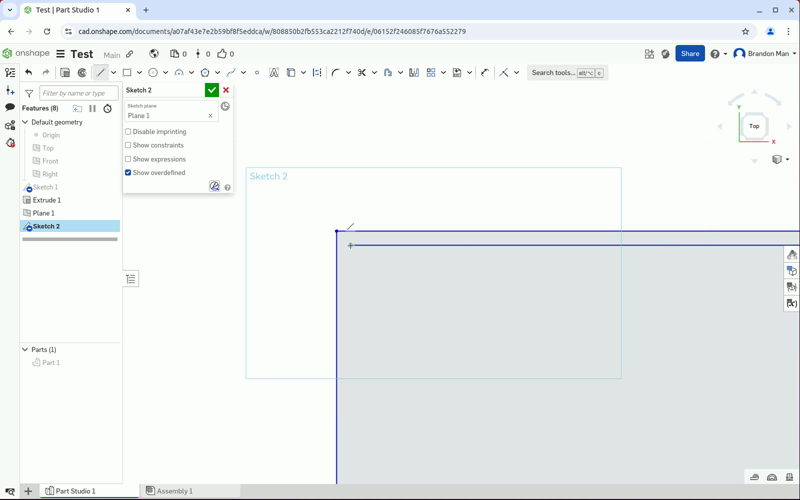
scroll(-6)
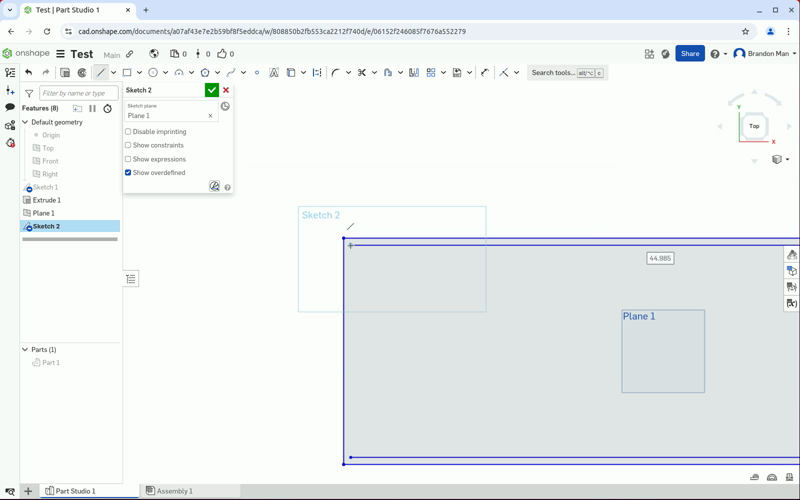
scroll(-6)
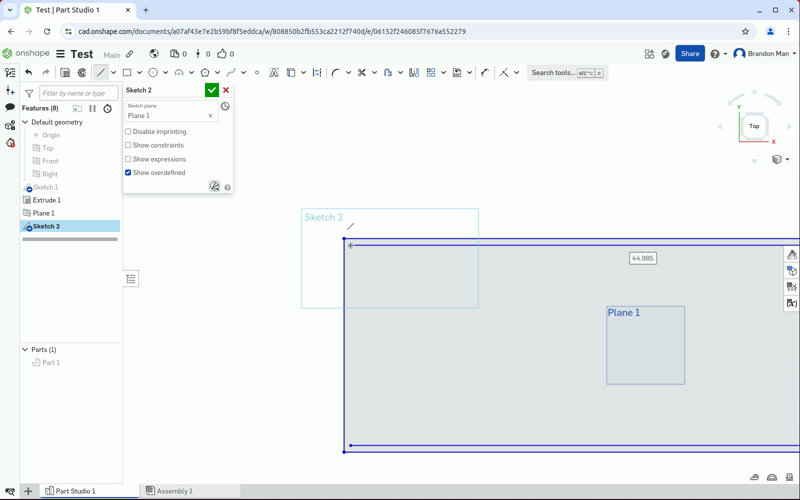
scroll(-6)
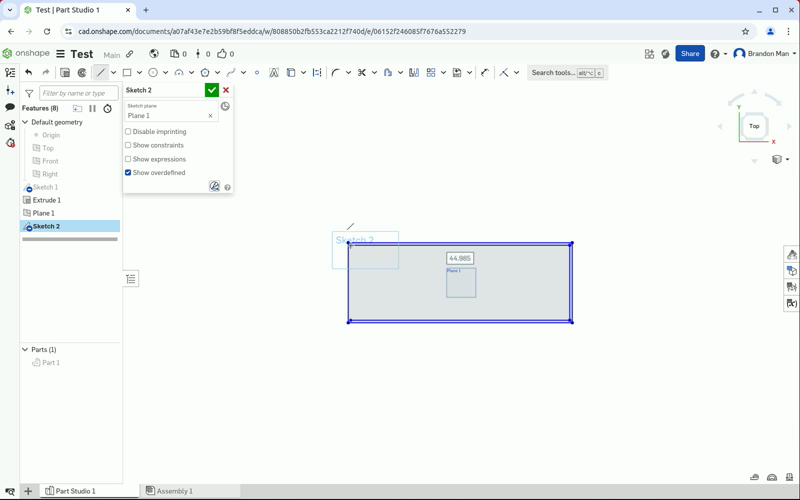
key_up(shift)
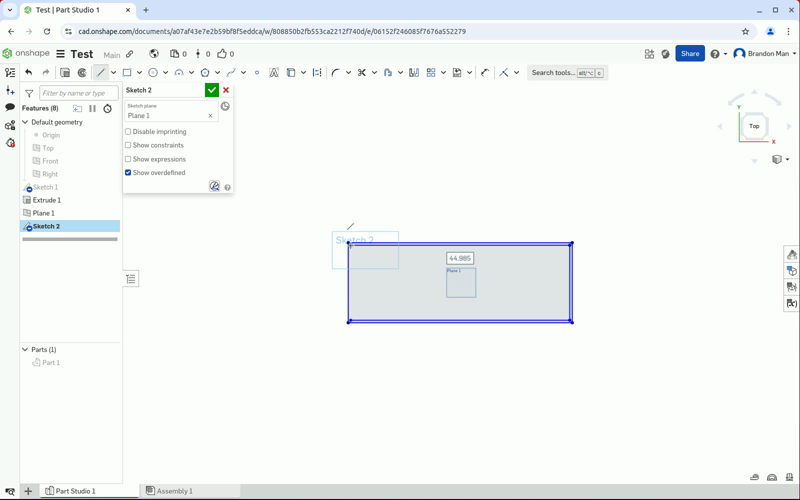
key_down(shift)
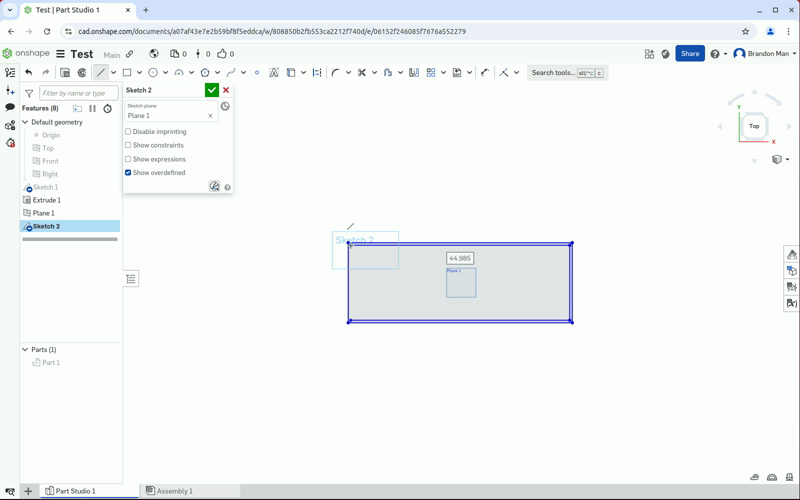
mouse_move(350, 320)
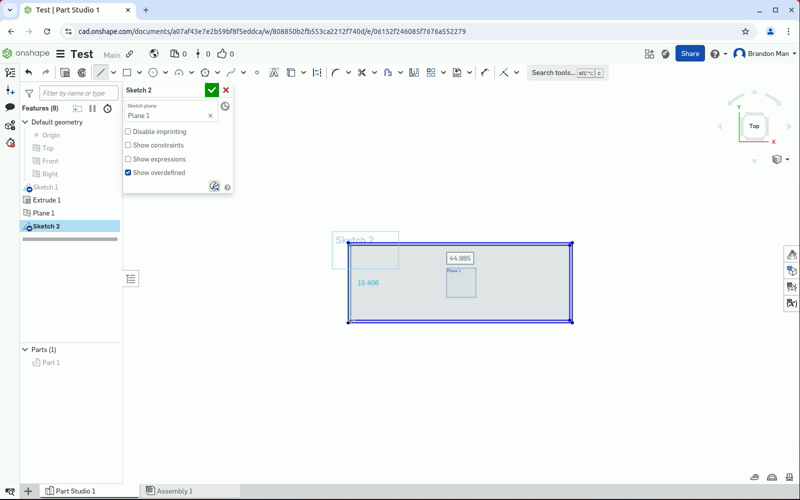
scroll(6)
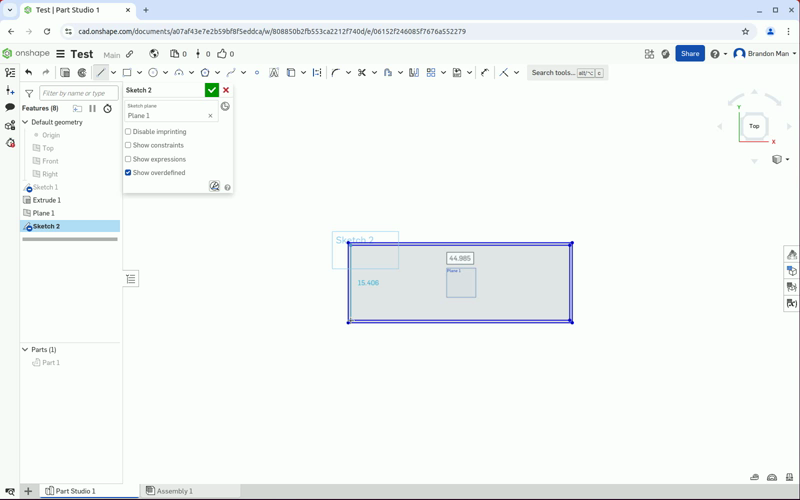
scroll(6)
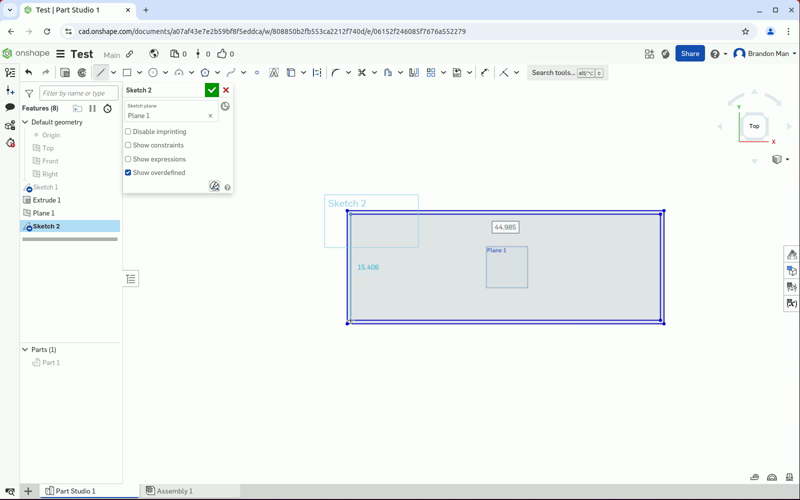
scroll(6)
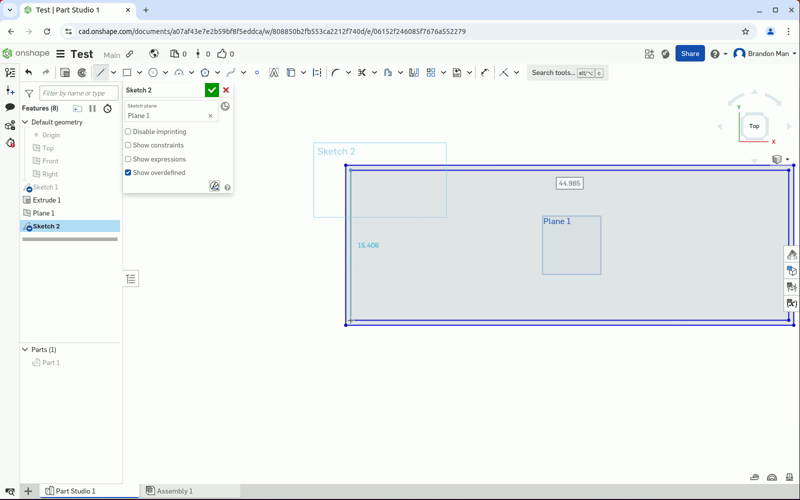
scroll(6)
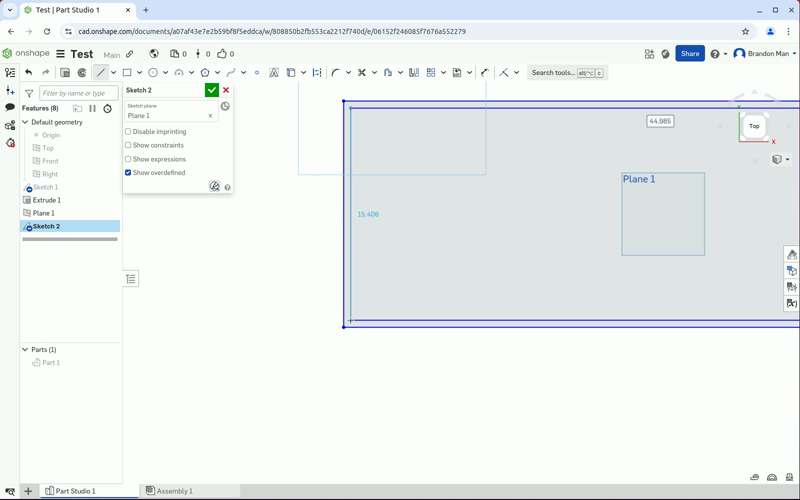
scroll(6)
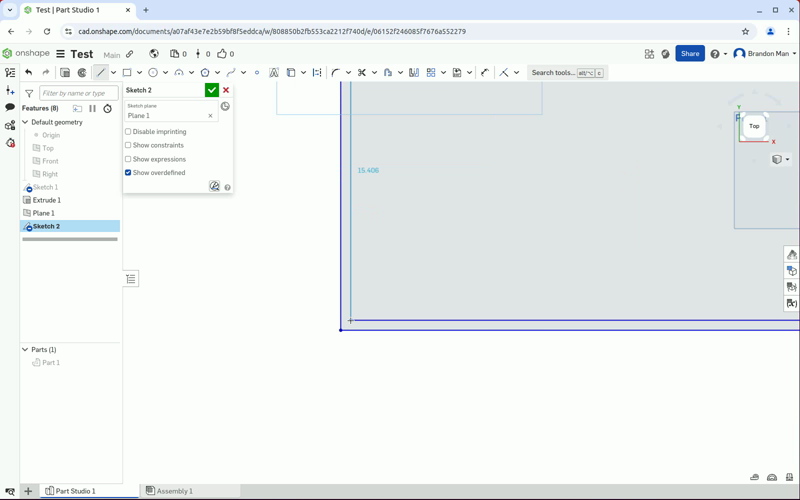
scroll(6)
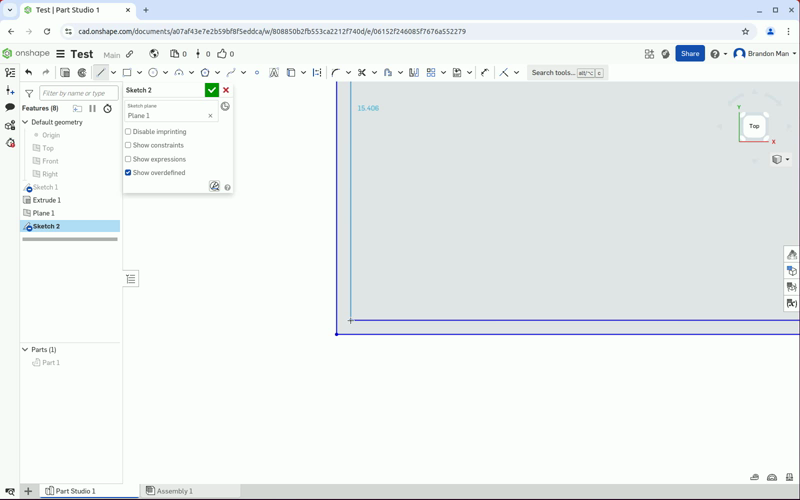
scroll(6)
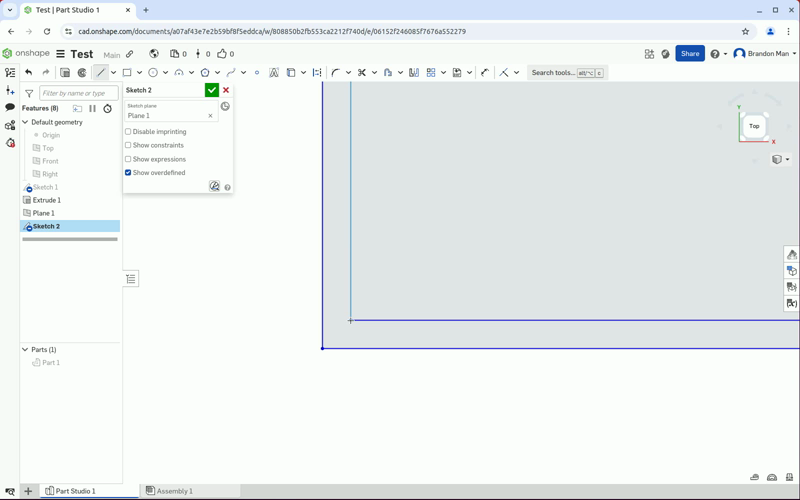
key_up(shift)
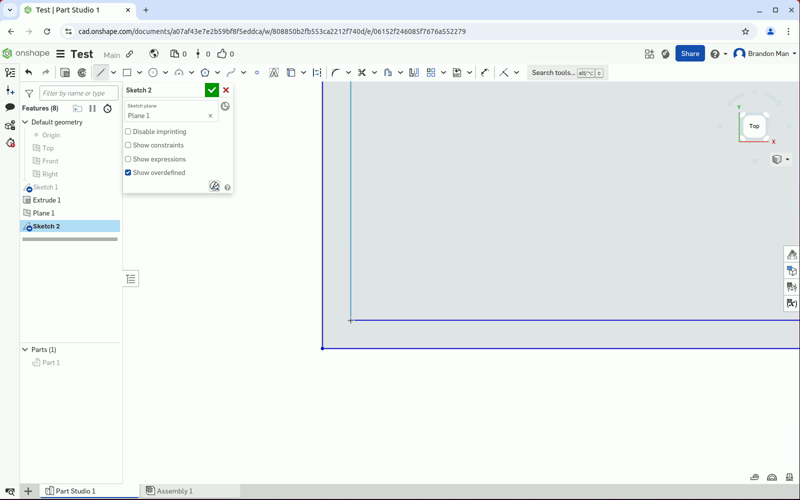
click(350, 320)
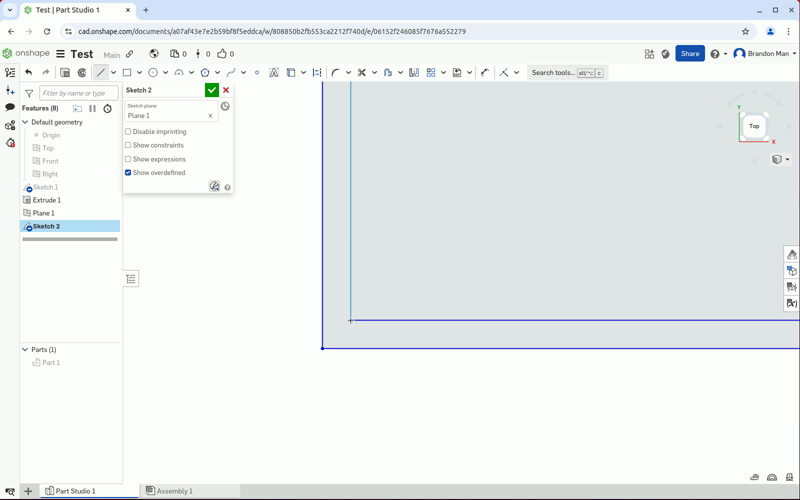
scroll(-6)
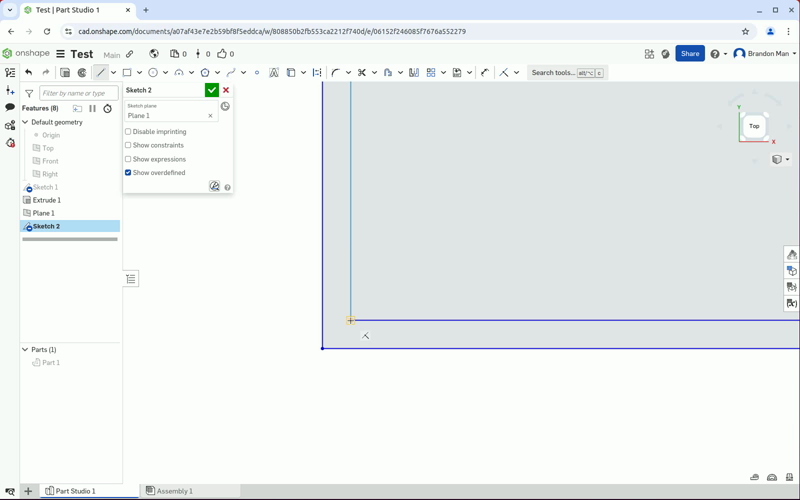
scroll(-6)
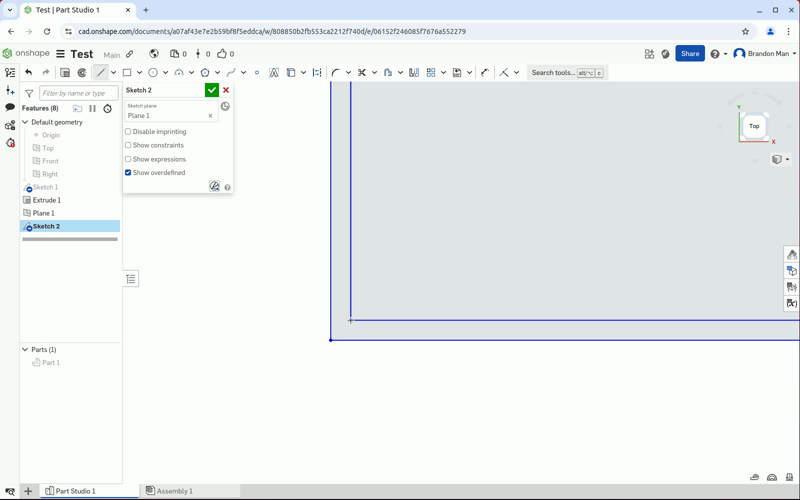
scroll(-6)
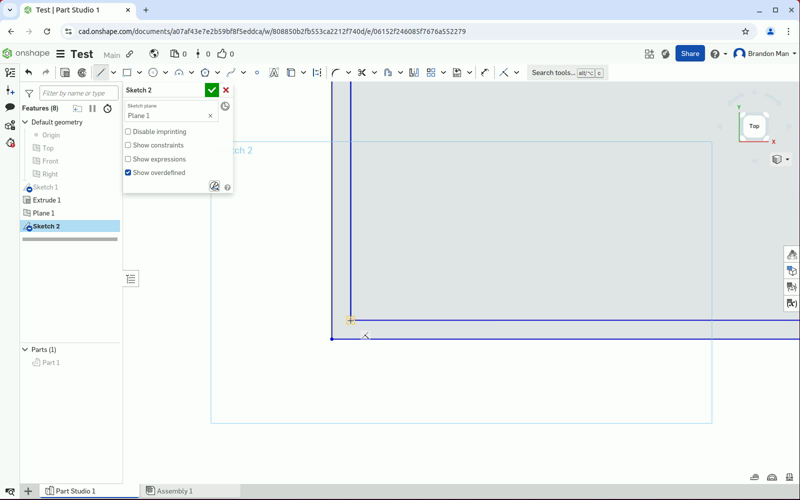
scroll(-6)
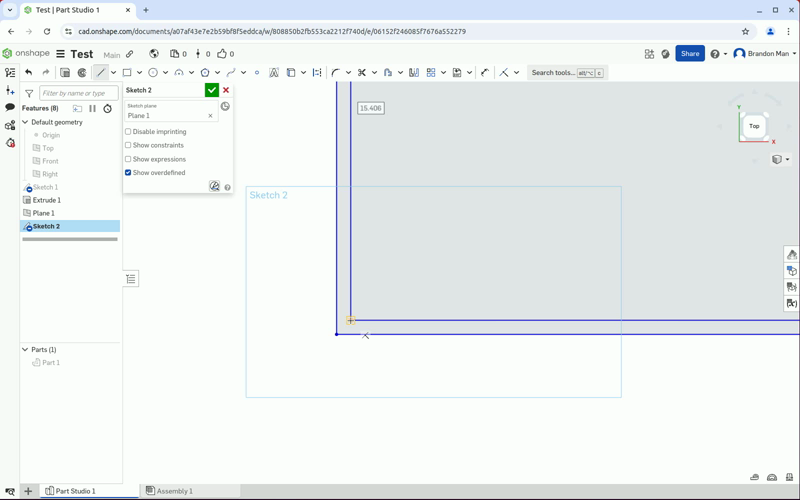
scroll(-6)
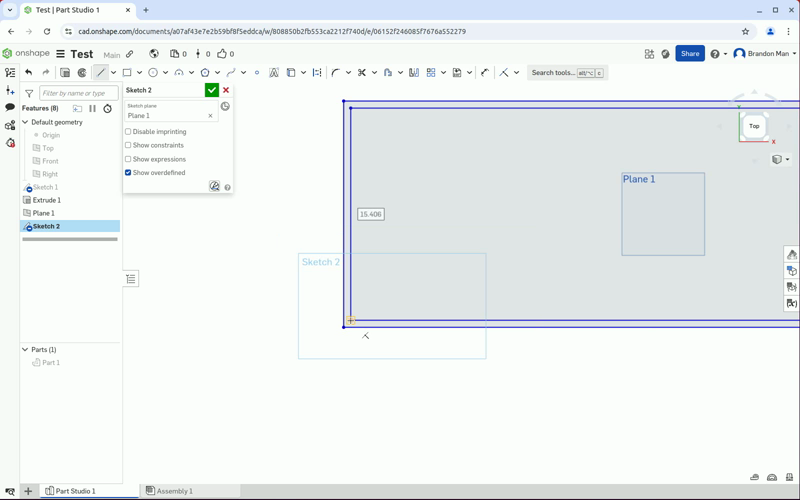
scroll(-6)
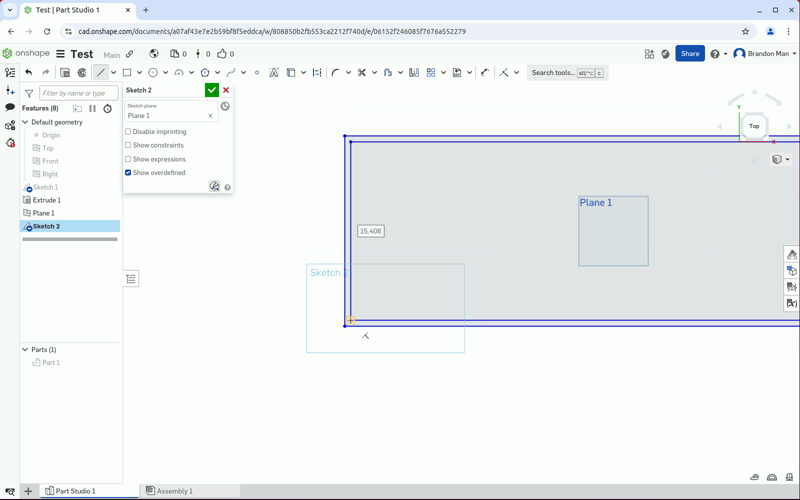
scroll(-6)
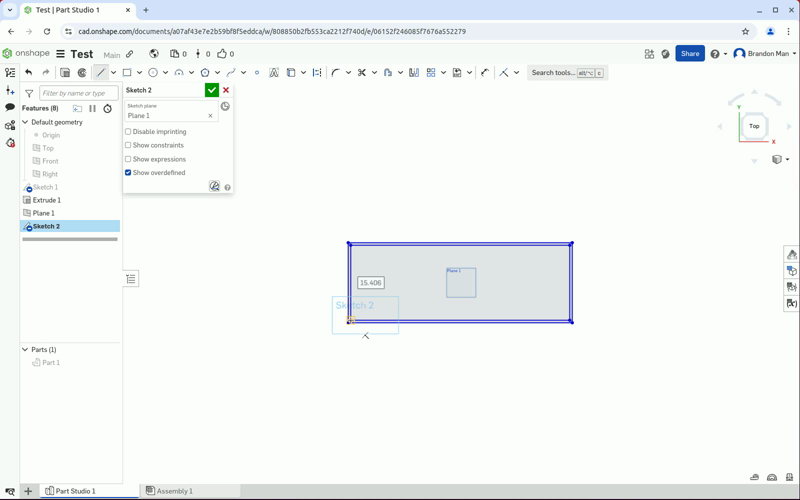
key(esc)
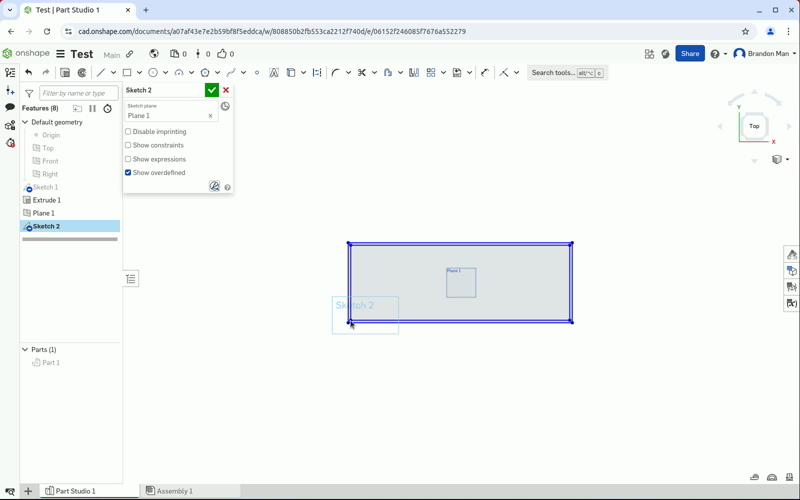
mouse_move(520, 321)
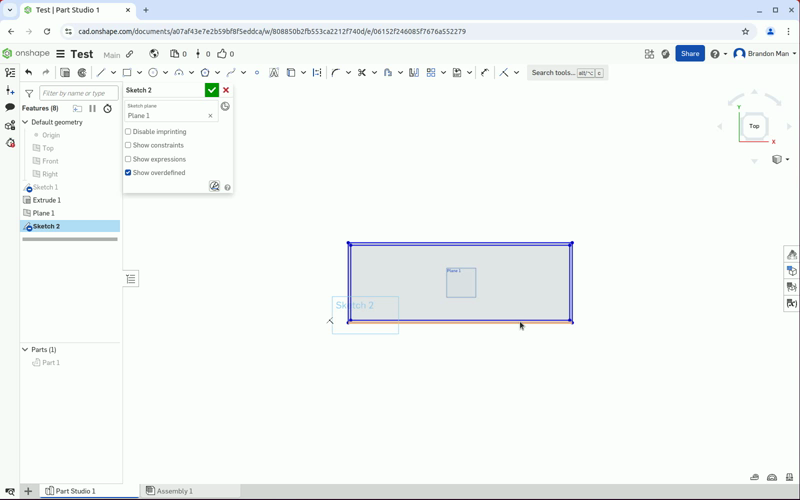
scroll(6)
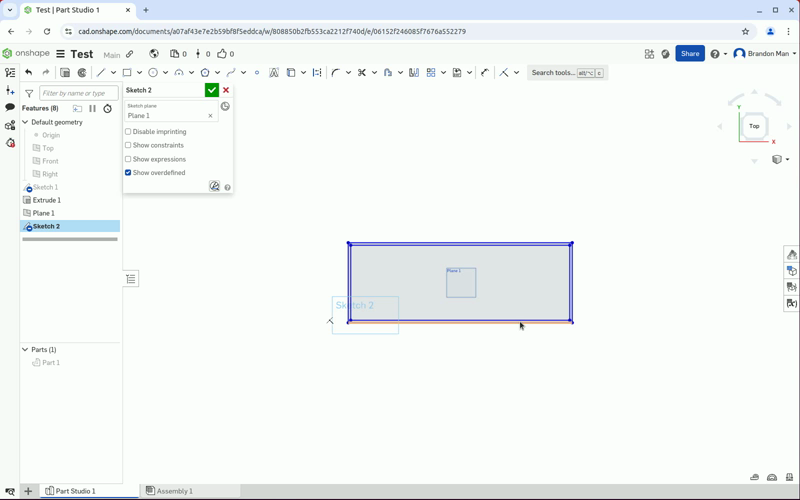
scroll(6)
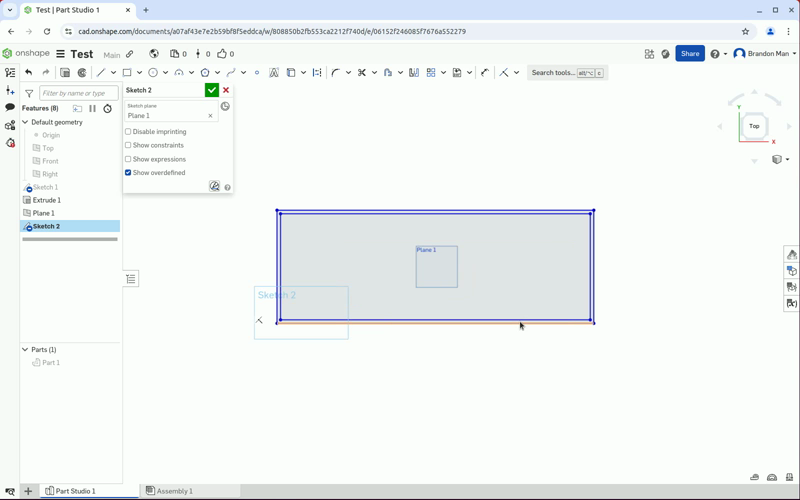
scroll(6)
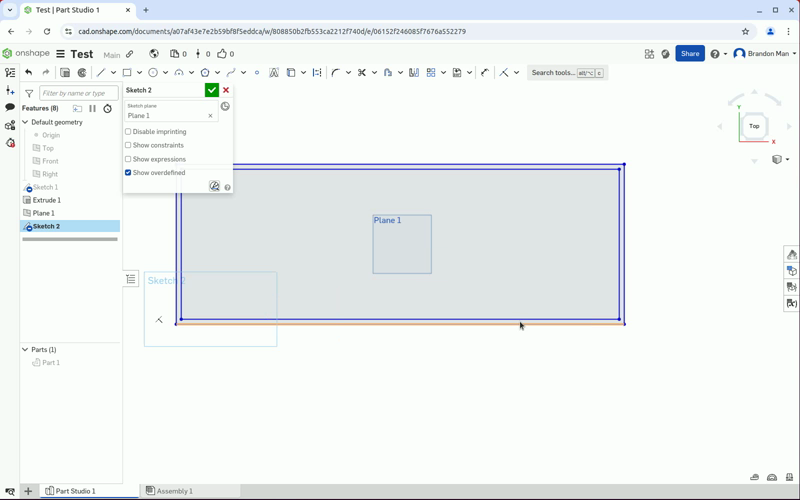
scroll(6)
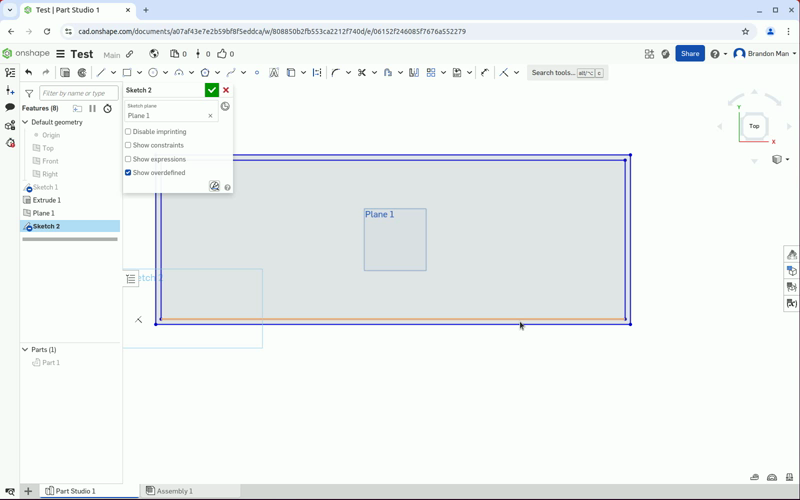
scroll(6)
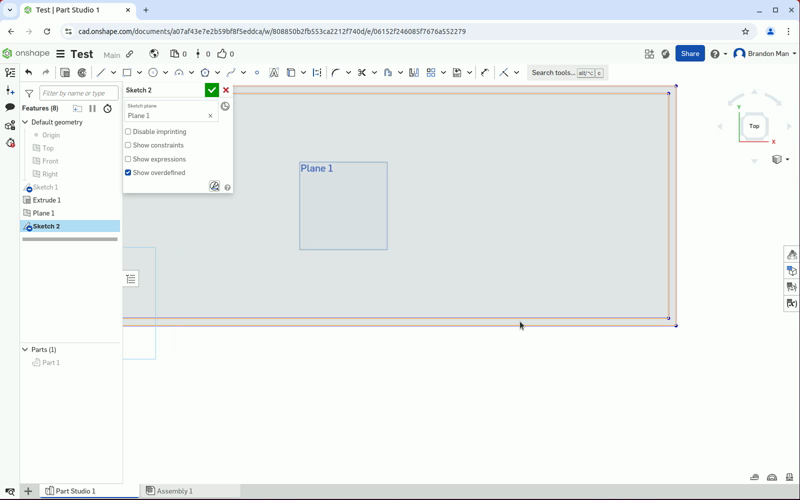
scroll(6)
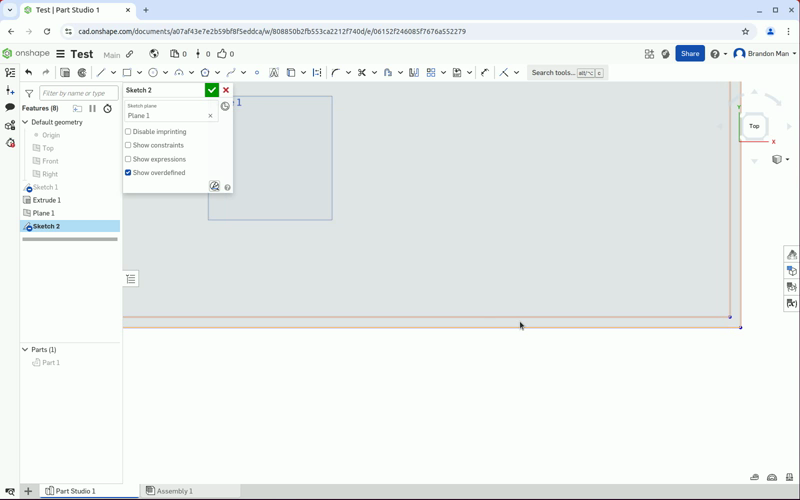
scroll(6)
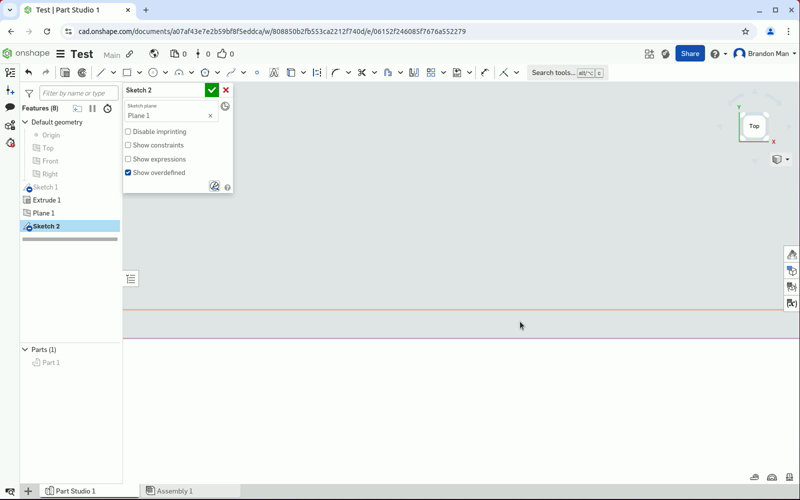
click(520, 321)
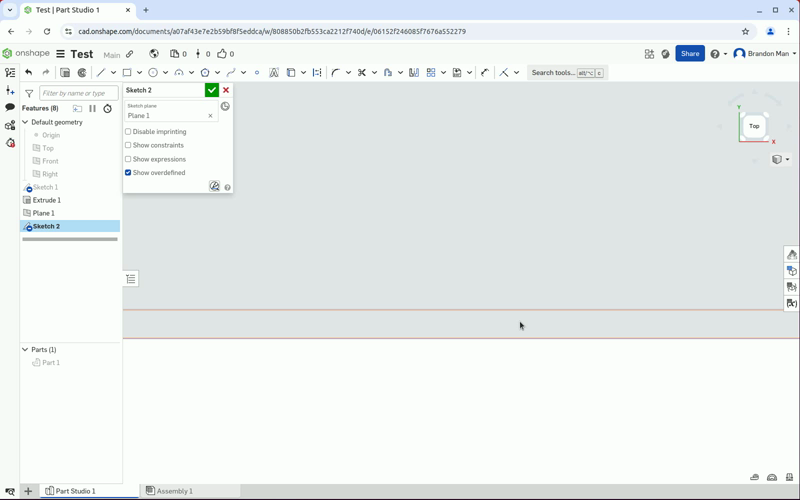
scroll(-6)
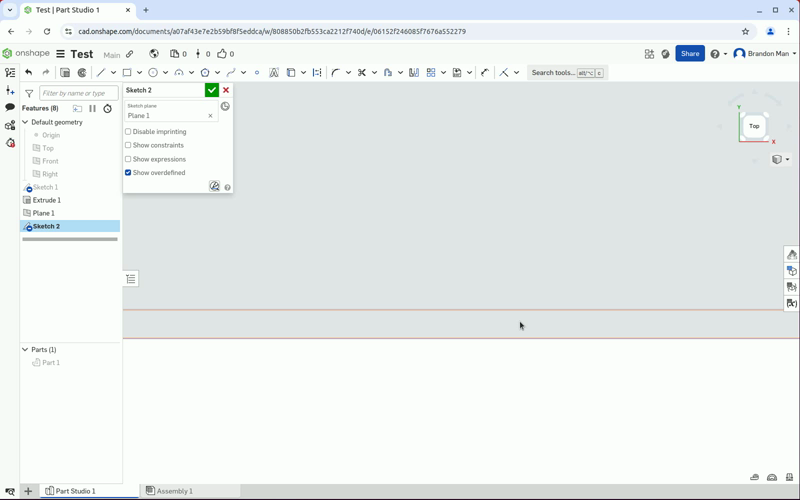
scroll(-6)
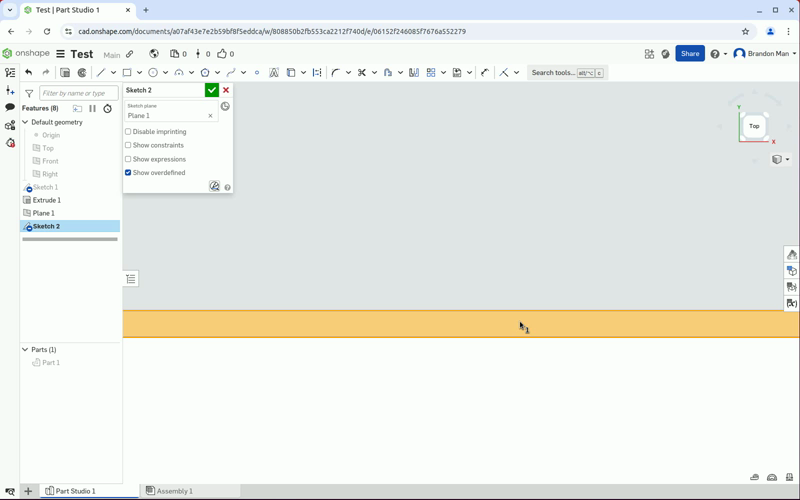
scroll(-6)
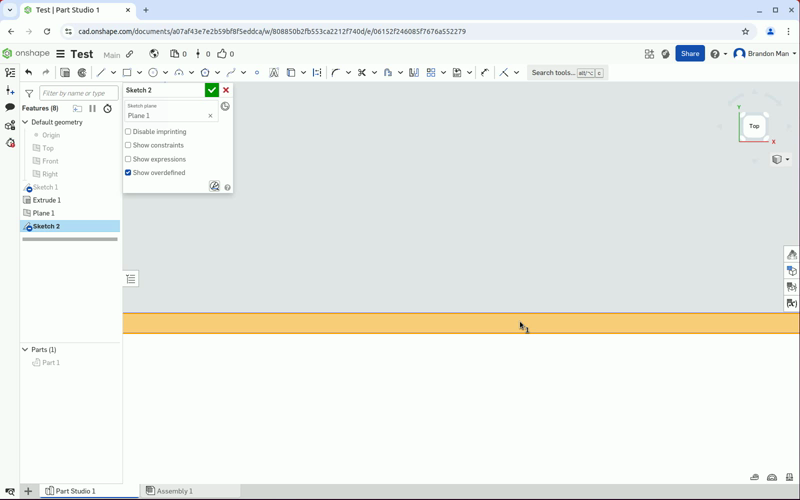
scroll(-6)
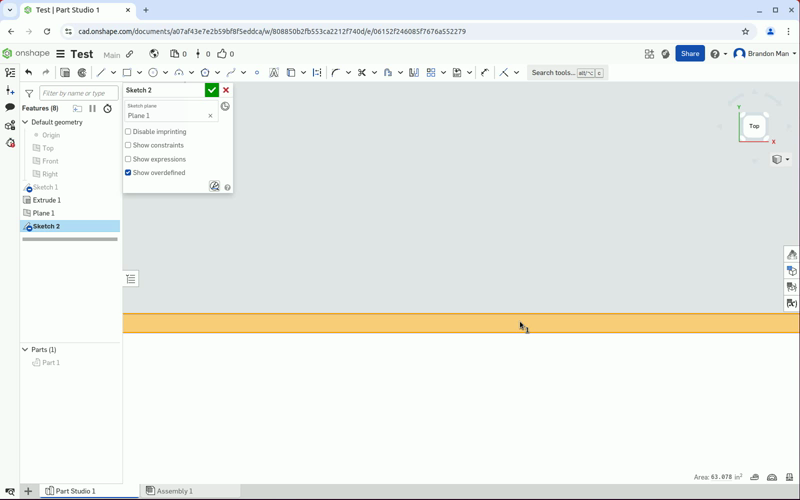
scroll(-6)
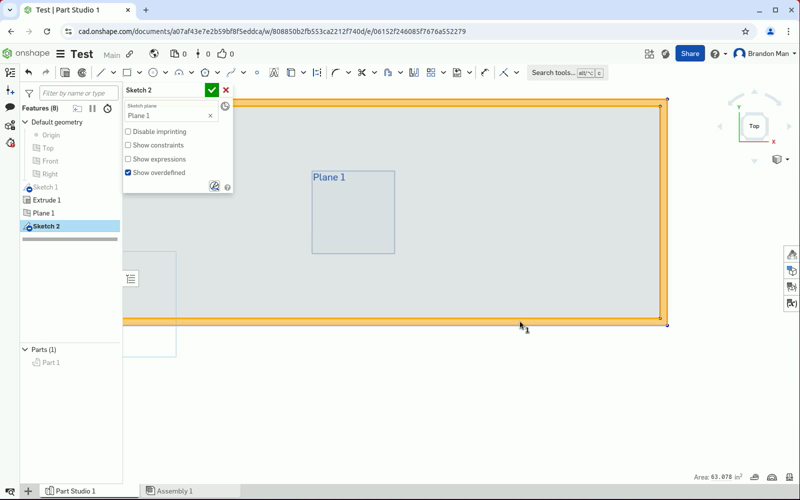
scroll(-6)
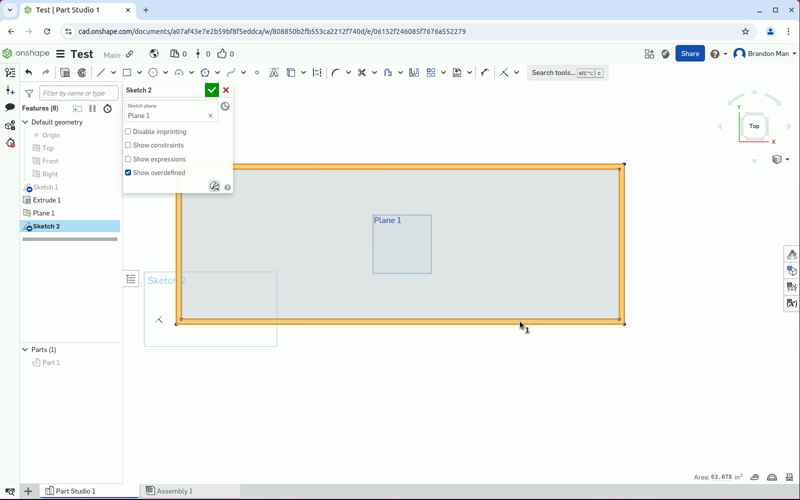
scroll(-6)
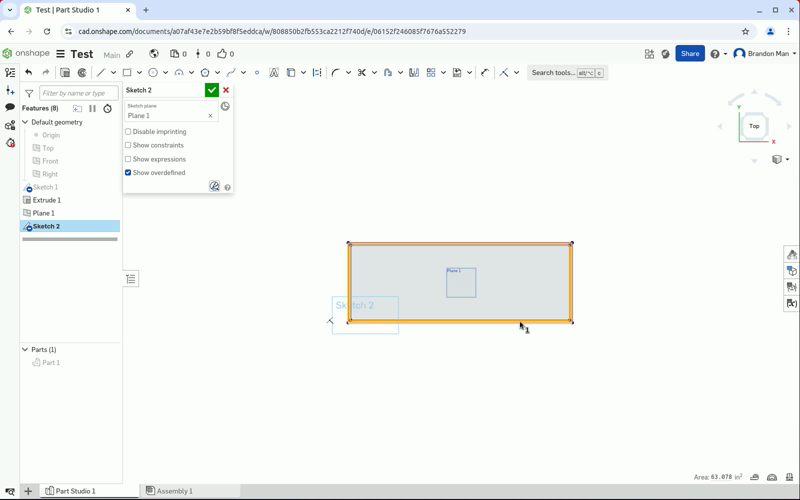
mouse_move(73, 352)
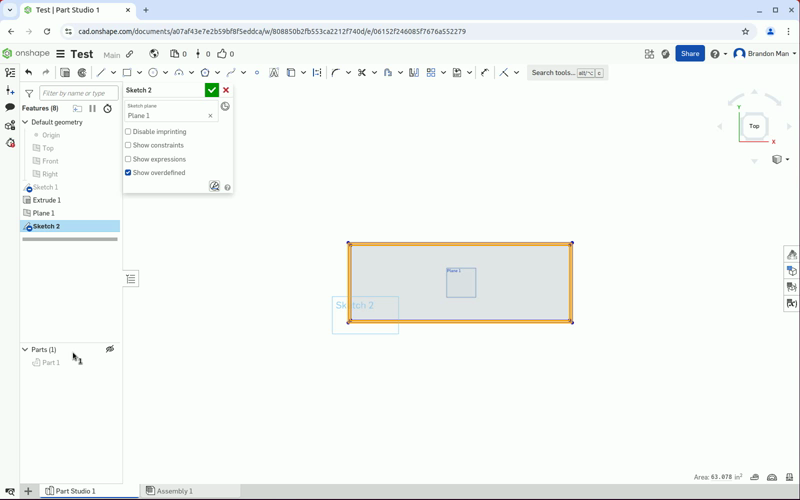
key(shift+y)
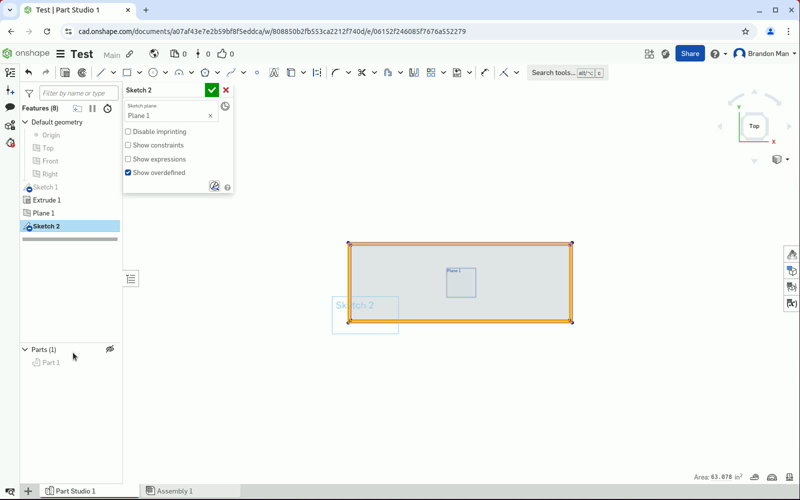
key(shift+e)
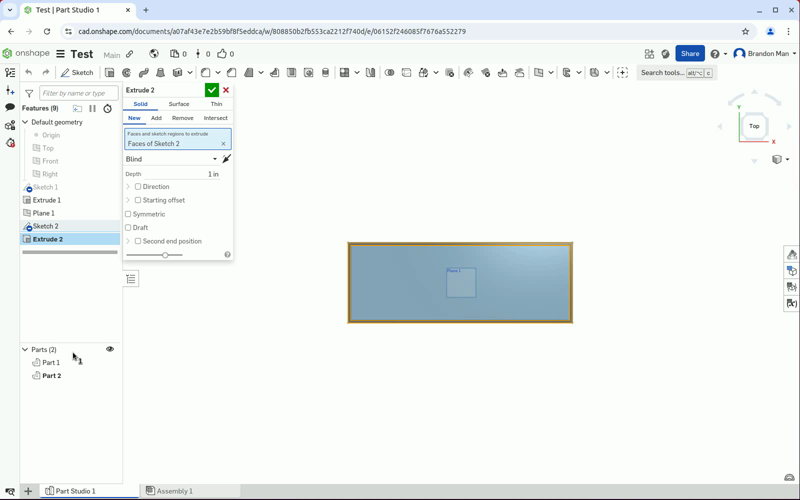
mouse_move(143, 106)
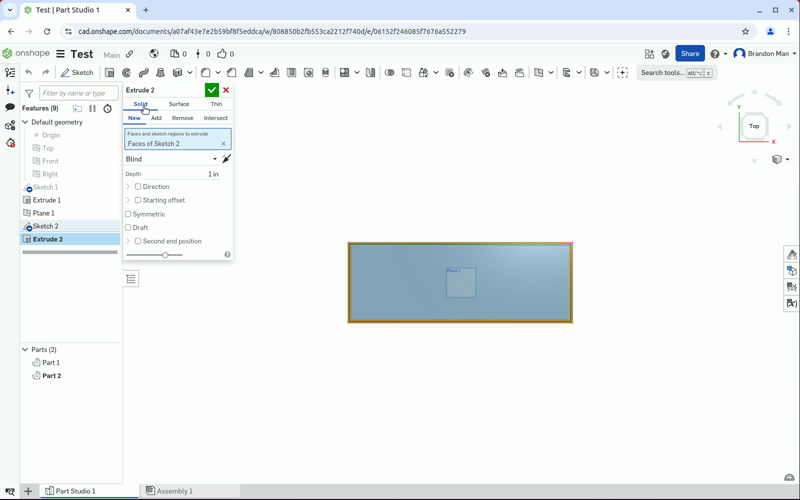
click(143, 106)
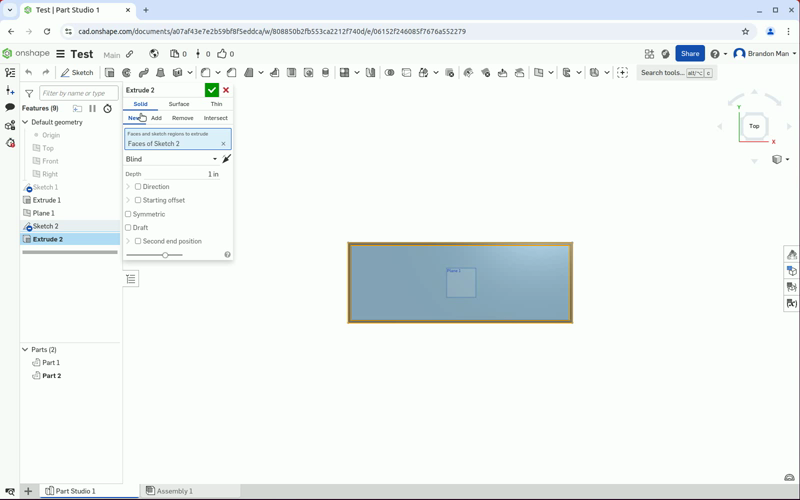
mouse_move(137, 120)
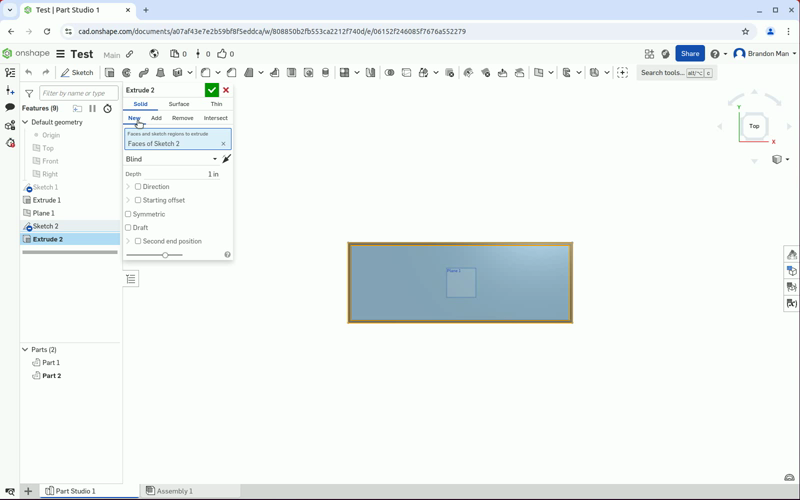
click(137, 120)
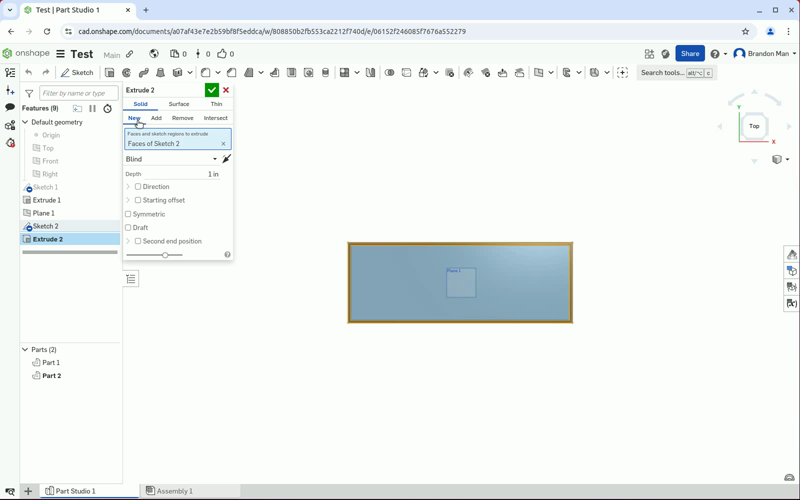
key(tab, 4)
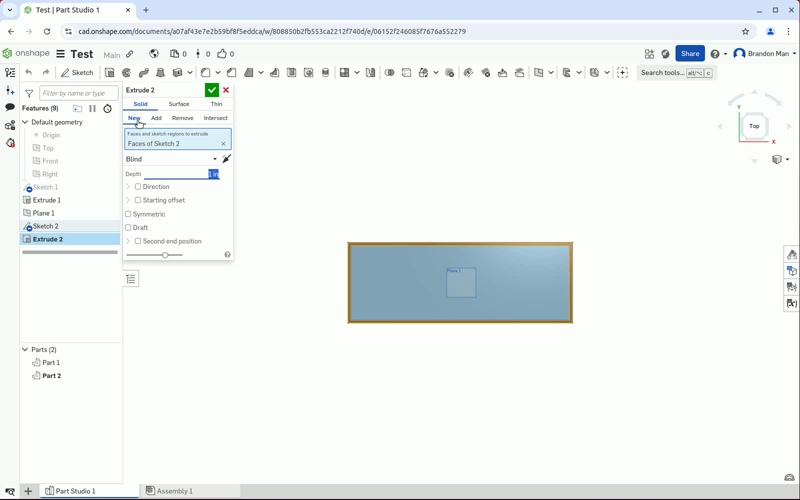
text(8.184)
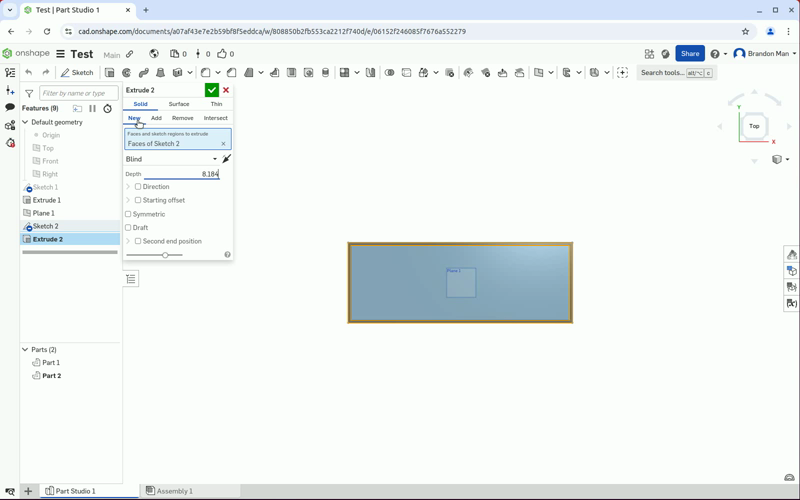
key(enter)
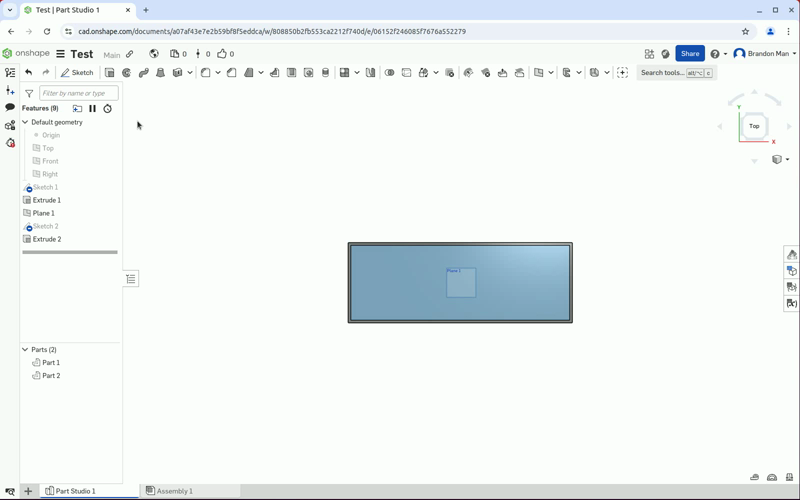
key(shift+h)
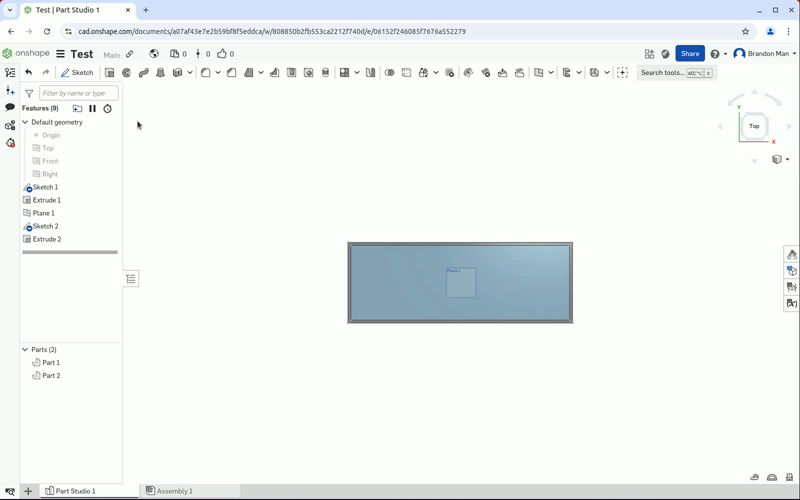
key(shift+h)
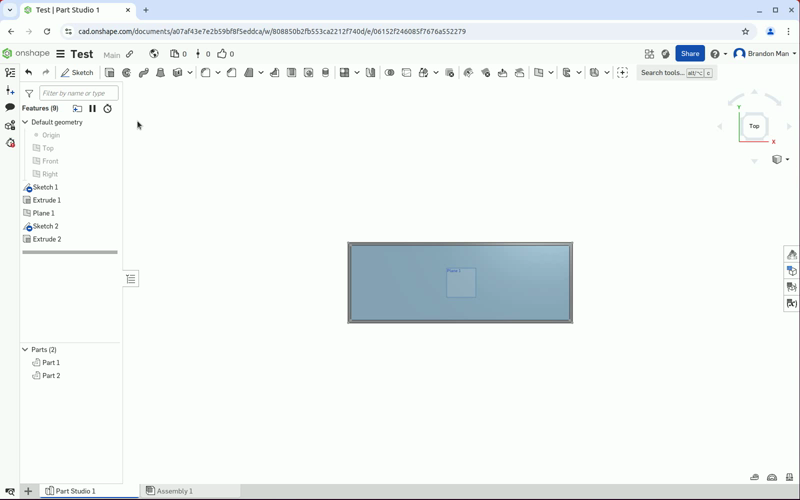
key(shift+7)
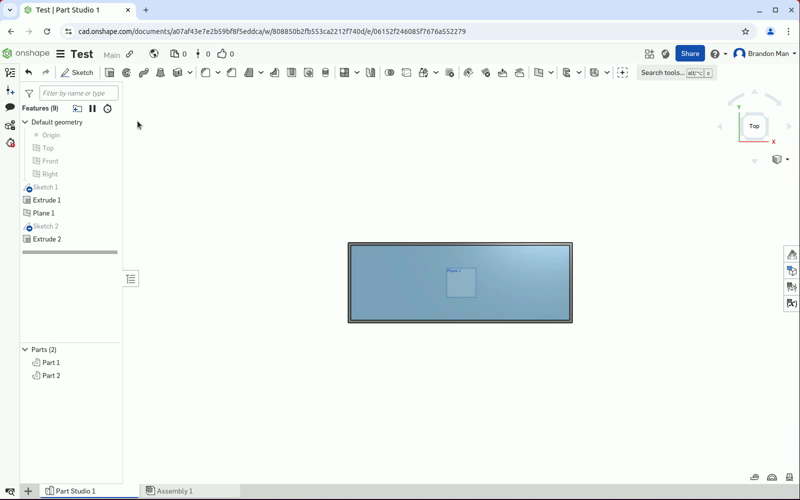
key(up, 3)
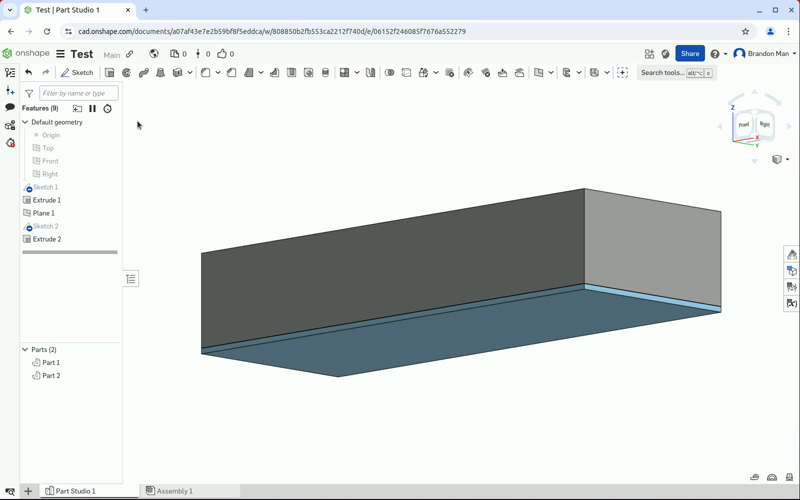
key(left, 3)
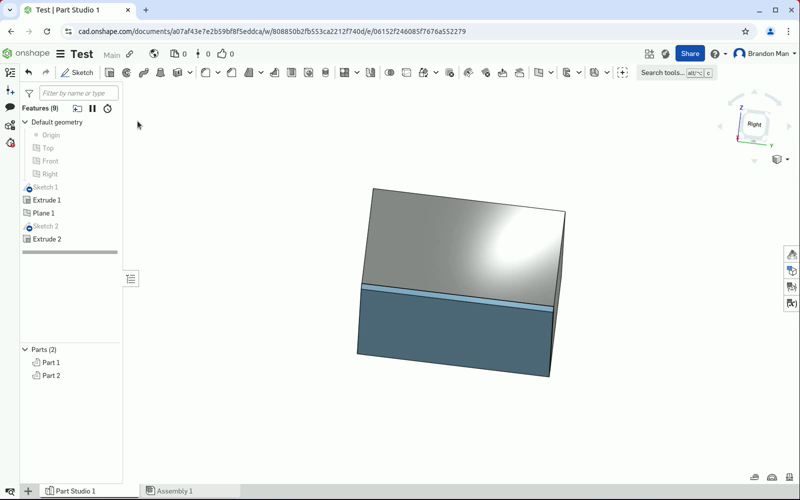
key(right, 3)
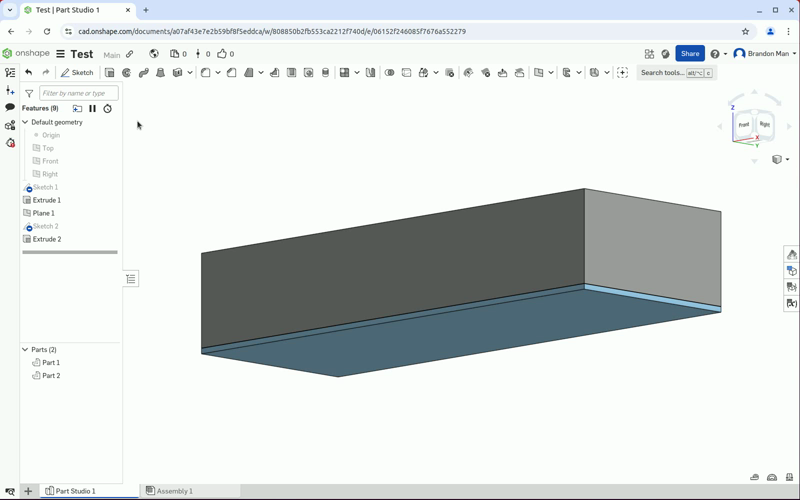
key(down, 3)
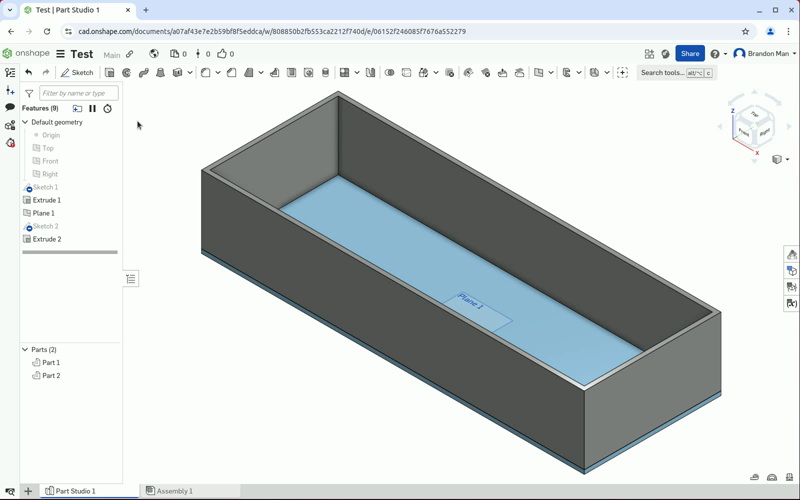
mouse_move(73, 189)
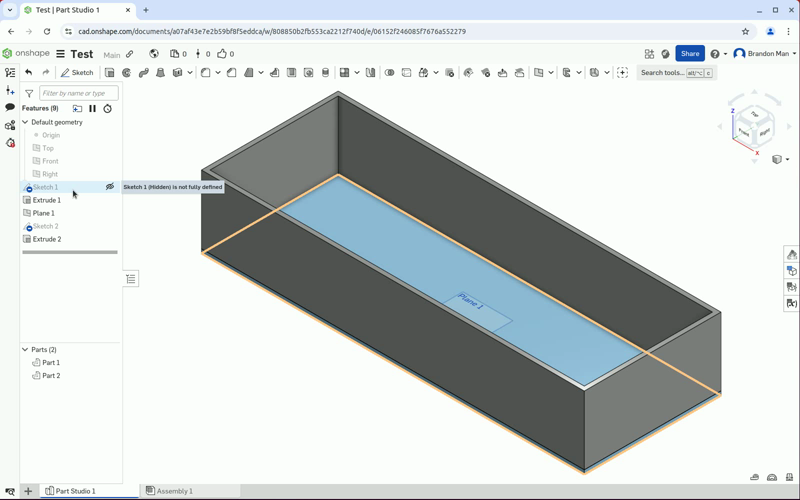
click(73, 189)